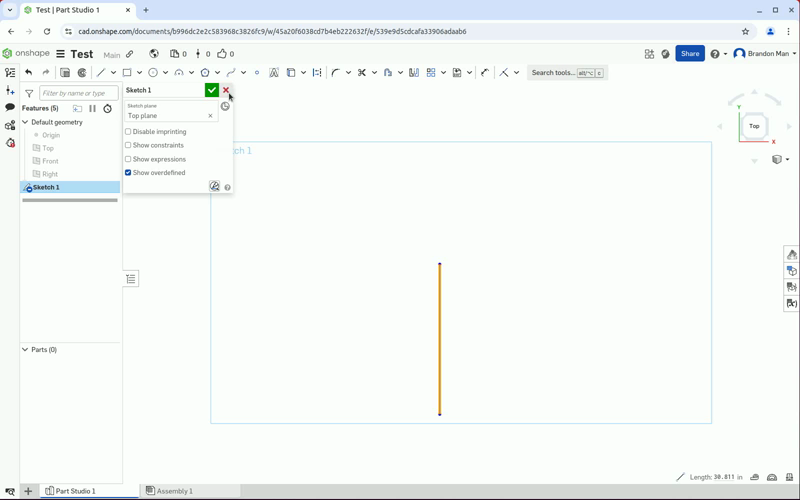
key(shift+h)
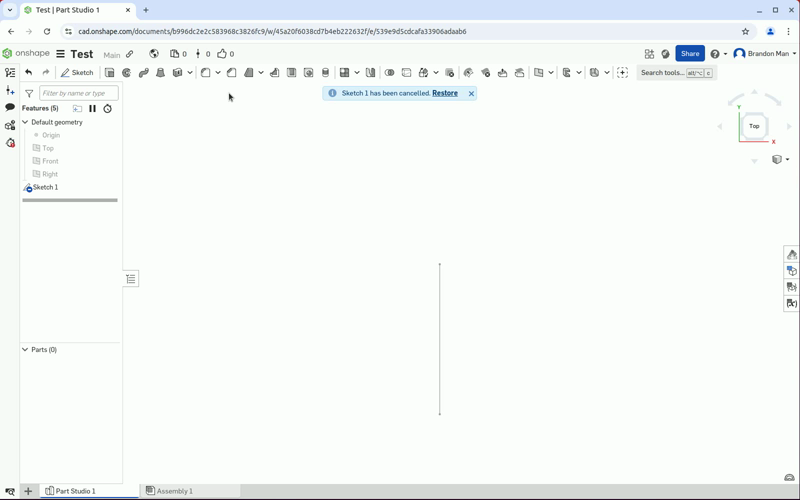
key(shift+s)
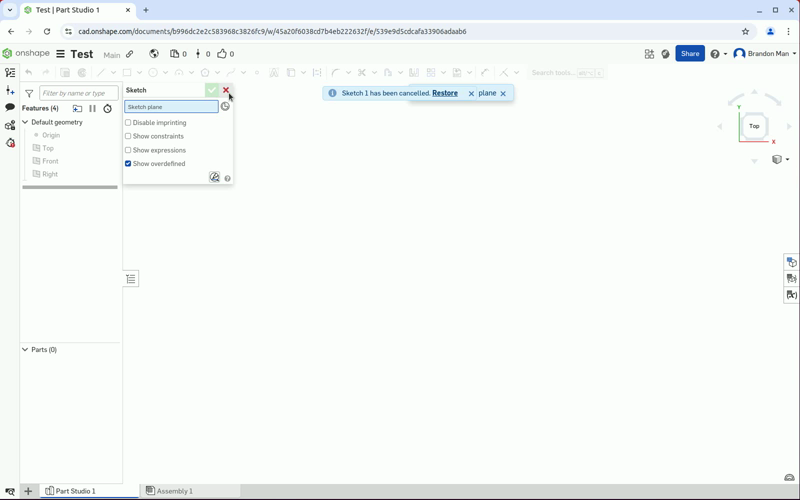
mouse_move(73, 150)
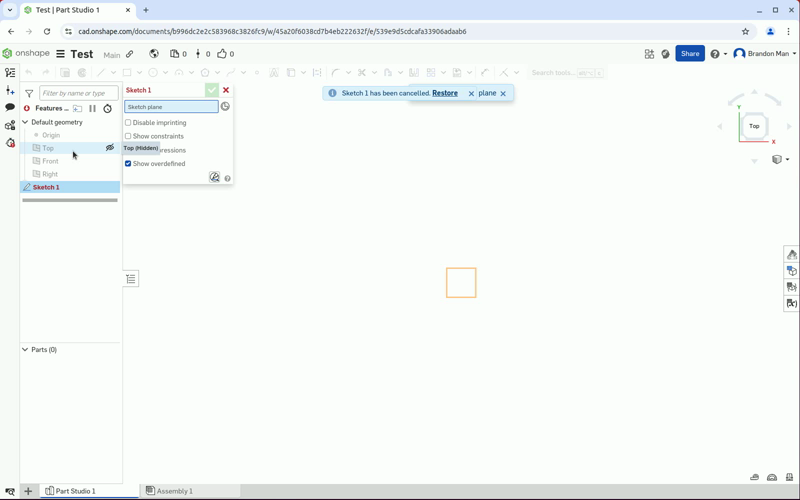
click(73, 150)
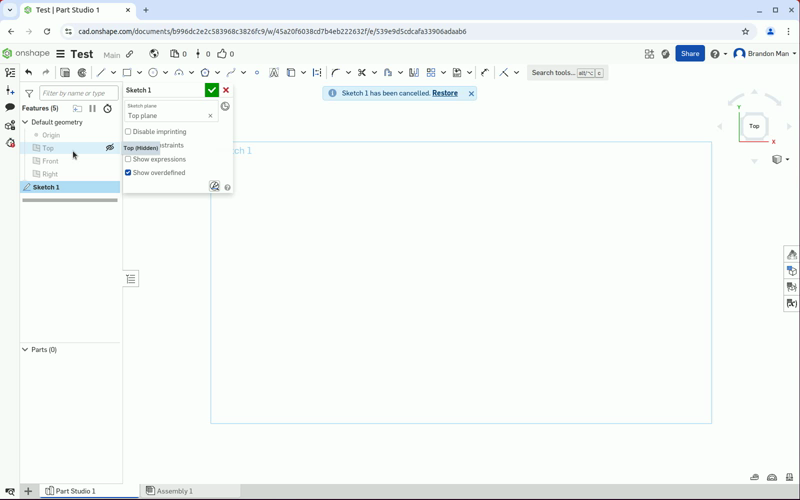
mouse_move(73, 352)
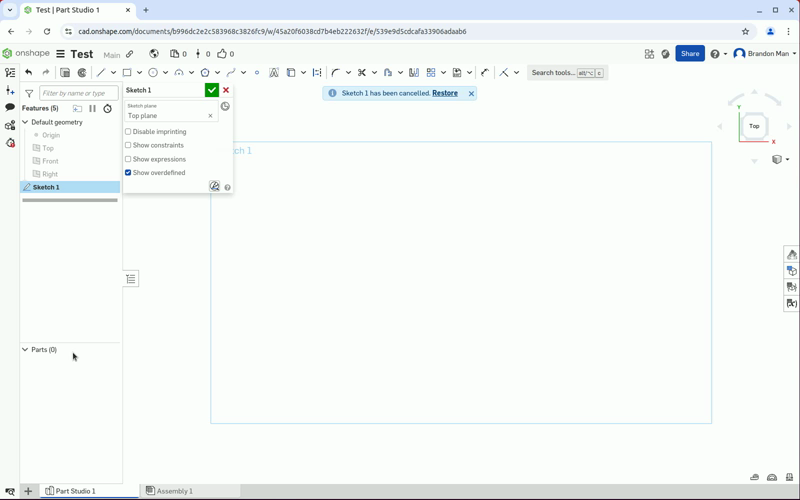
key(y)
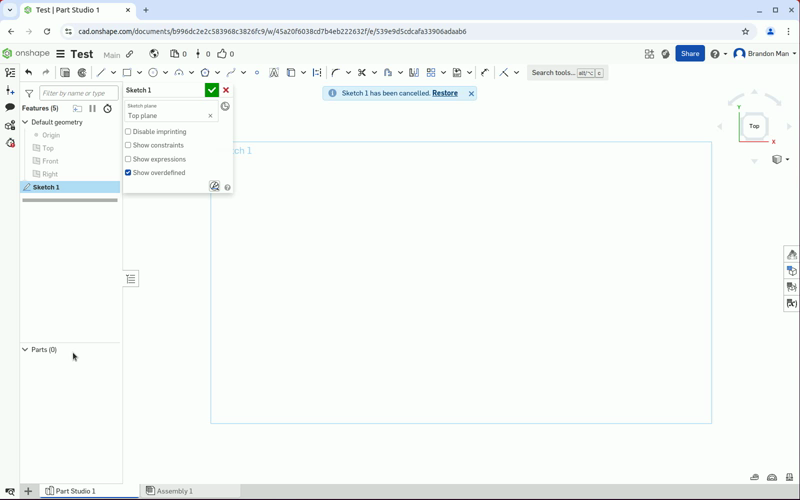
key(l)
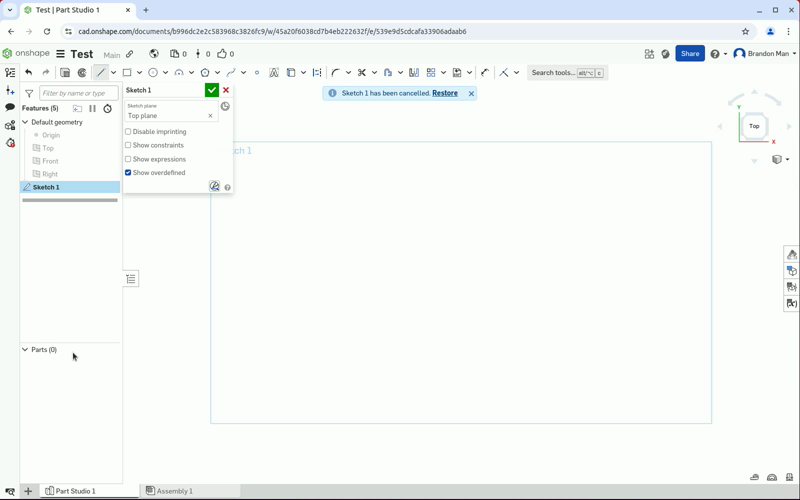
key_down(shift)
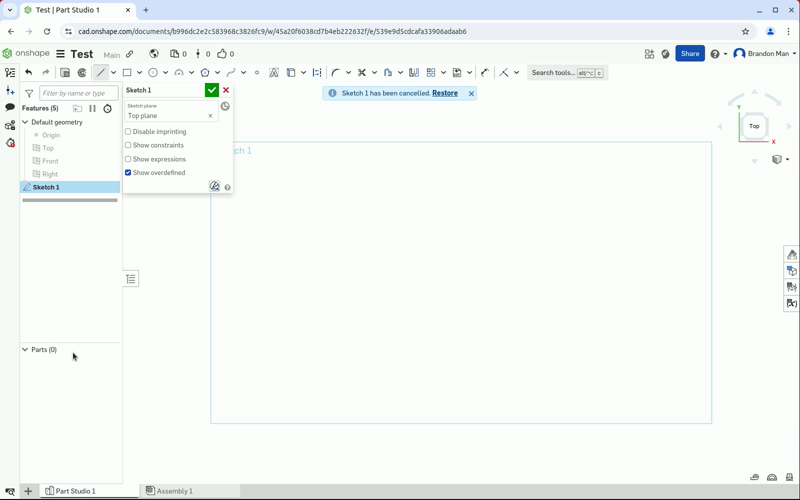
mouse_move(422, 260)
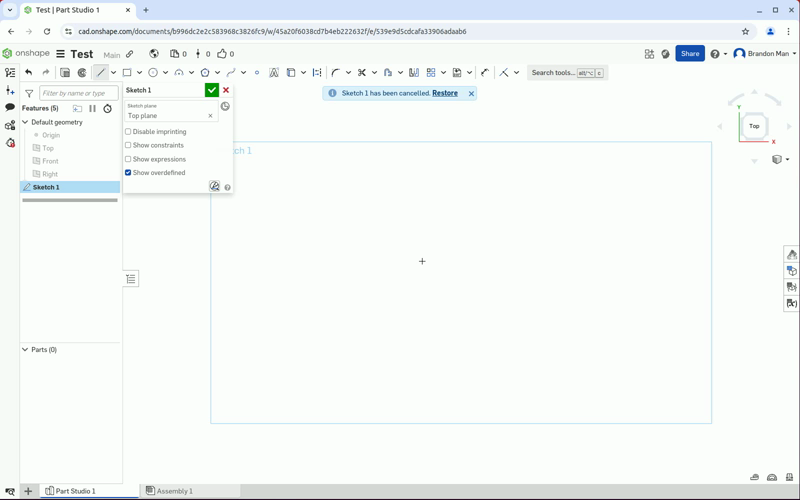
click(422, 260)
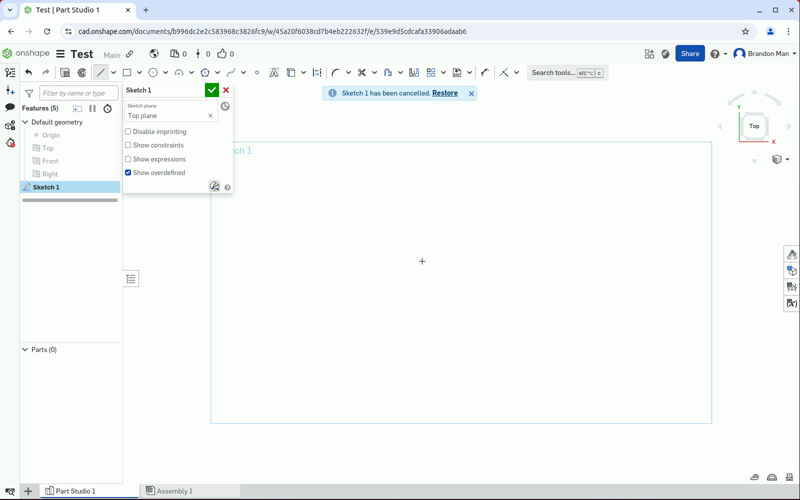
key_up(shift)
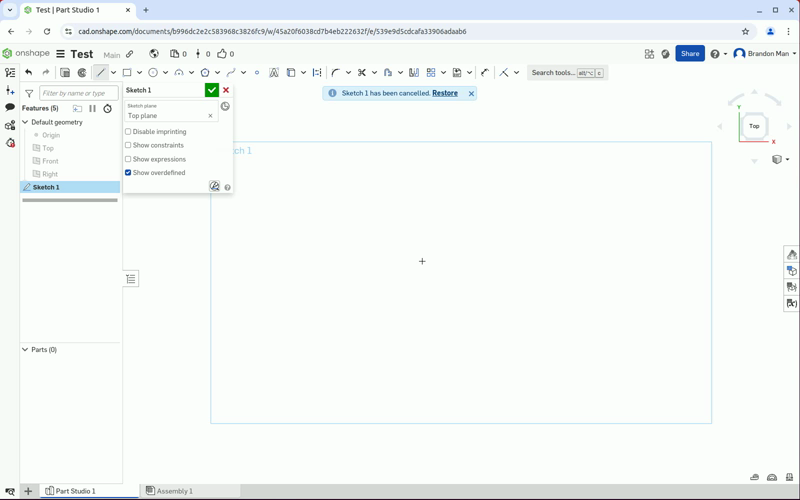
key_down(shift)
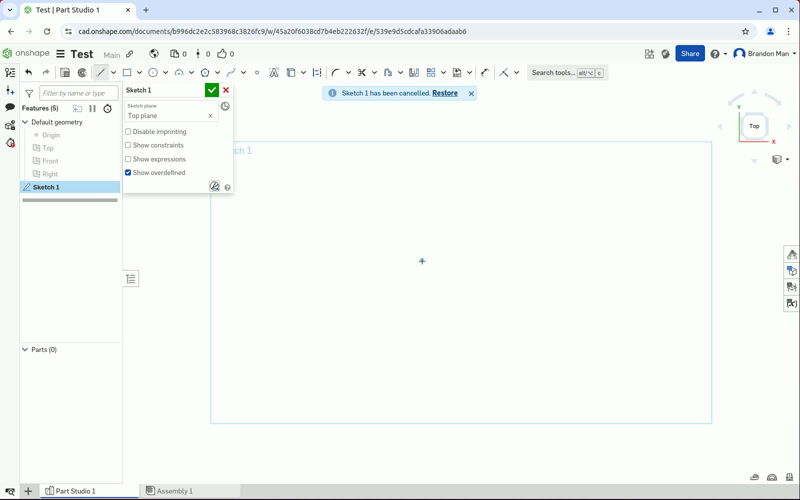
mouse_move(452, 260)
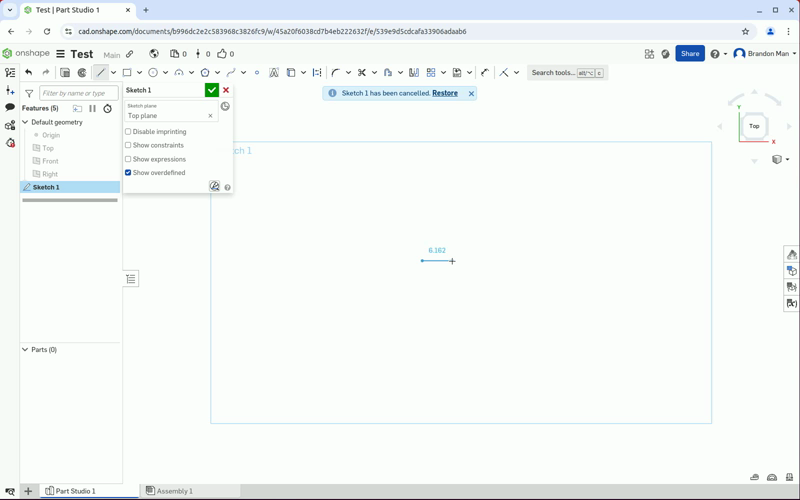
mouse_move(436, 260)
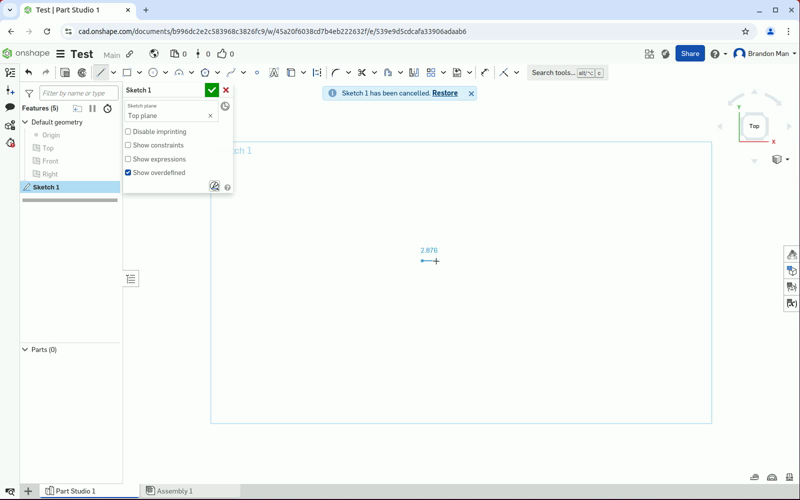
click(436, 260)
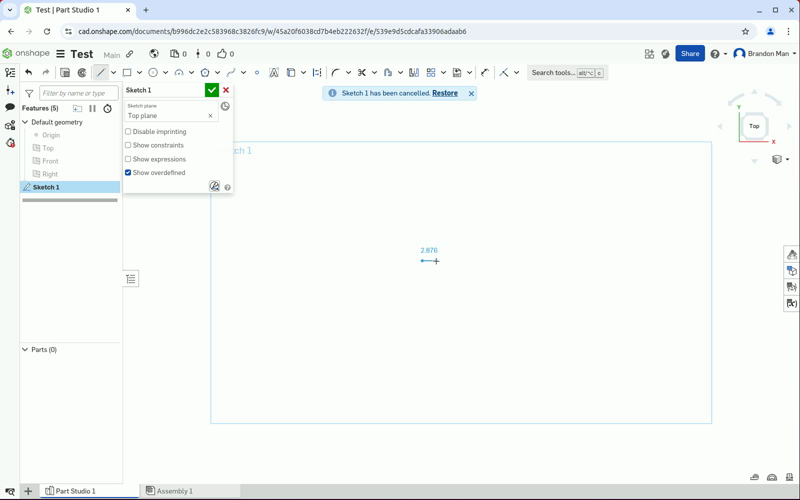
key_up(shift)
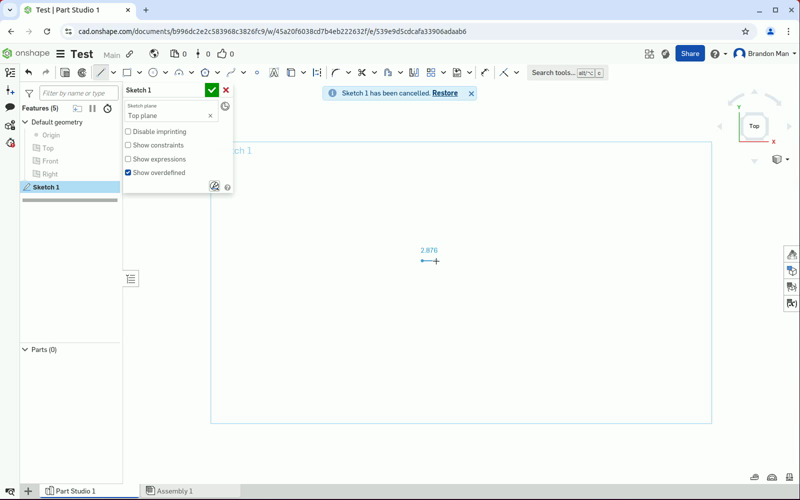
key_down(shift)
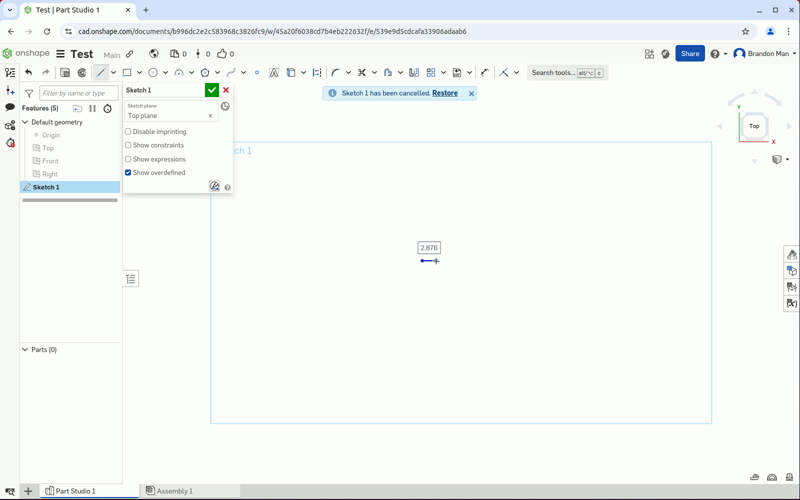
mouse_move(466, 260)
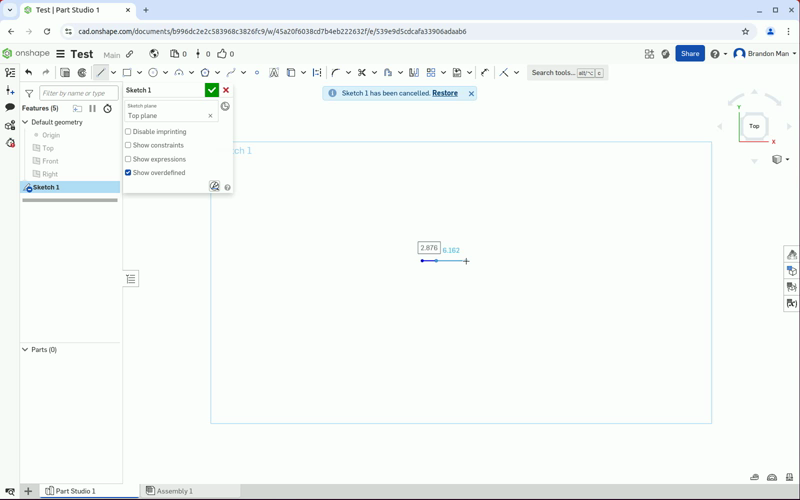
mouse_move(436, 221)
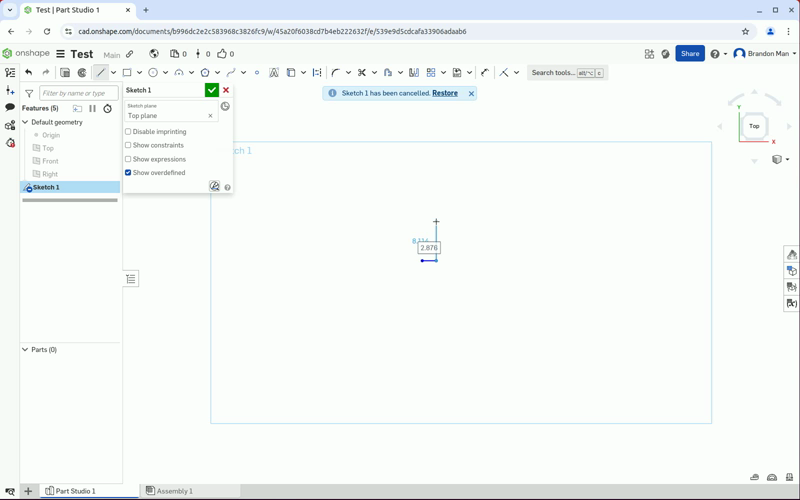
click(436, 221)
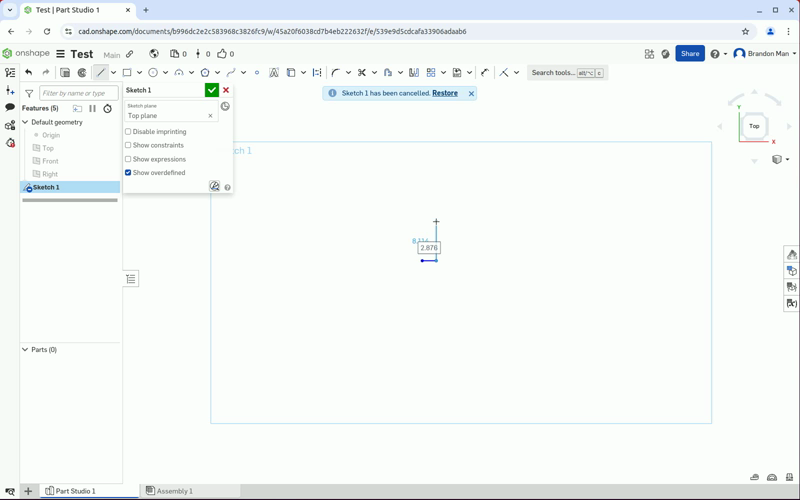
key_up(shift)
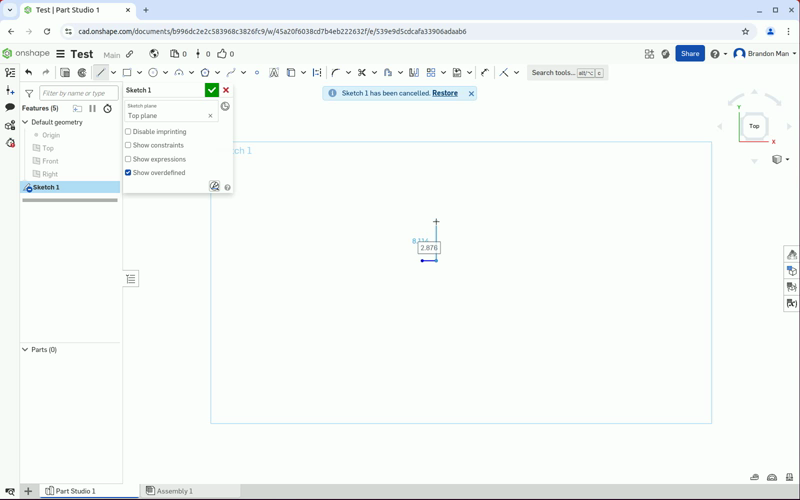
key_down(shift)
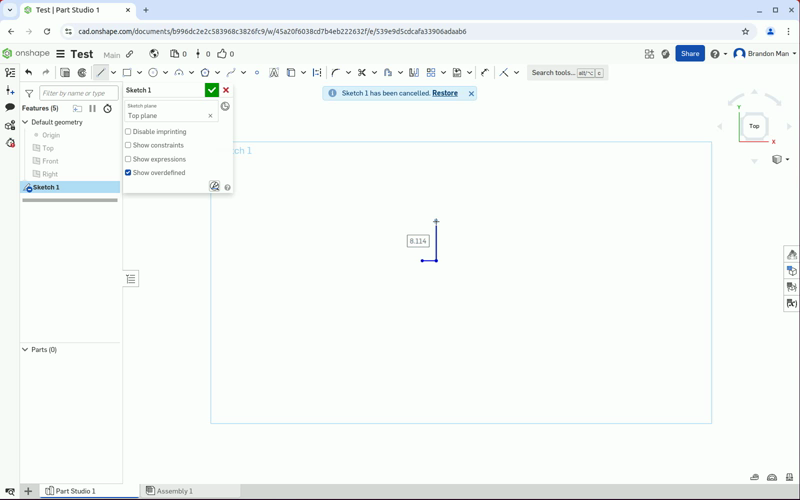
mouse_move(466, 221)
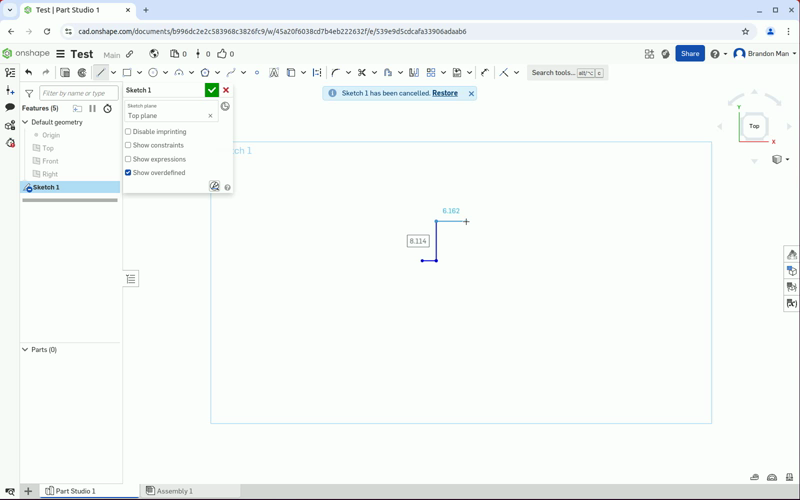
mouse_move(422, 221)
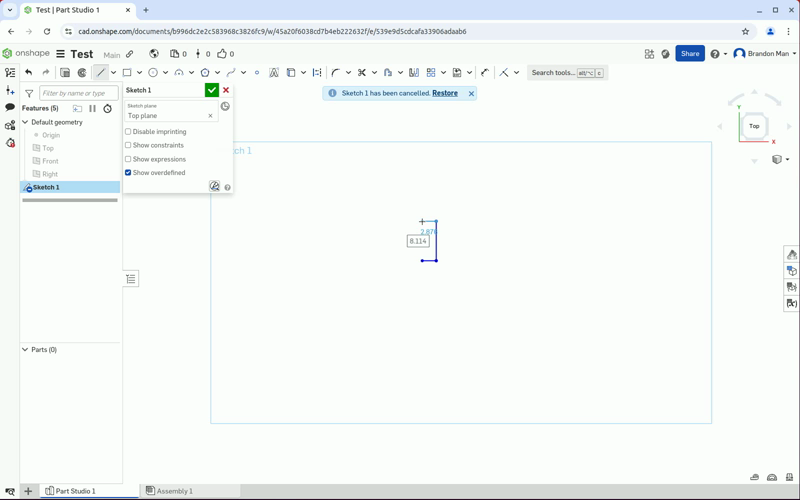
click(422, 221)
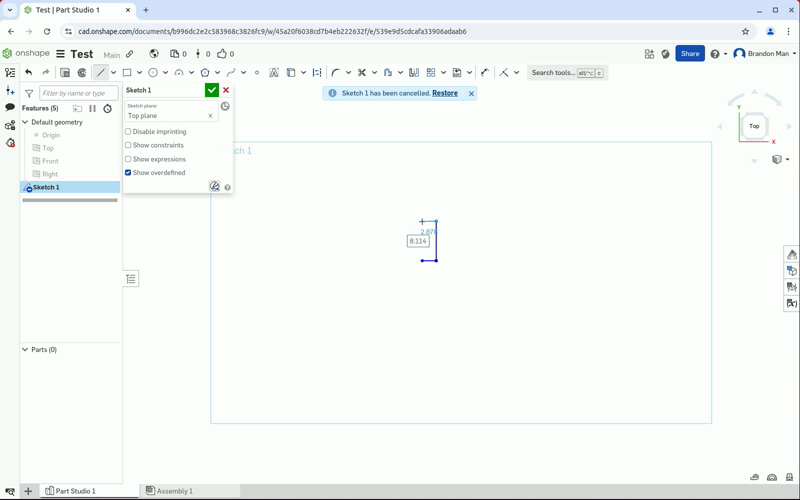
key_up(shift)
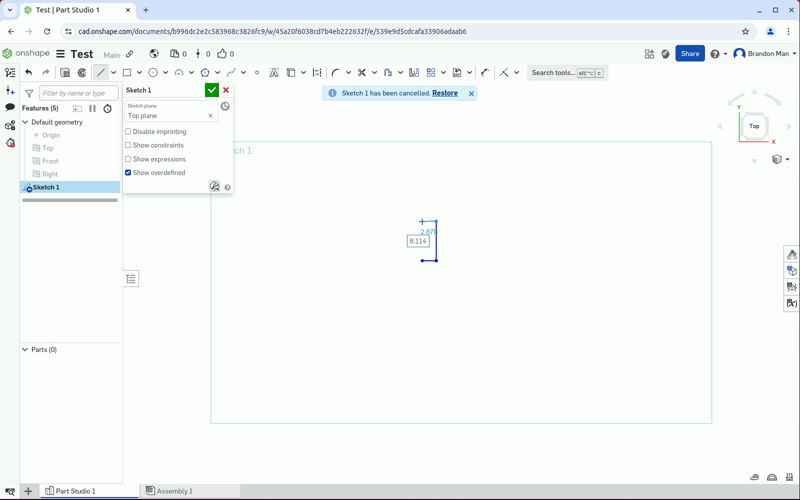
mouse_move(452, 221)
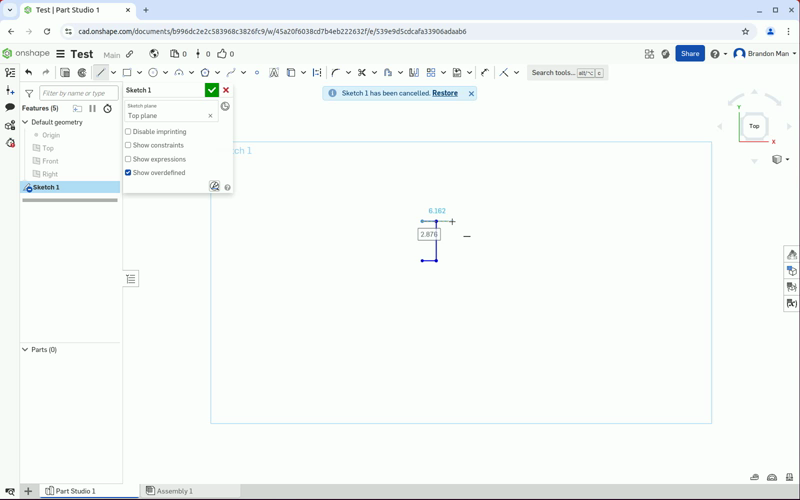
key_down(shift)
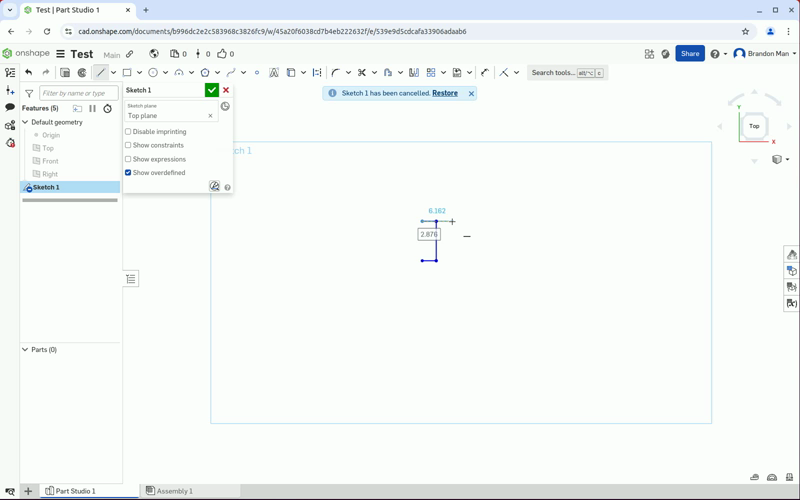
mouse_move(422, 260)
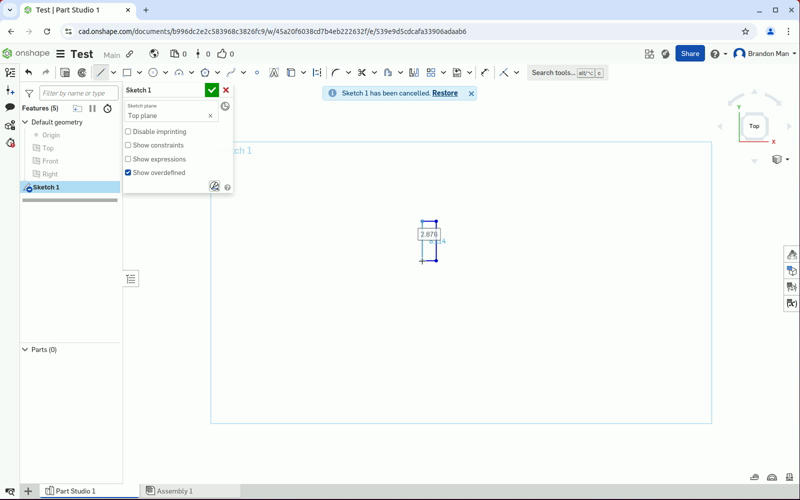
key_up(shift)
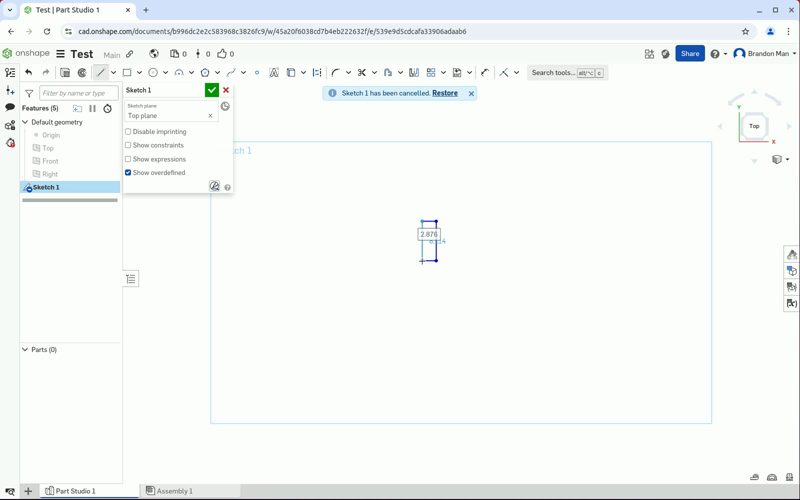
click(422, 260)
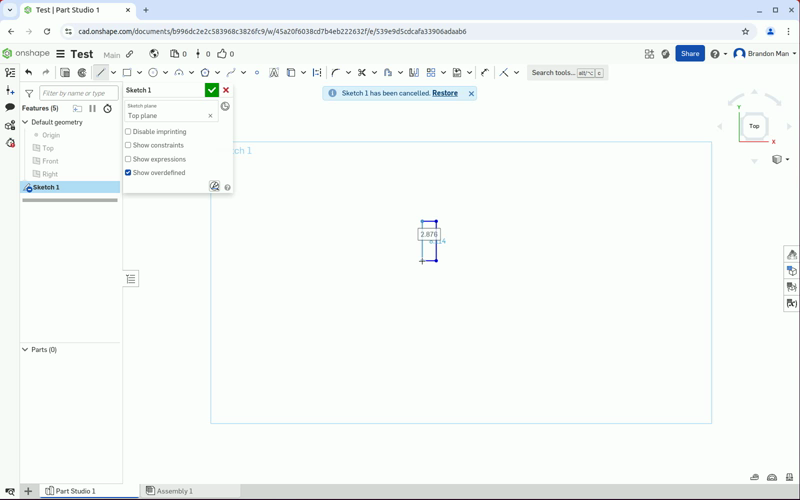
key(esc)
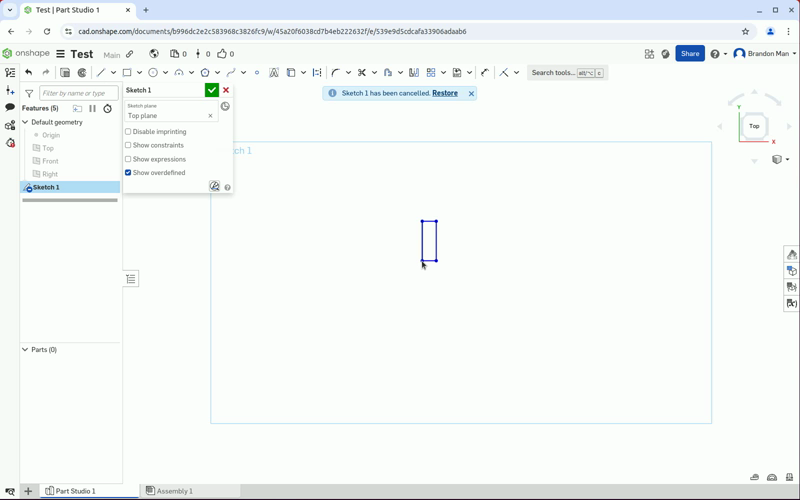
mouse_move(423, 258)
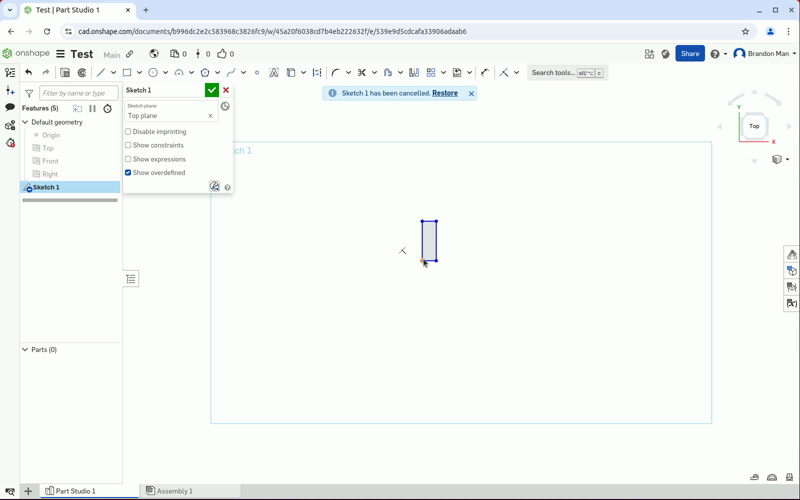
scroll(6)
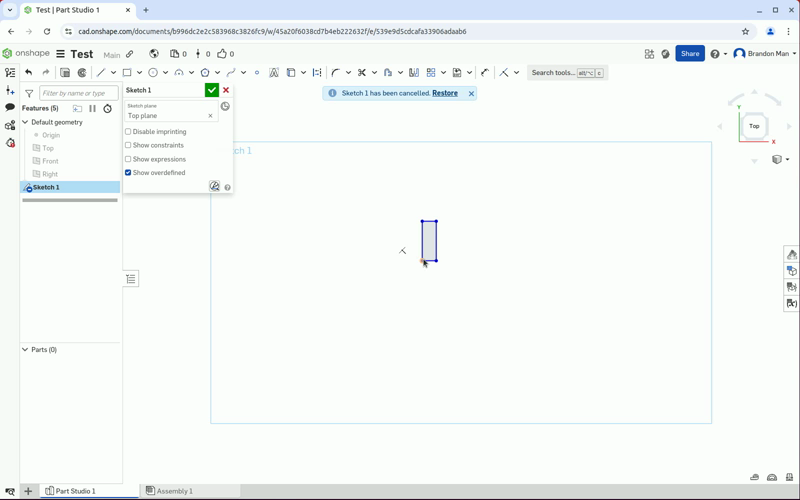
scroll(6)
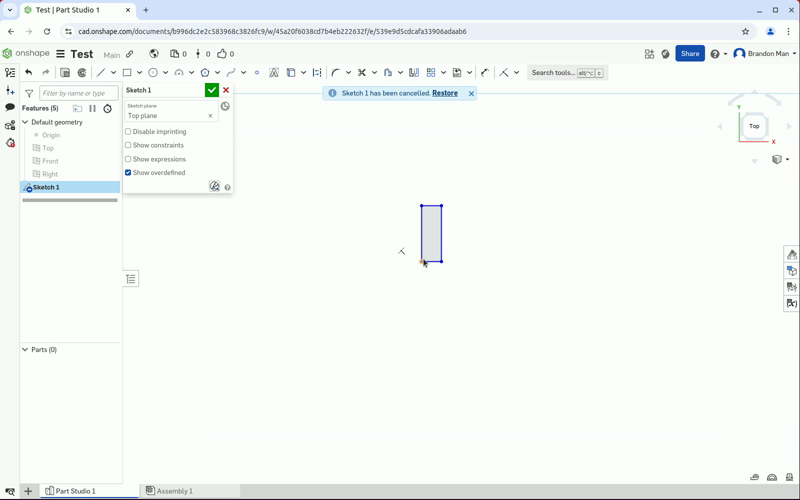
scroll(6)
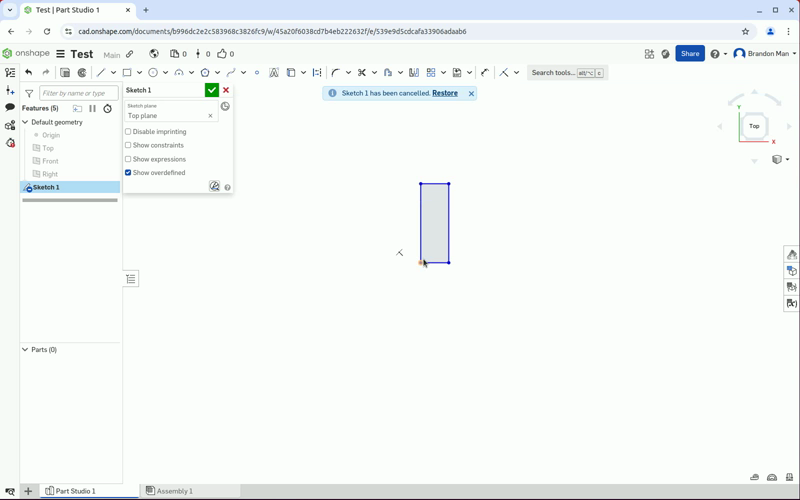
scroll(6)
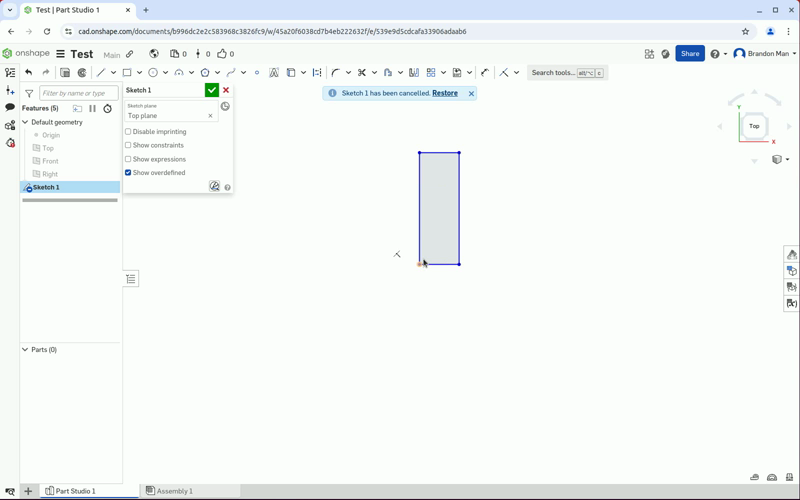
scroll(6)
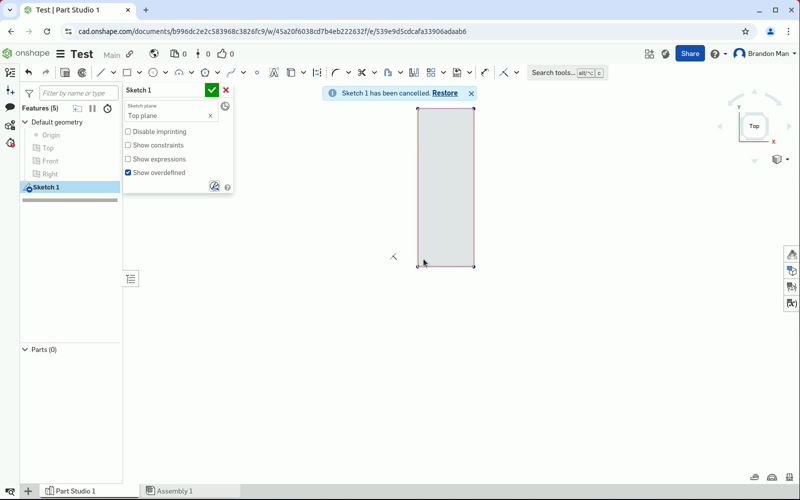
scroll(6)
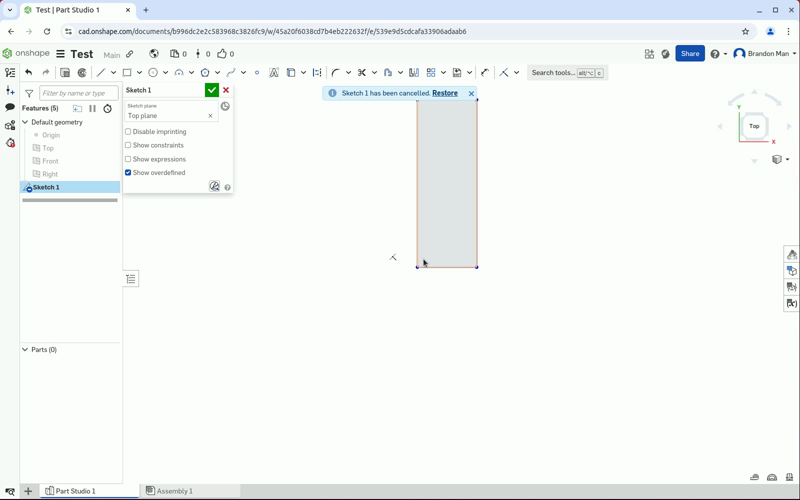
scroll(6)
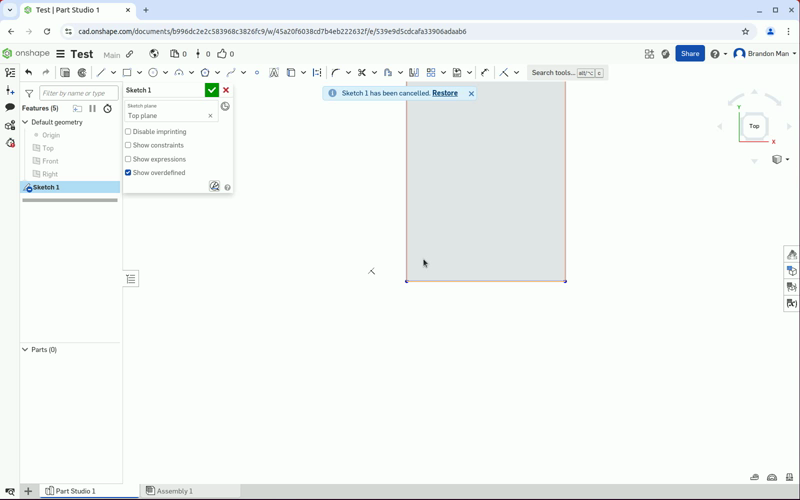
click(423, 258)
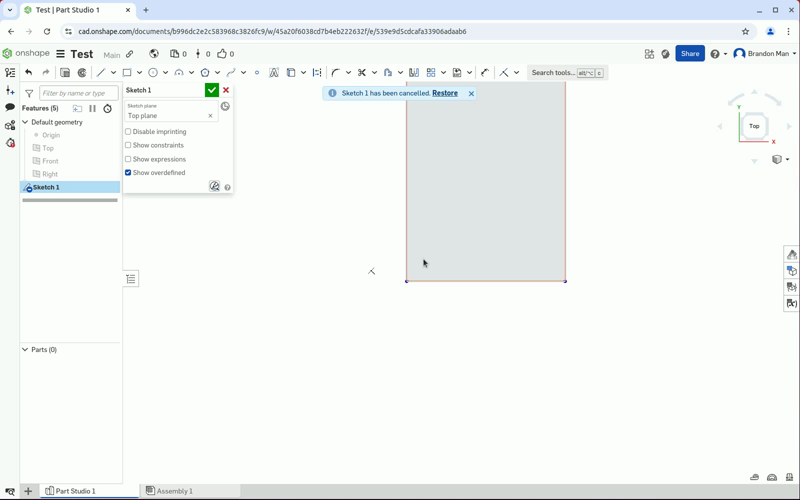
scroll(-6)
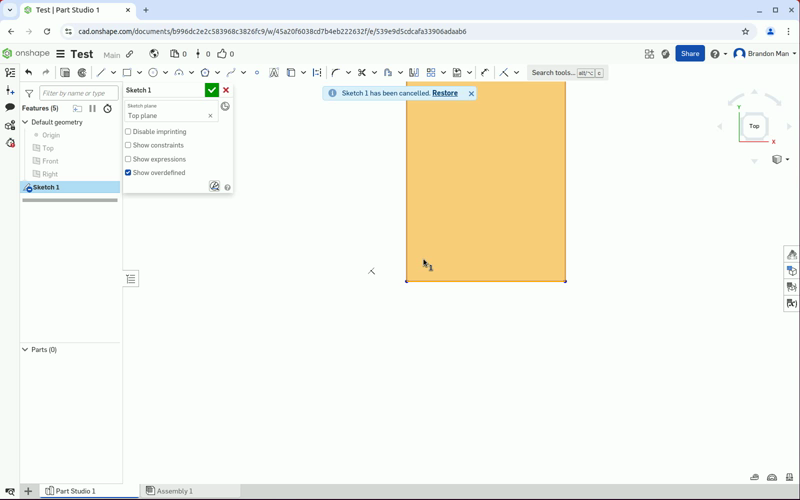
scroll(-6)
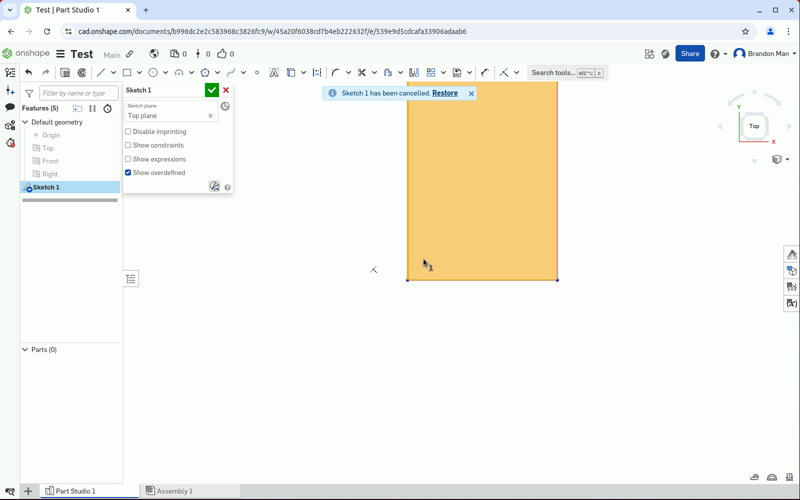
scroll(-6)
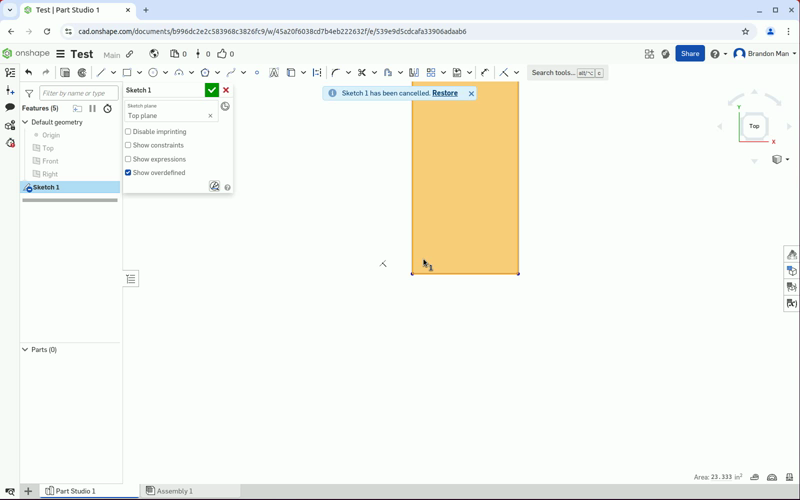
scroll(-6)
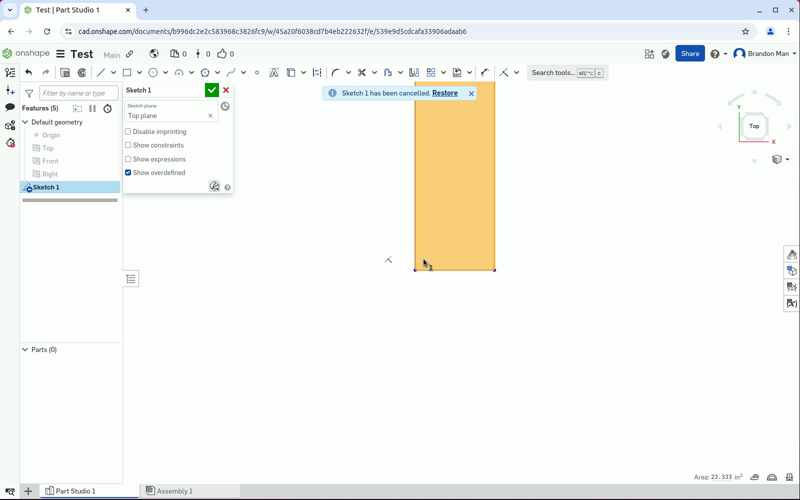
scroll(-6)
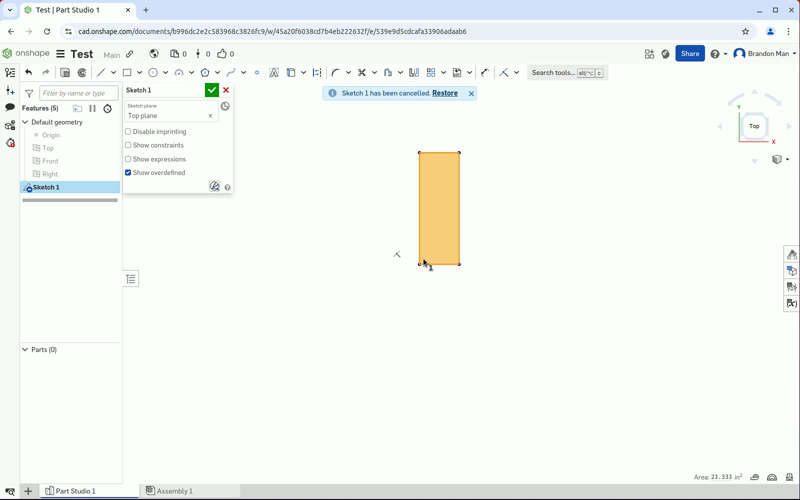
scroll(-6)
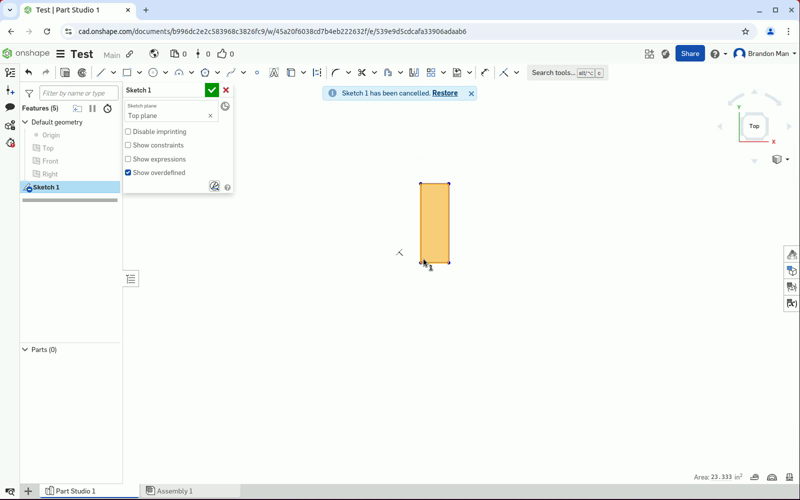
scroll(-6)
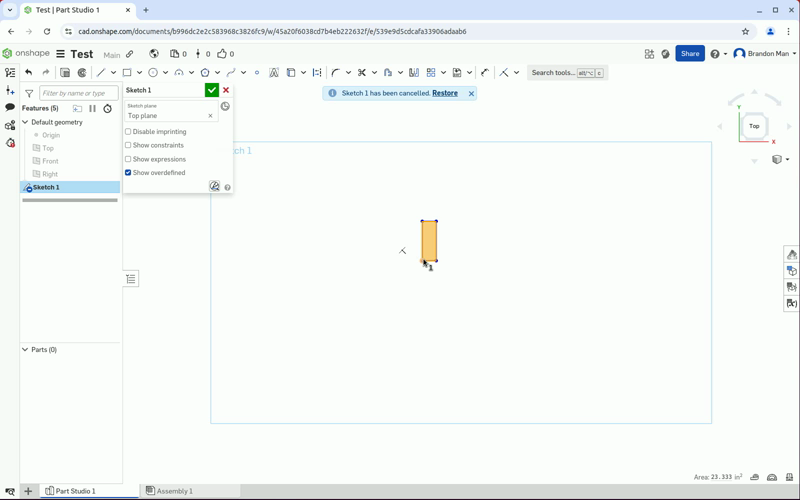
mouse_move(73, 352)
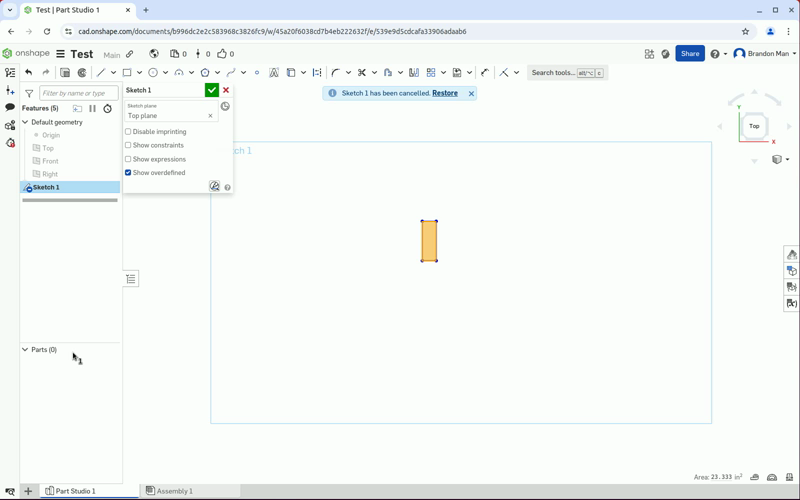
key(shift+y)
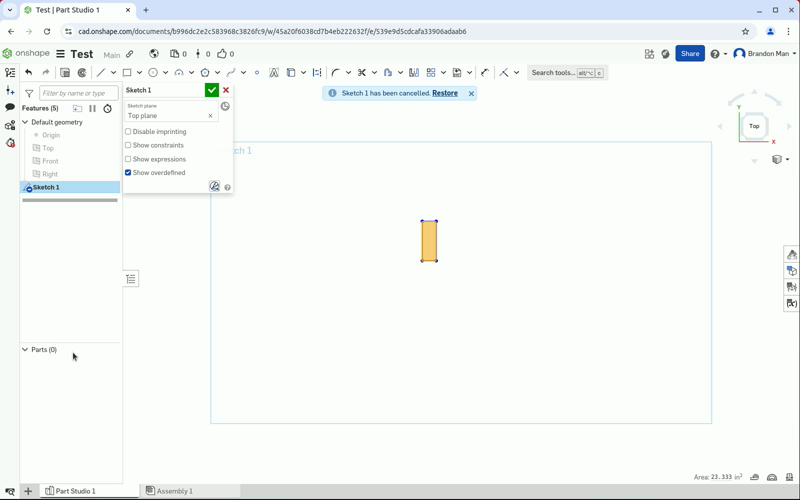
key(shift+e)
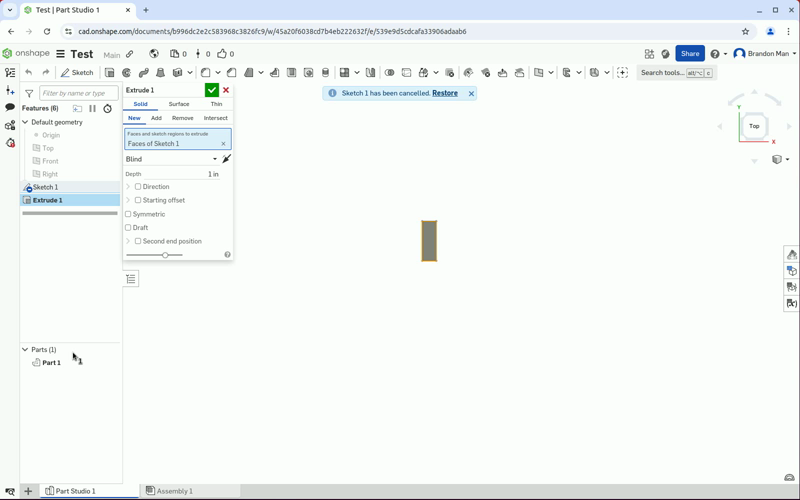
mouse_move(143, 106)
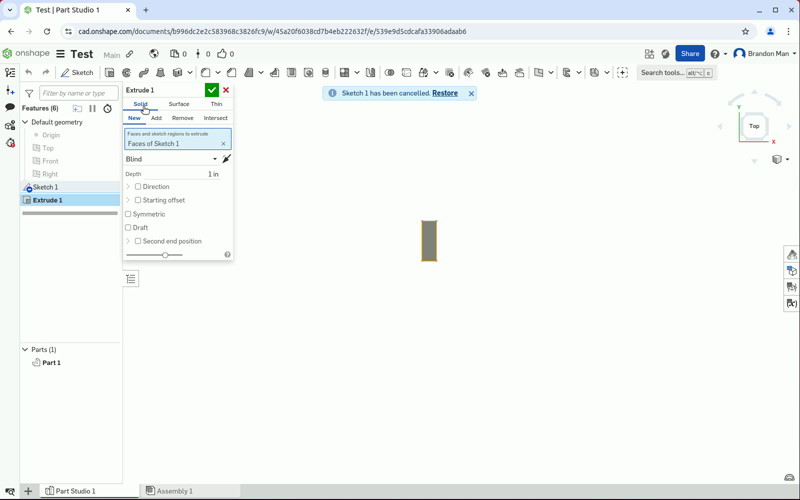
click(143, 106)
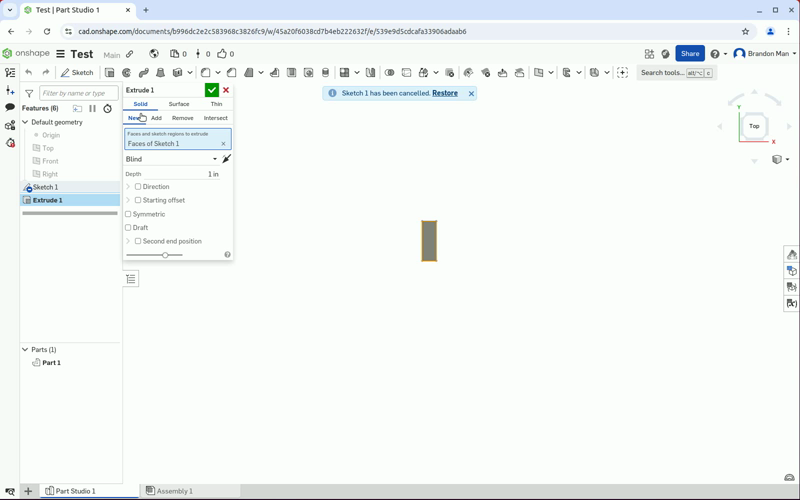
mouse_move(137, 120)
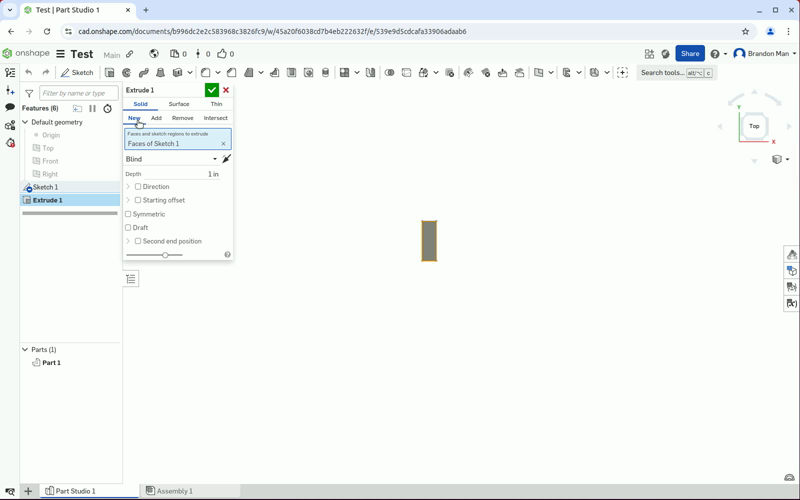
click(137, 120)
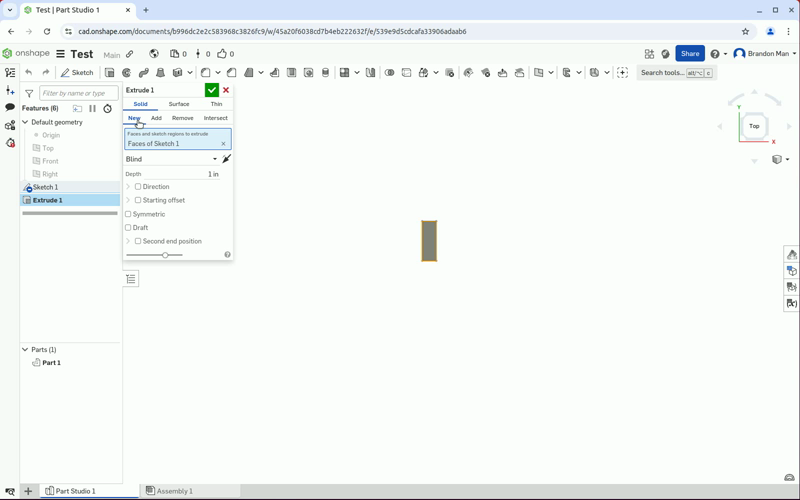
key(tab, 4)
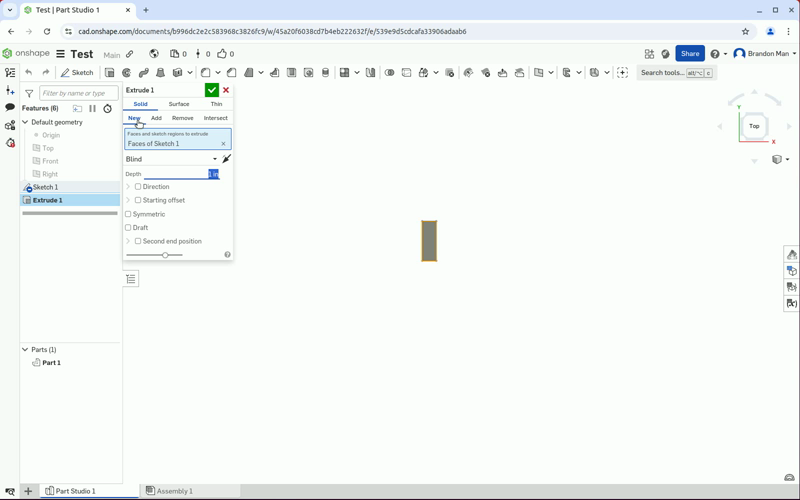
text(3.129)
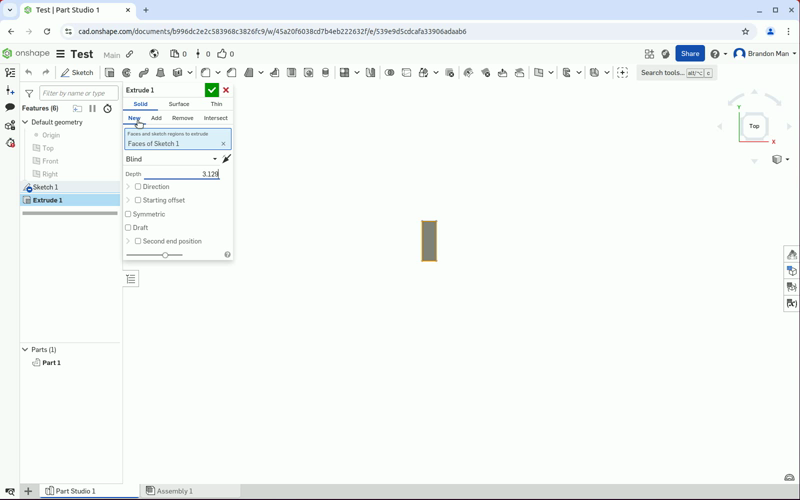
key(enter)
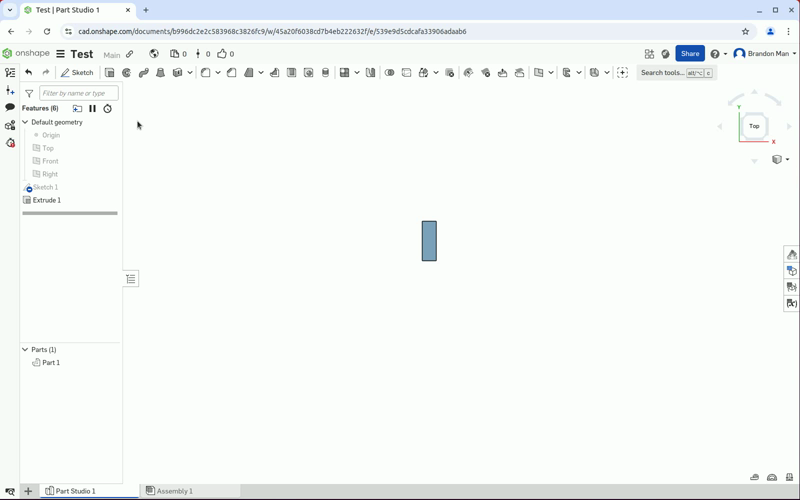
key(shift+h)
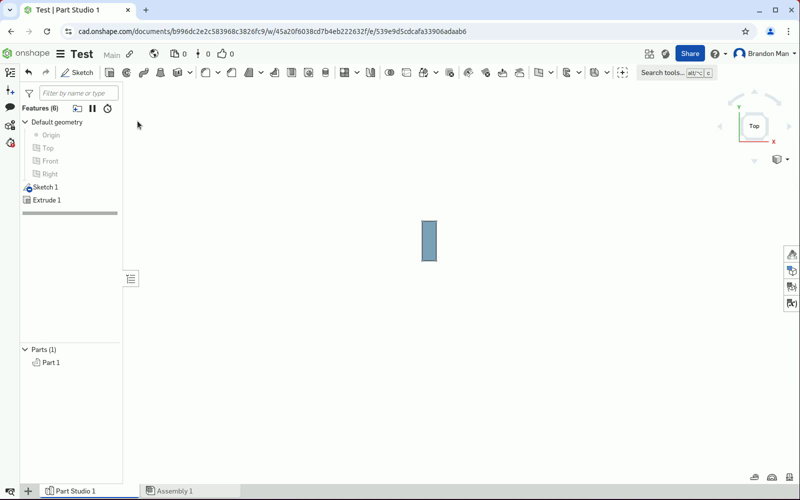
key(shift+h)
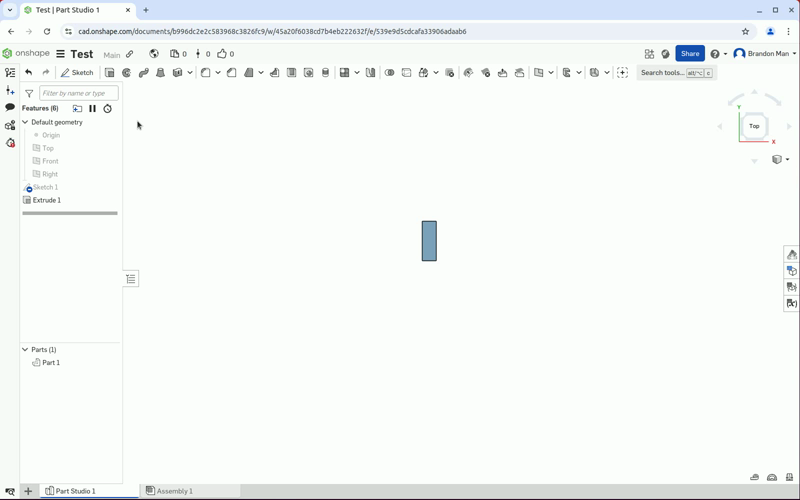
mouse_move(73, 189)
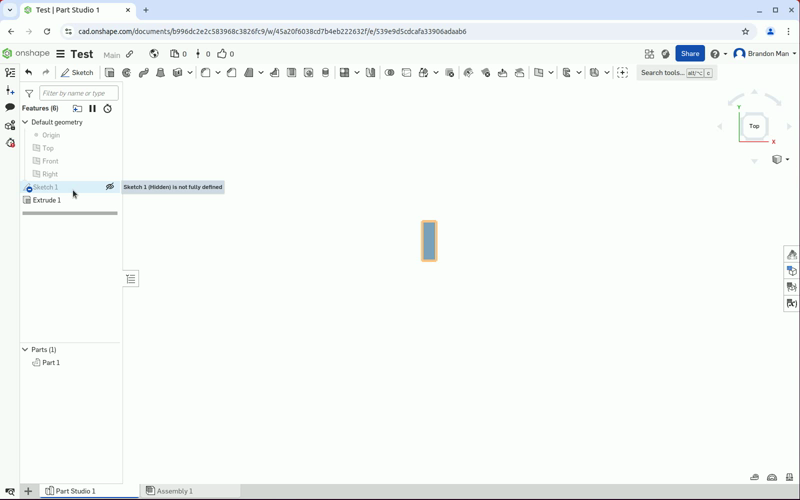
click(73, 189)
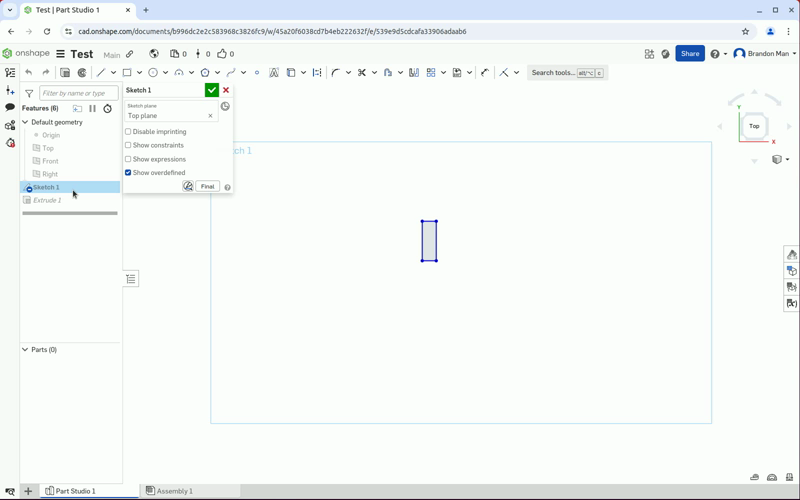
mouse_move(229, 92)
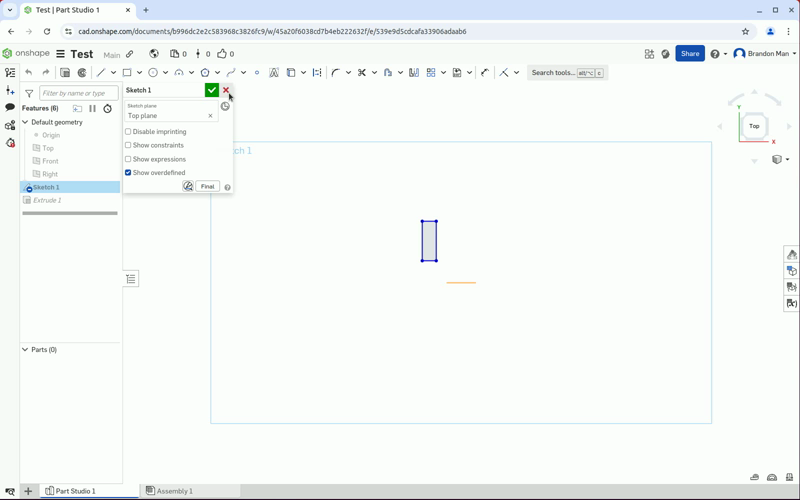
click(229, 92)
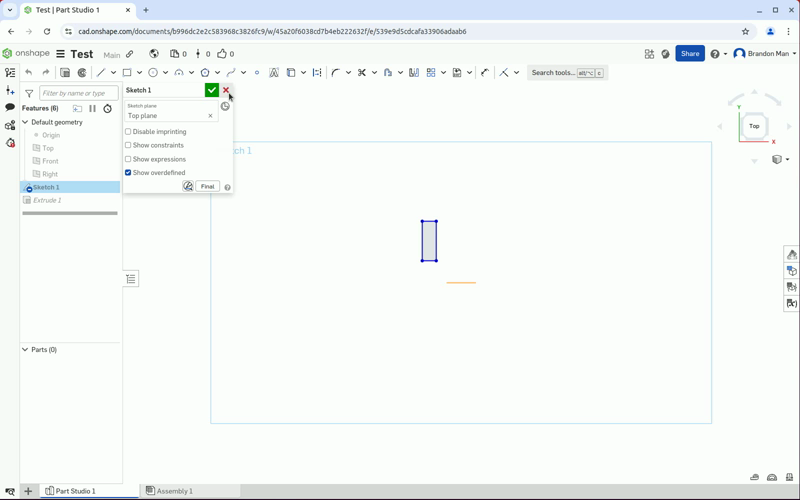
key(shift+s)
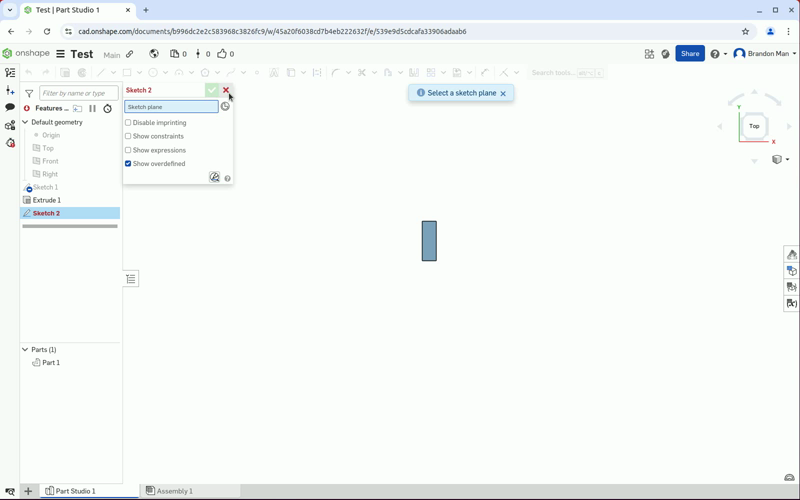
mouse_move(73, 150)
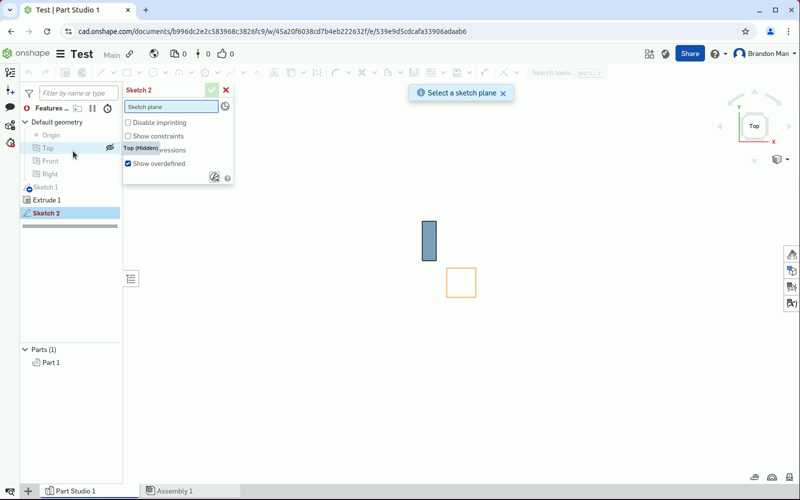
click(73, 150)
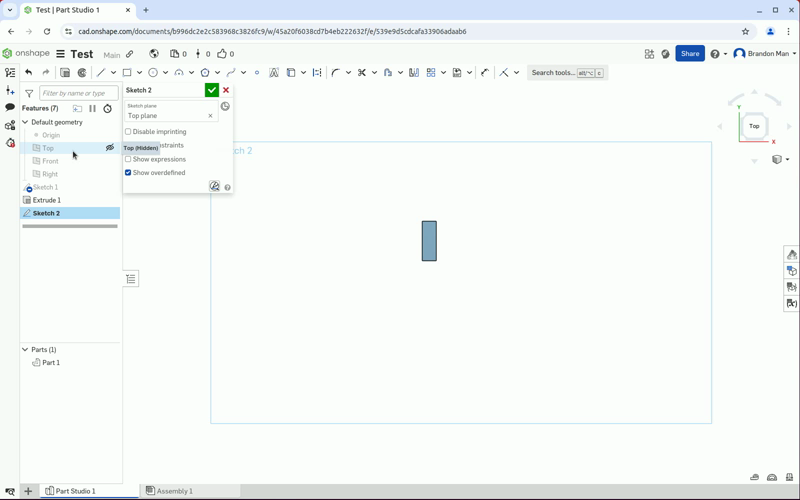
mouse_move(73, 352)
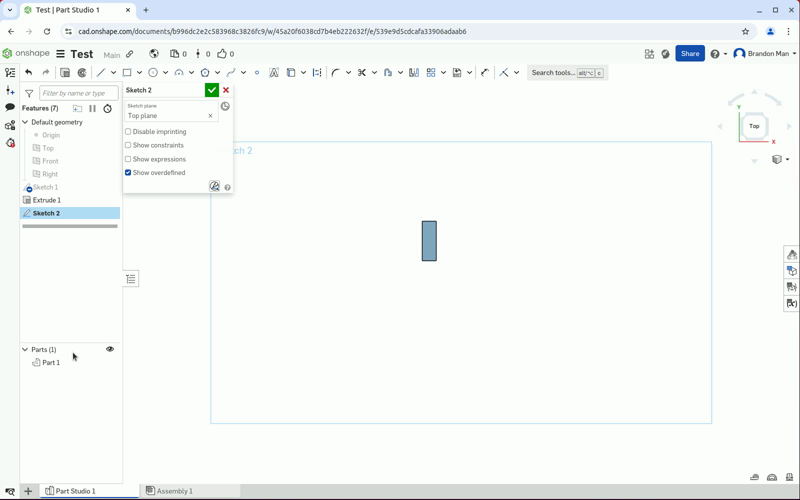
key(y)
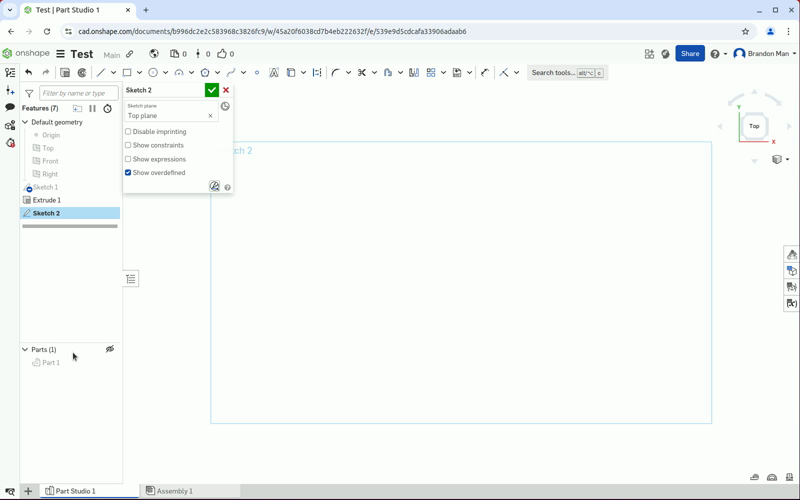
key(l)
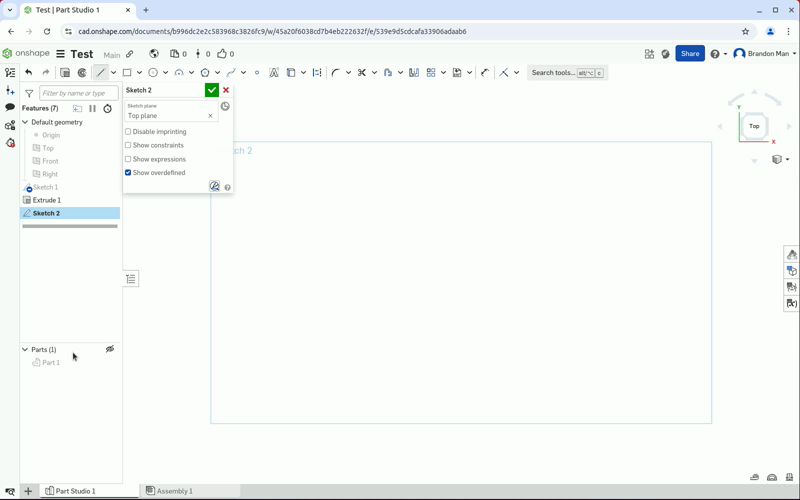
key_down(shift)
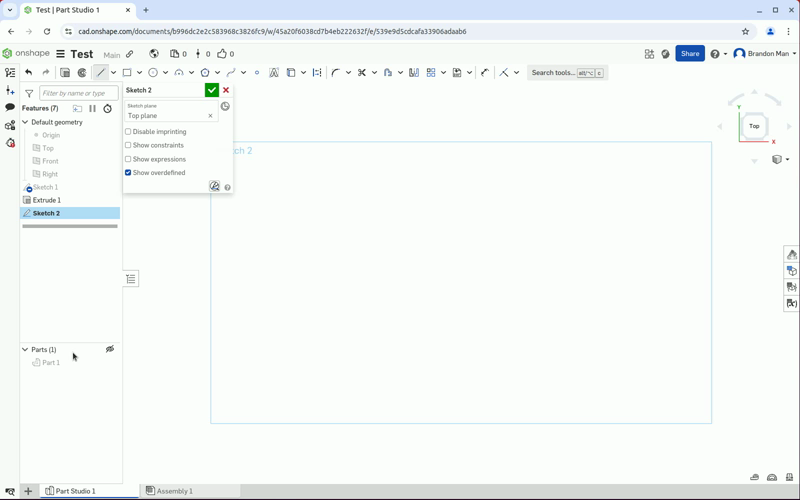
mouse_move(398, 198)
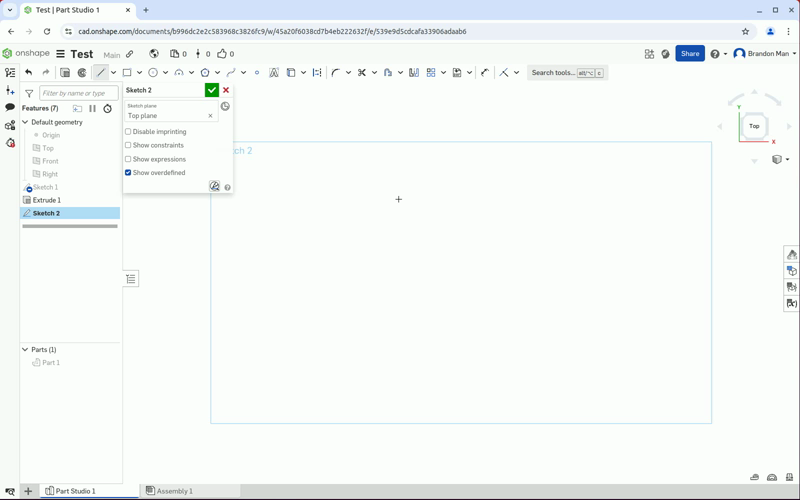
click(398, 198)
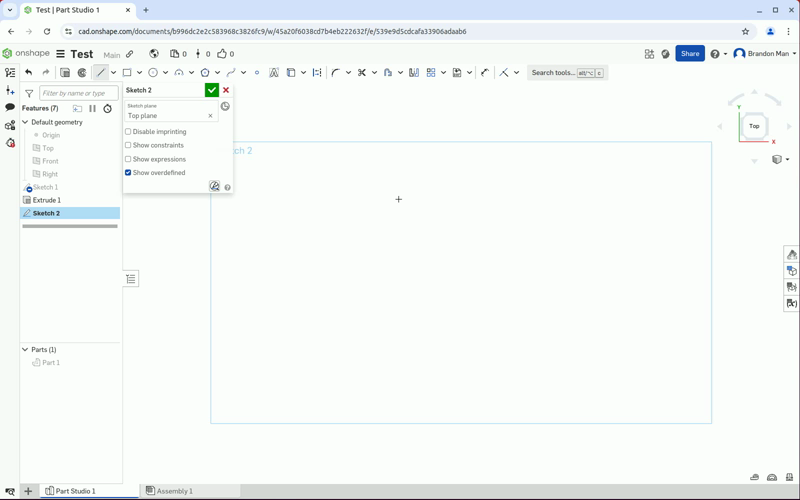
key_up(shift)
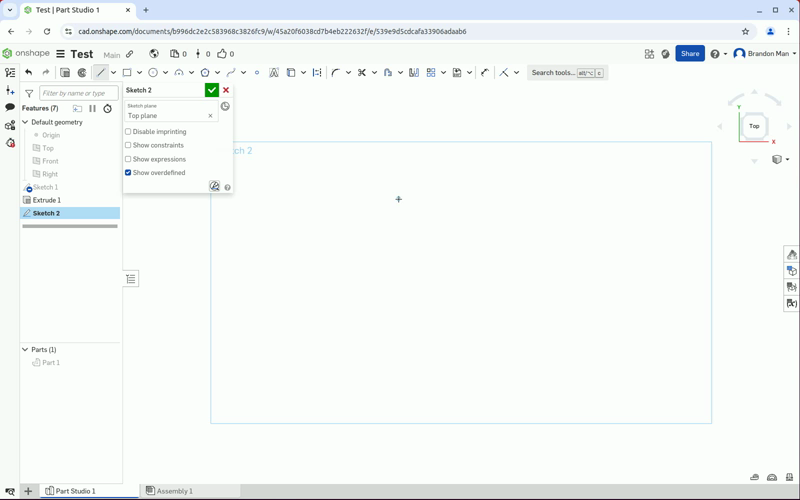
key_down(shift)
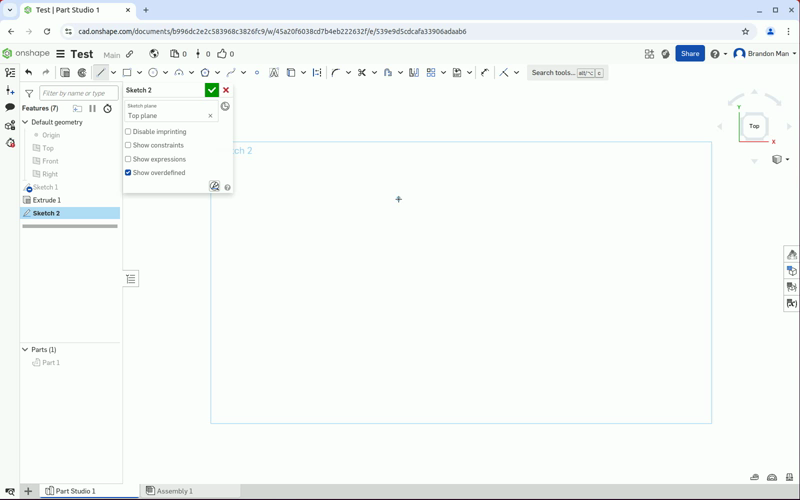
mouse_move(428, 198)
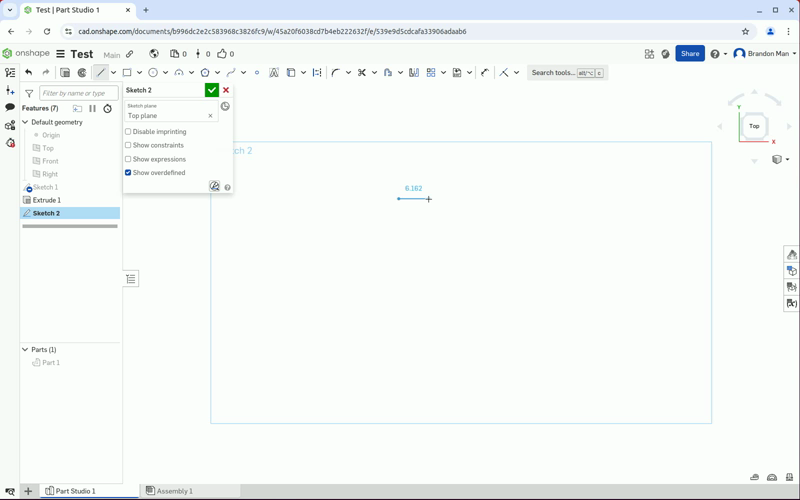
mouse_move(419, 198)
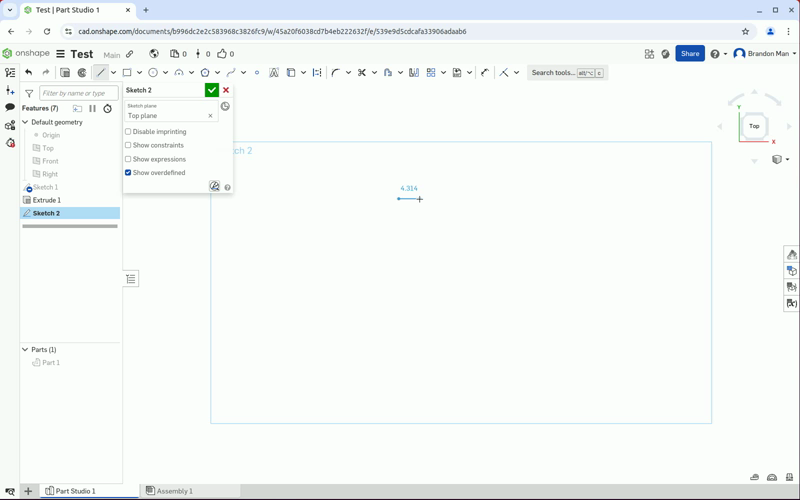
click(419, 198)
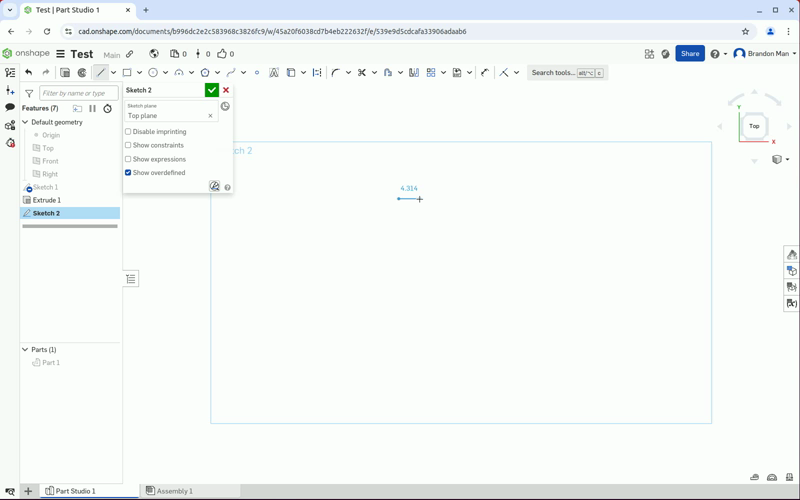
key_up(shift)
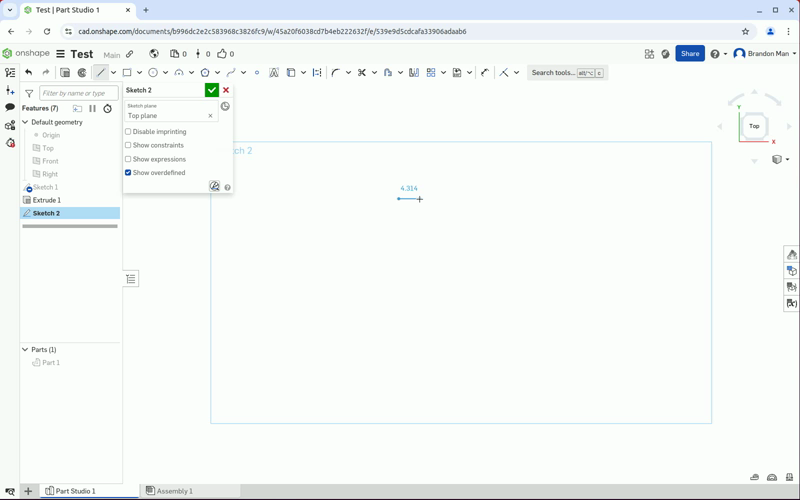
key_down(shift)
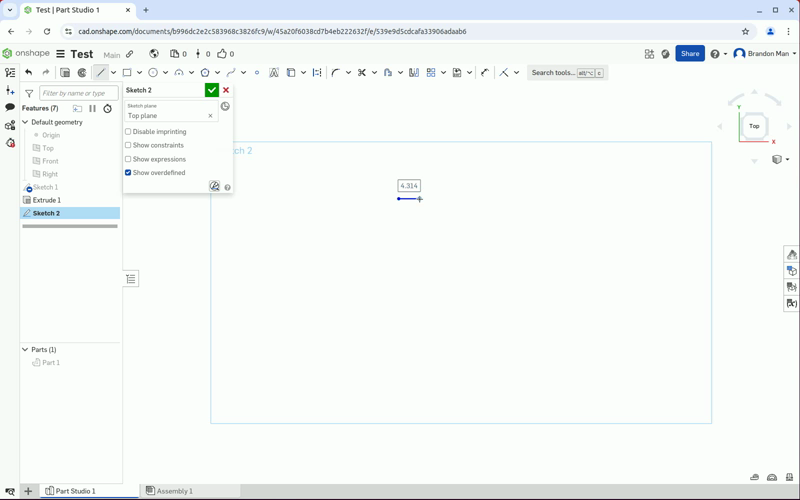
mouse_move(449, 198)
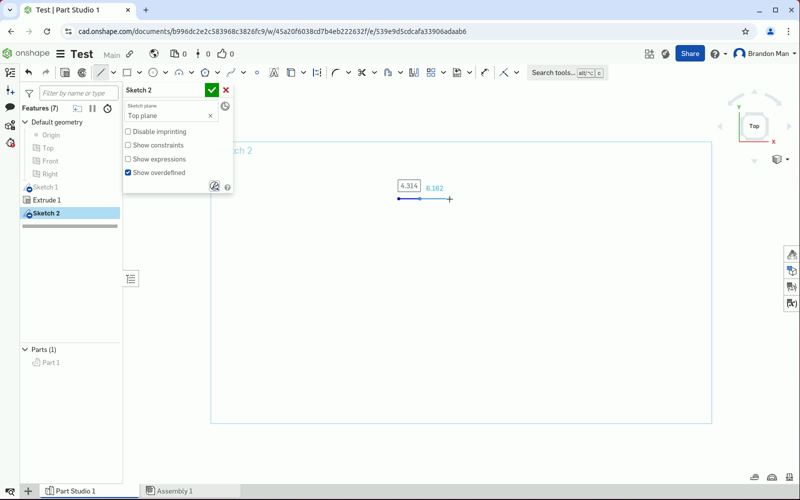
mouse_move(419, 184)
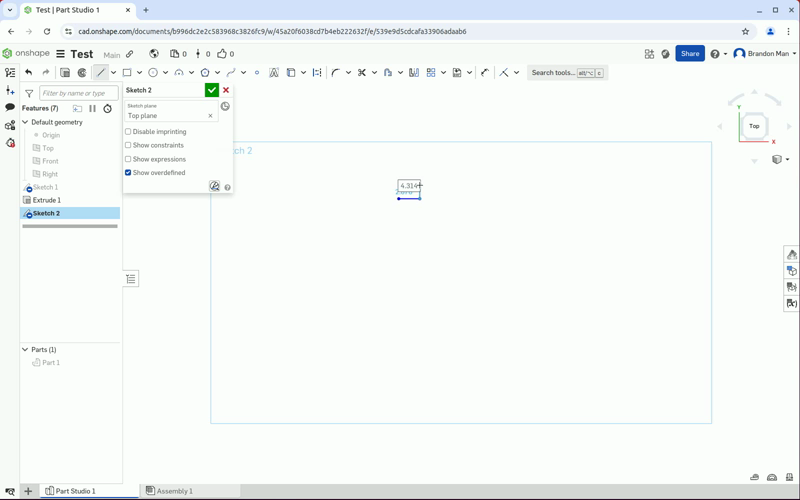
click(419, 184)
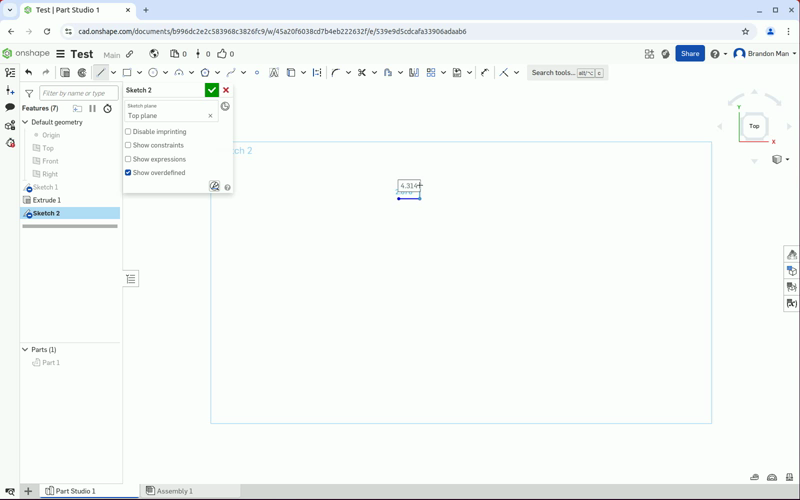
key_up(shift)
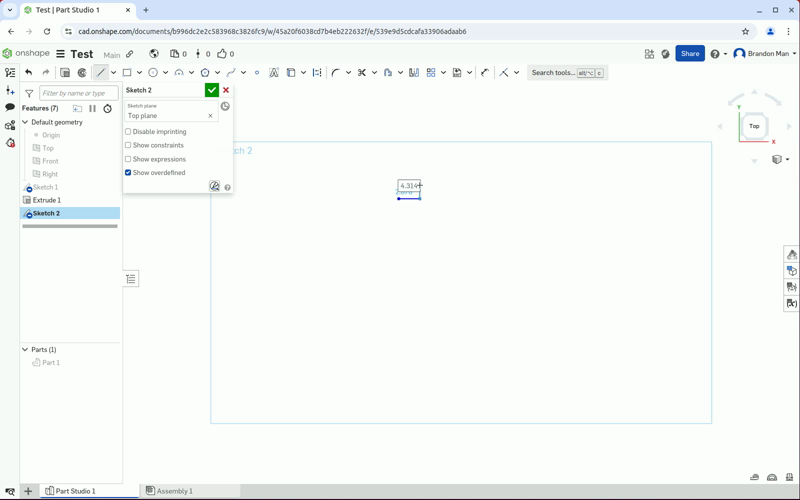
key_down(shift)
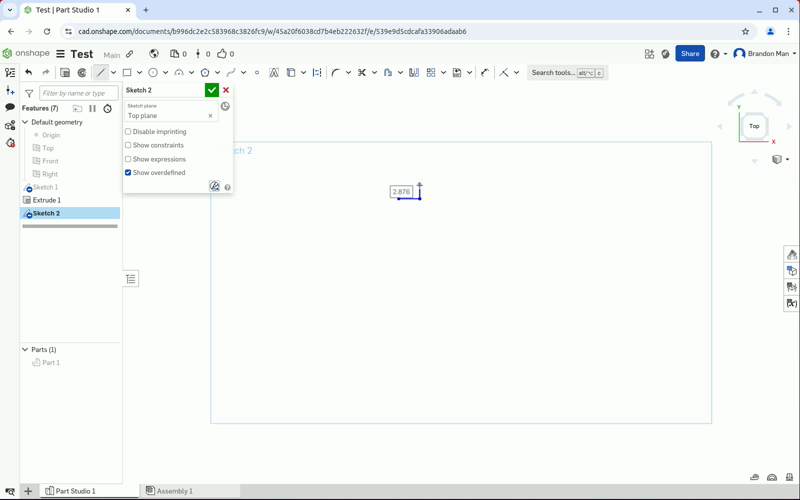
mouse_move(449, 184)
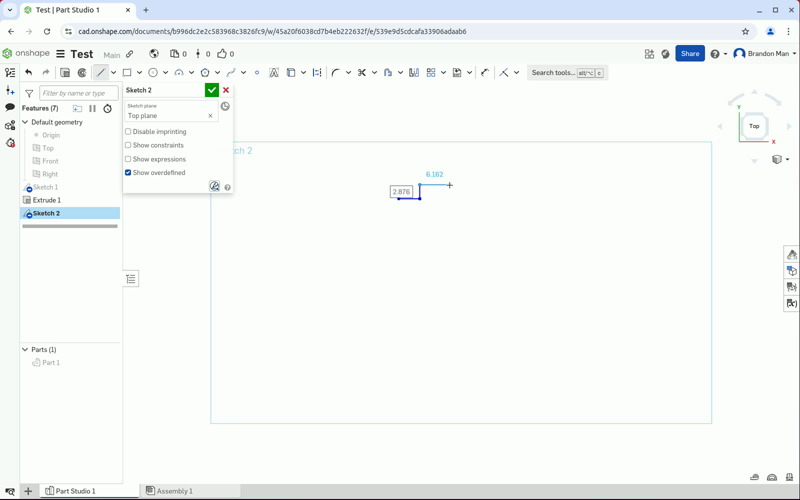
mouse_move(398, 184)
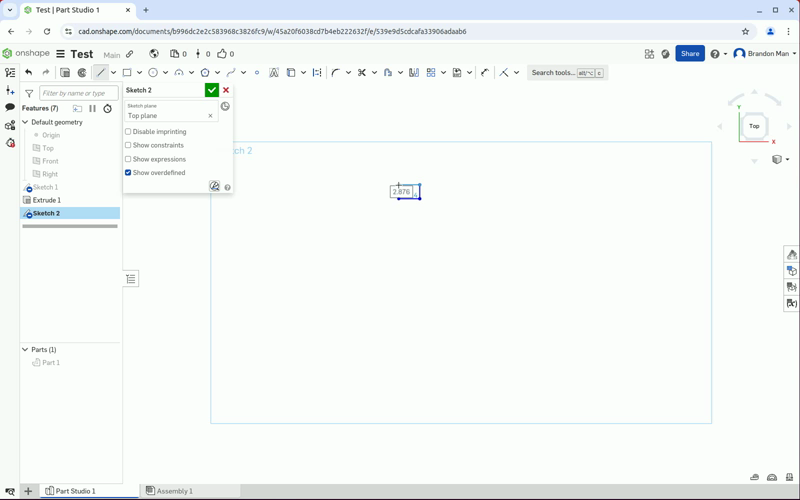
click(398, 184)
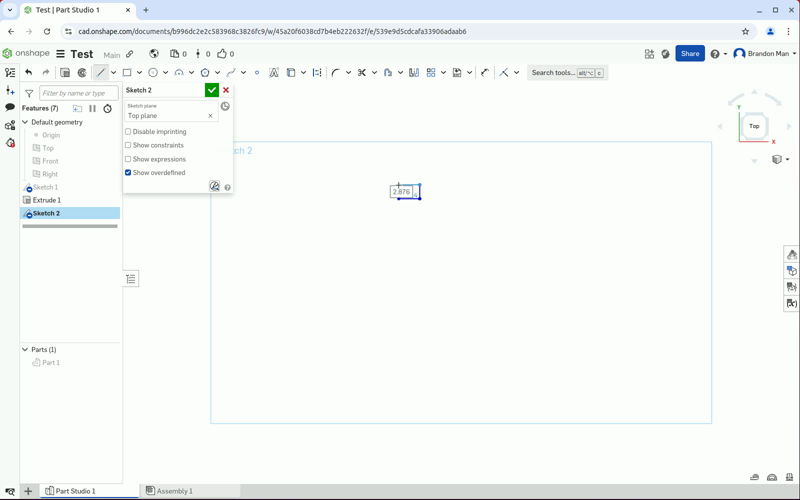
key_up(shift)
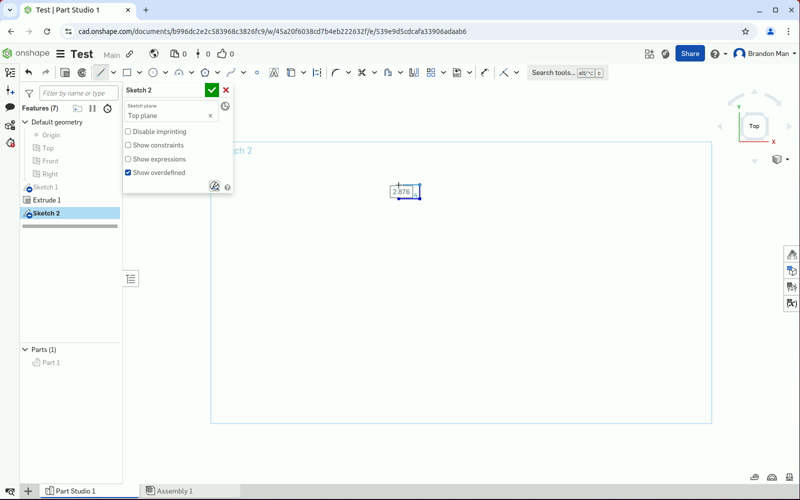
mouse_move(428, 184)
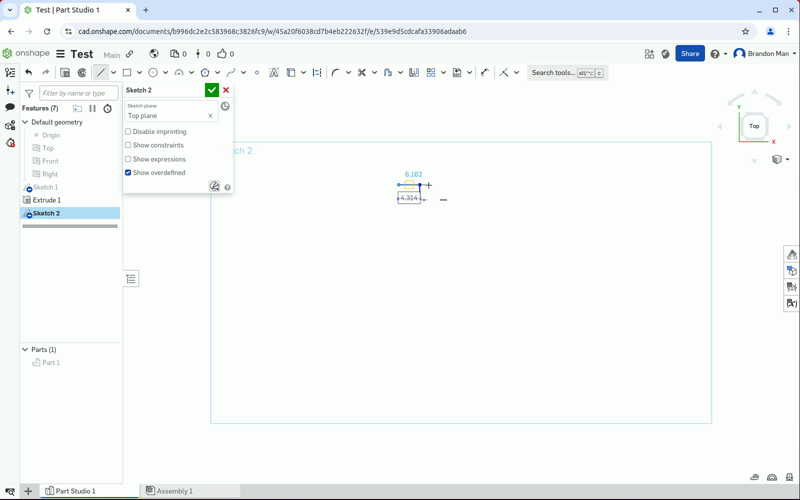
key_down(shift)
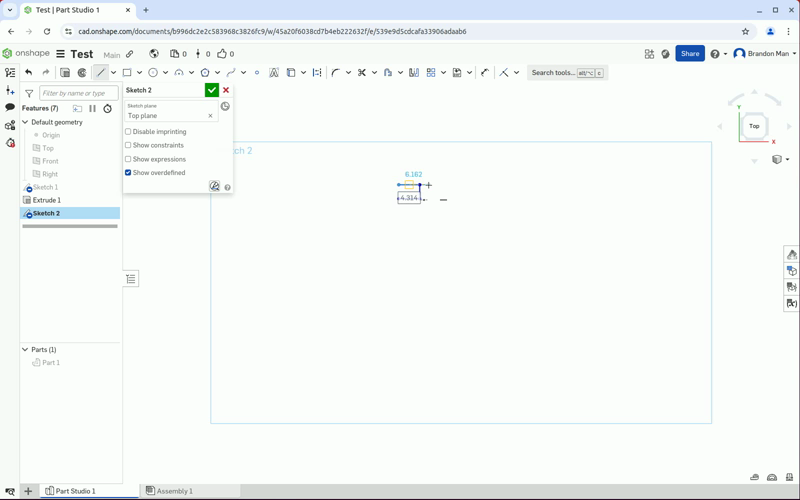
mouse_move(398, 198)
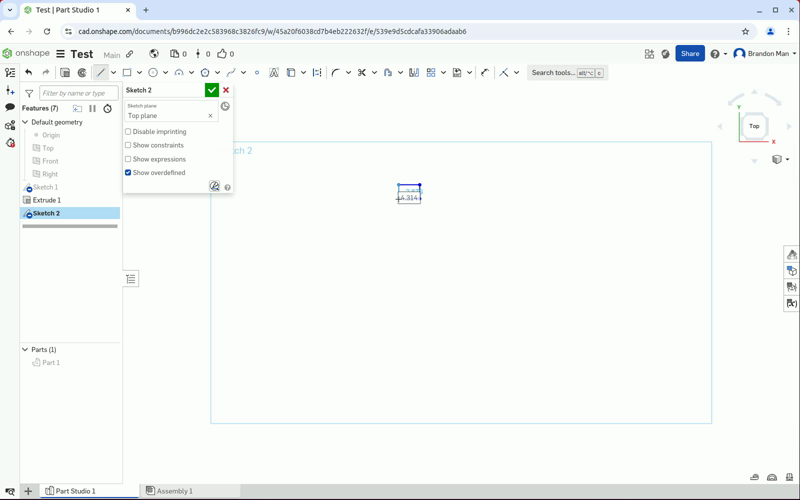
key_up(shift)
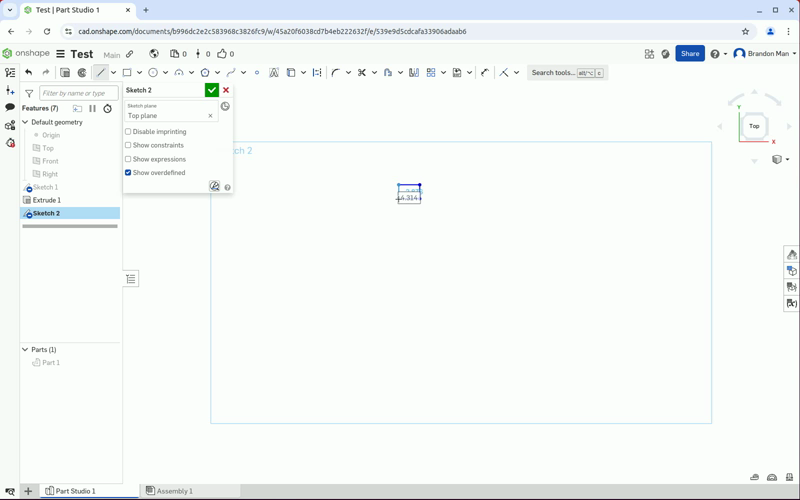
click(398, 198)
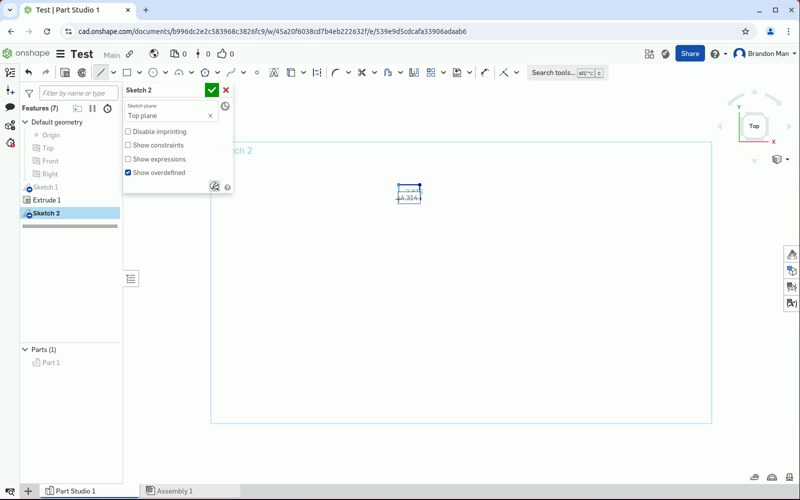
key(esc)
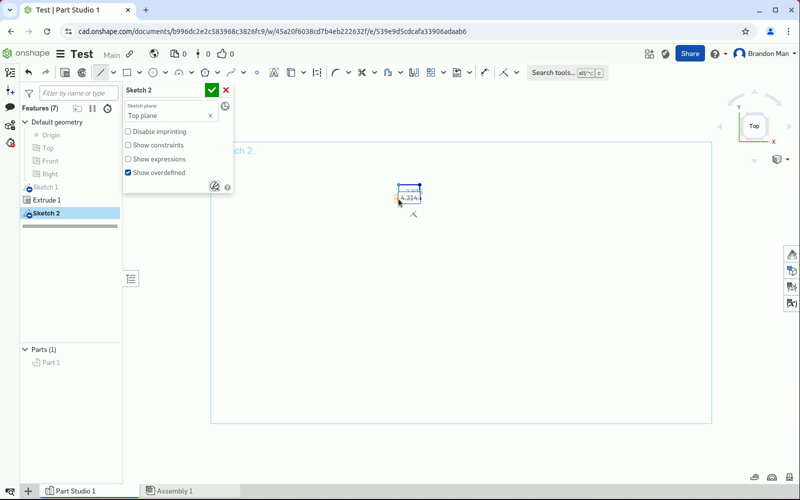
mouse_move(418, 191)
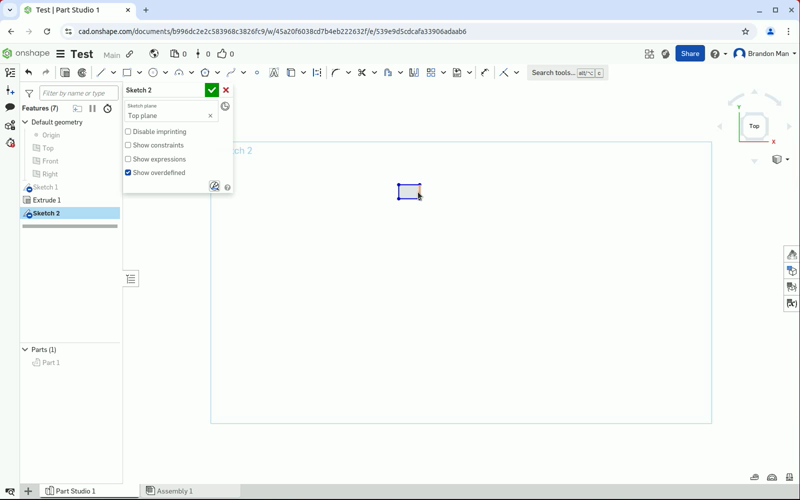
scroll(6)
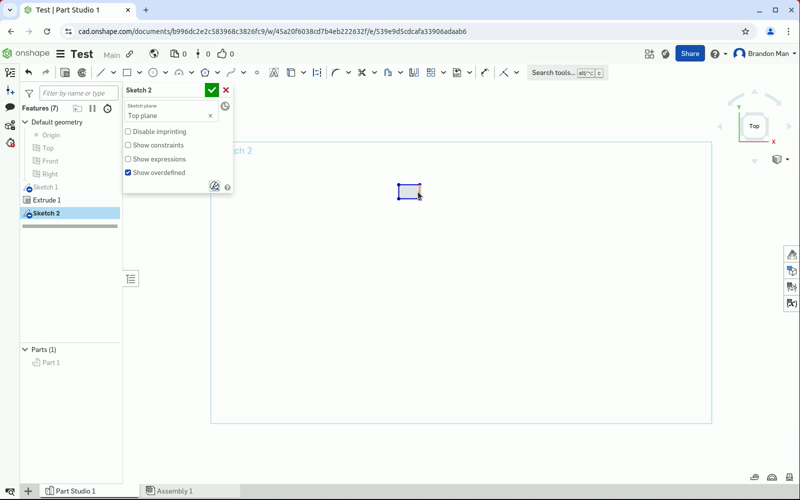
scroll(6)
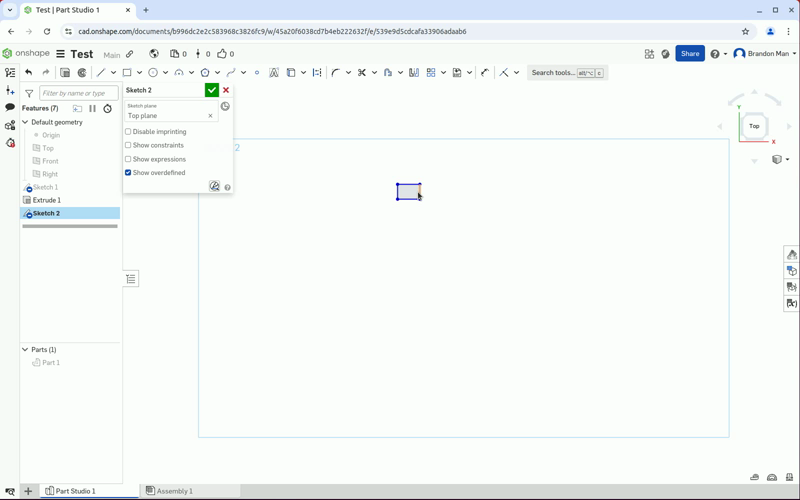
scroll(6)
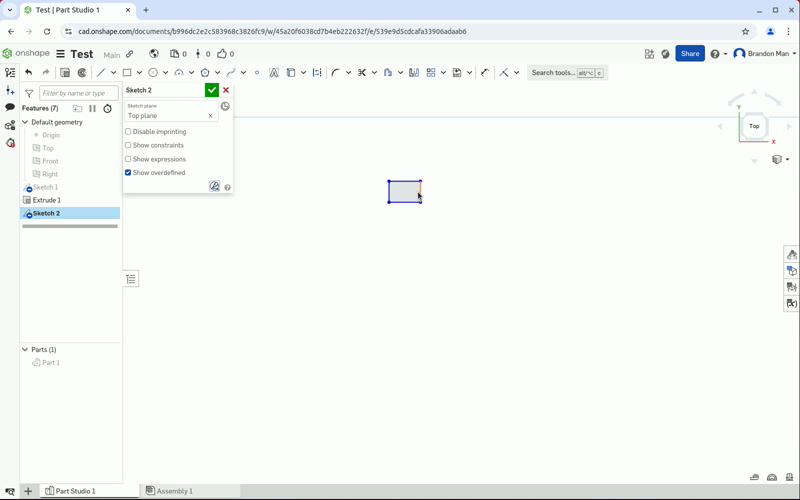
scroll(6)
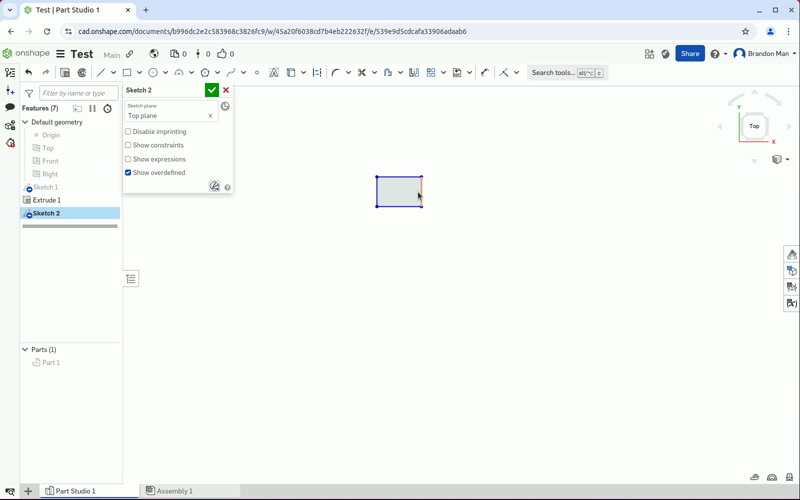
scroll(6)
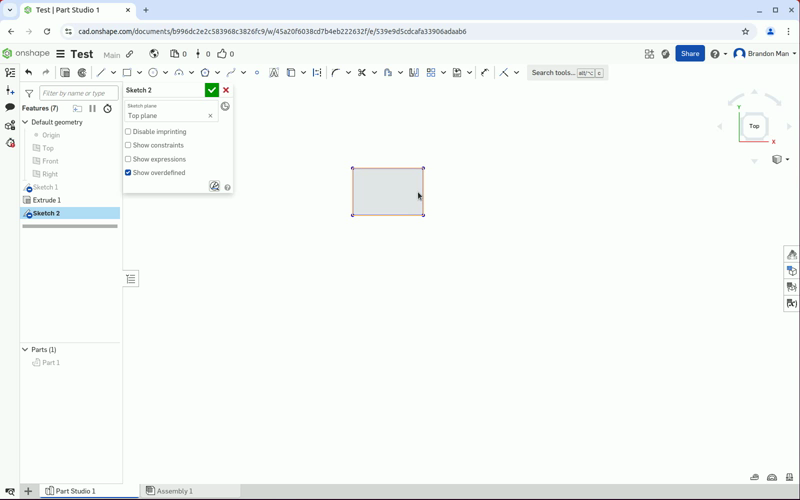
scroll(6)
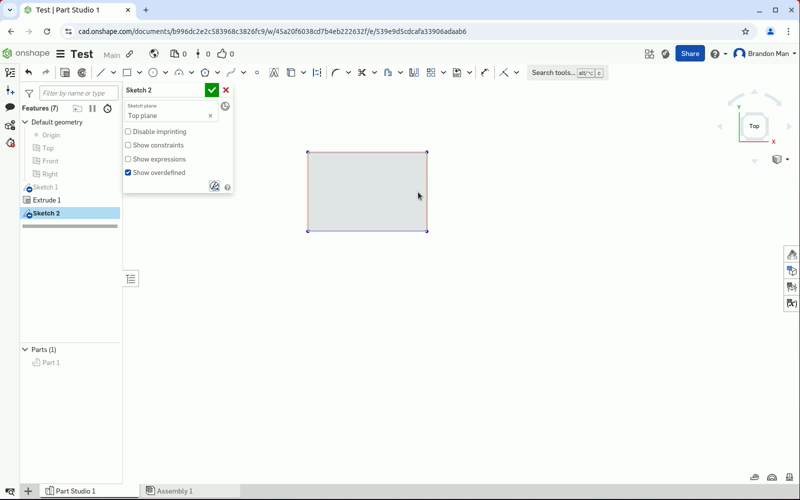
scroll(6)
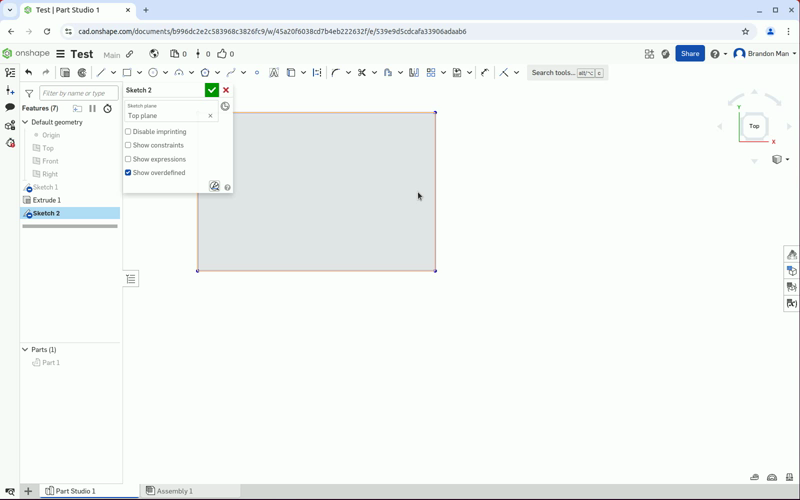
click(418, 191)
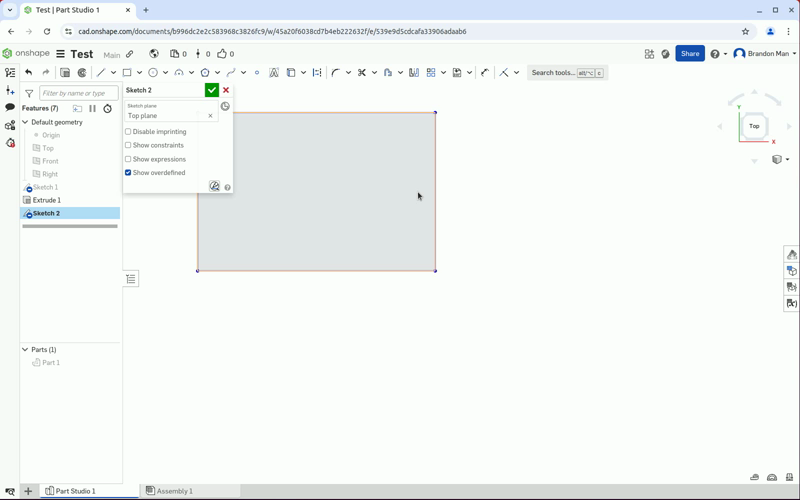
scroll(-6)
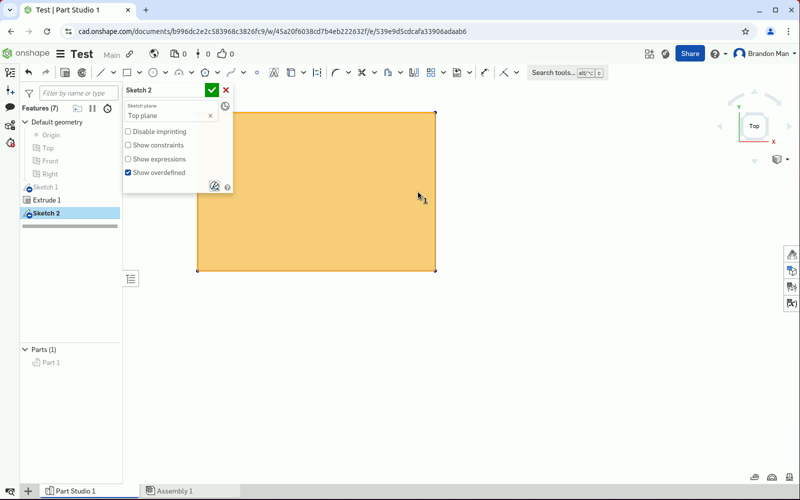
scroll(-6)
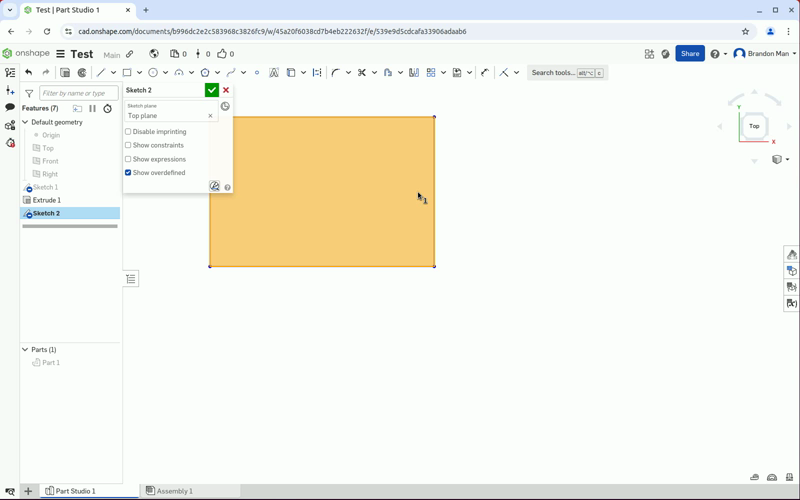
scroll(-6)
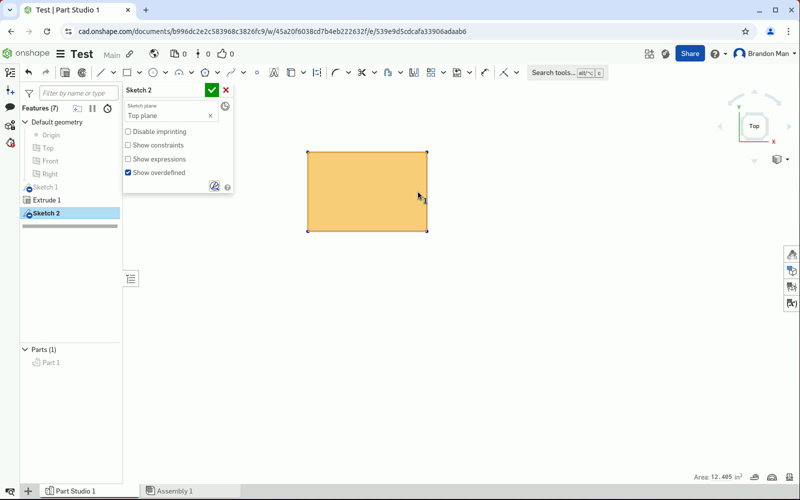
scroll(-6)
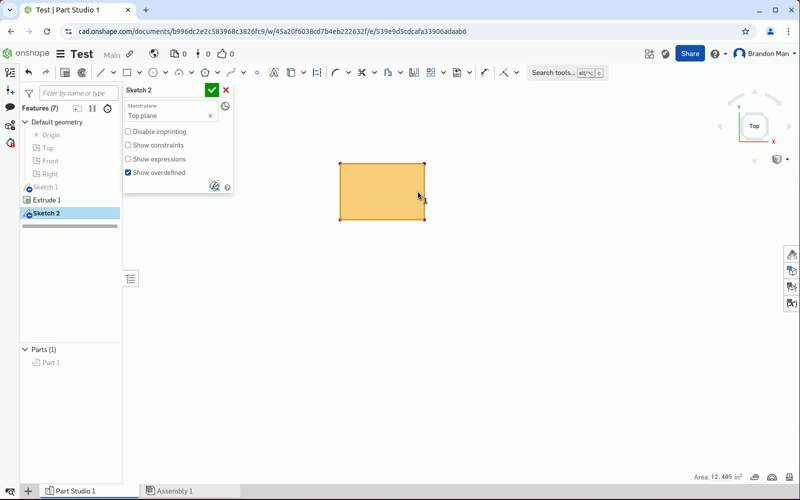
scroll(-6)
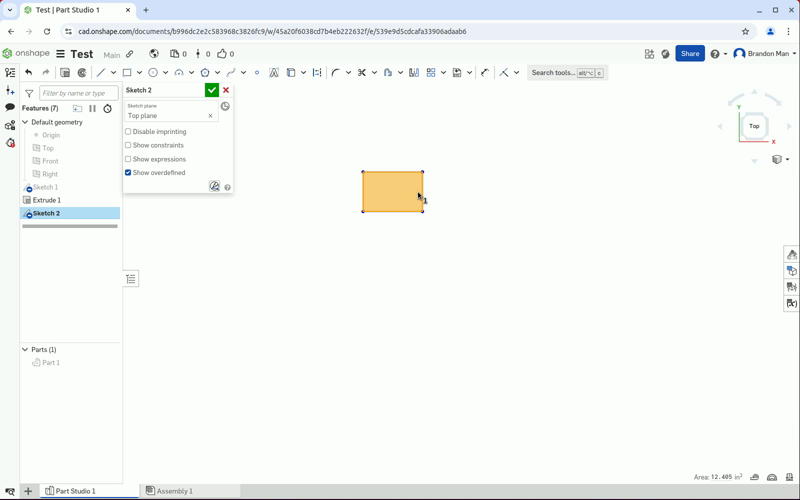
scroll(-6)
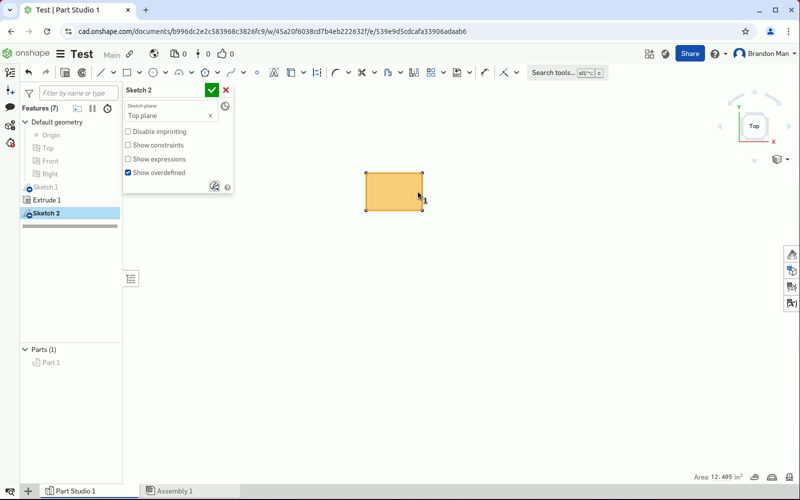
scroll(-6)
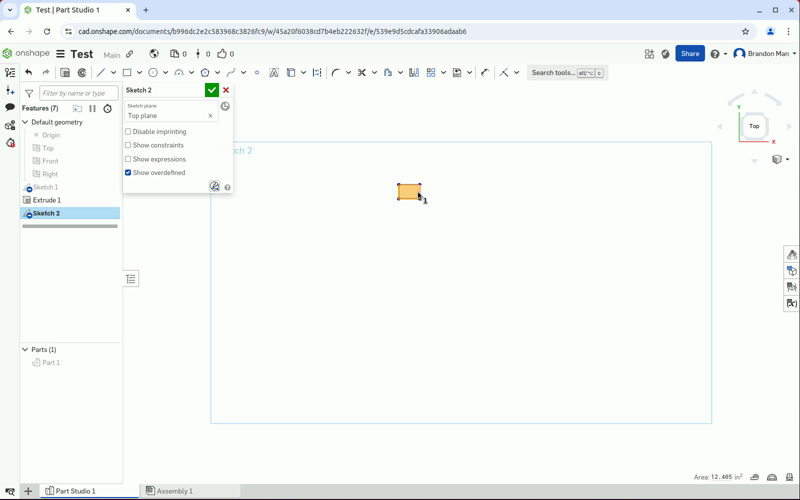
mouse_move(73, 352)
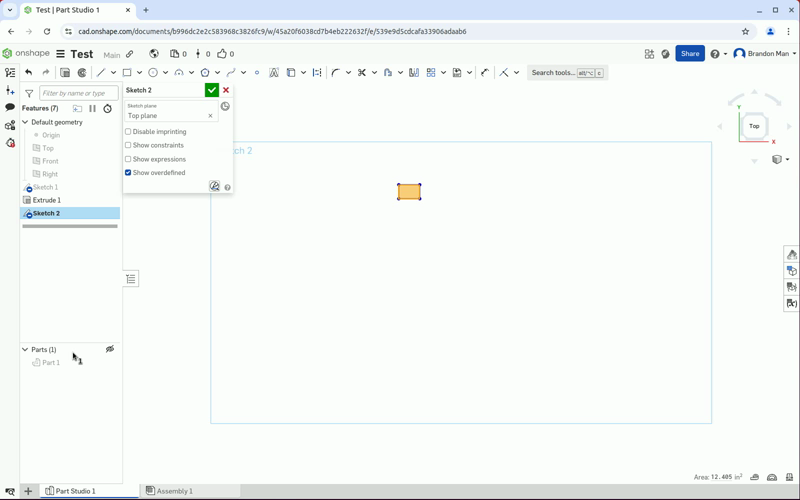
key(shift+y)
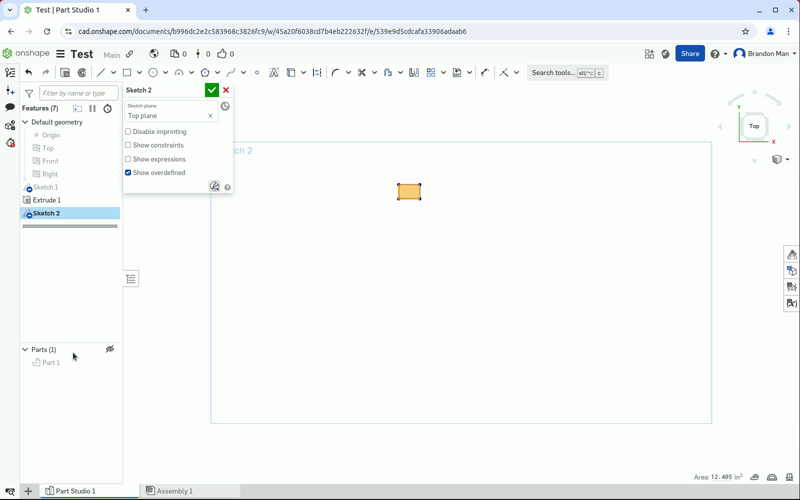
key(shift+e)
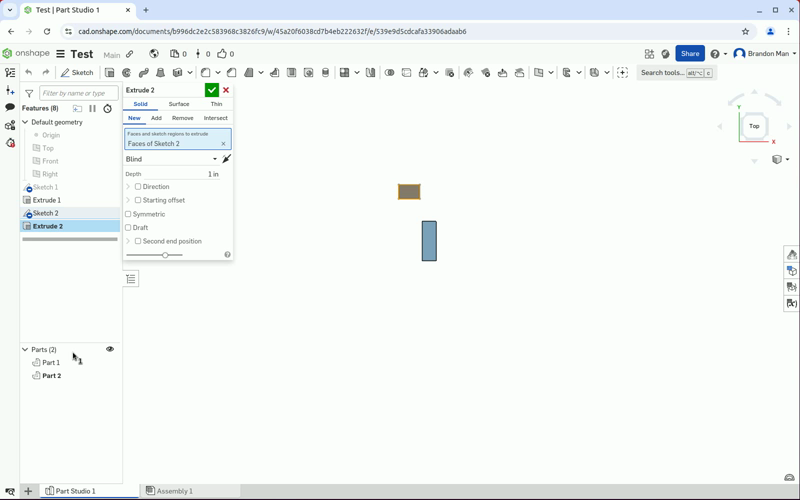
mouse_move(143, 106)
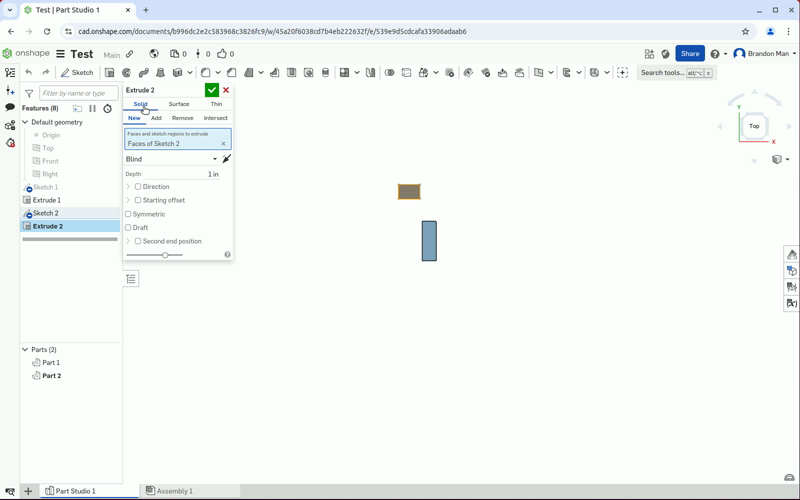
click(143, 106)
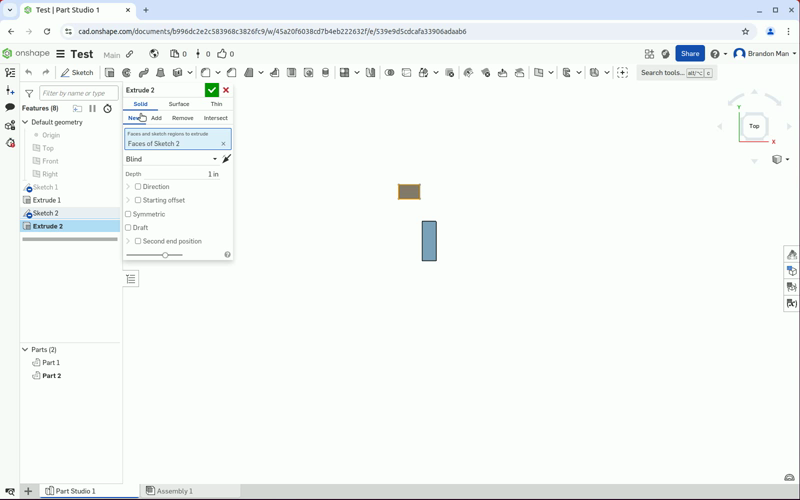
mouse_move(137, 120)
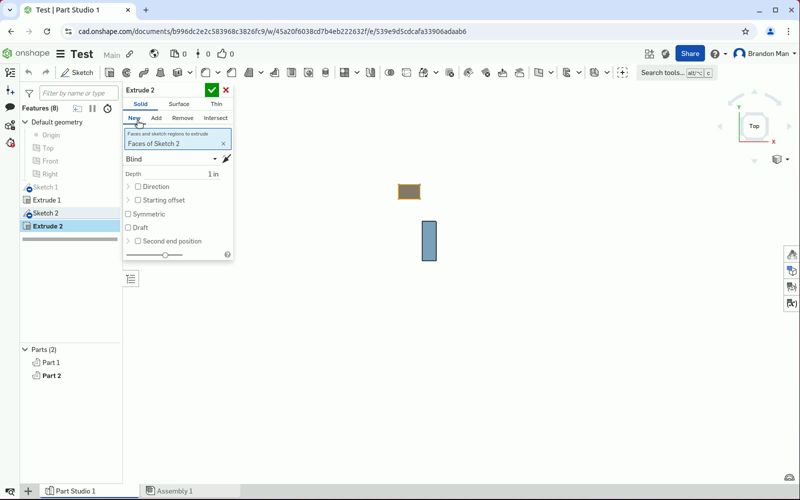
click(137, 120)
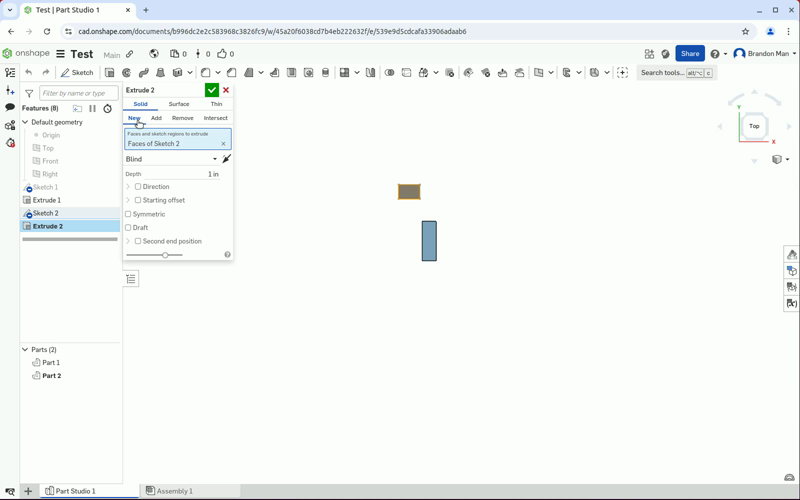
key(tab, 4)
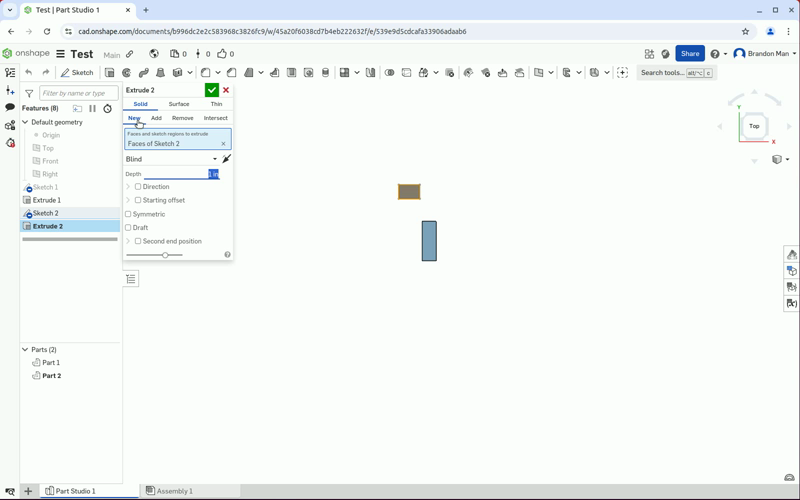
text(2.407)
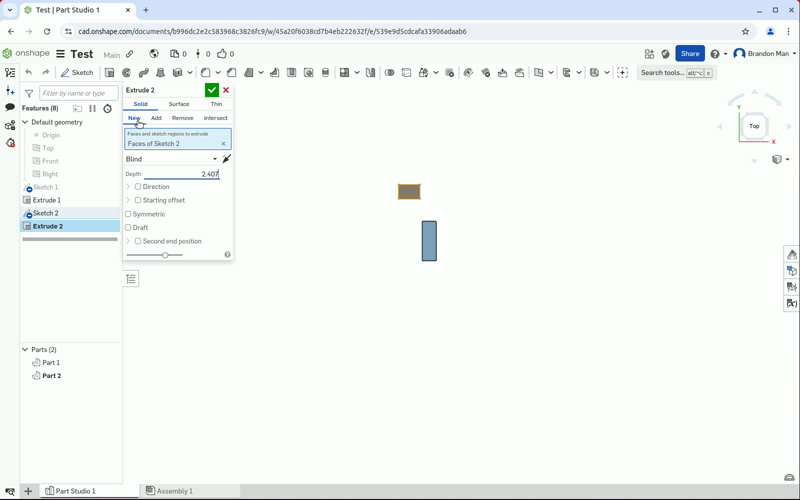
key(enter)
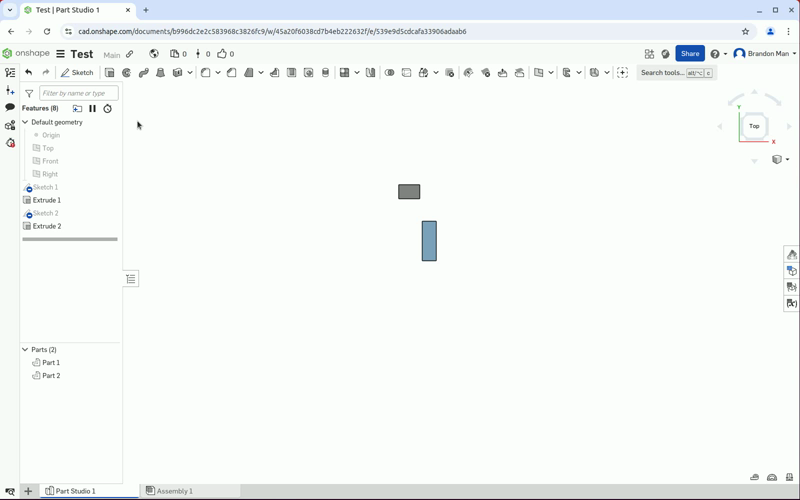
key(shift+h)
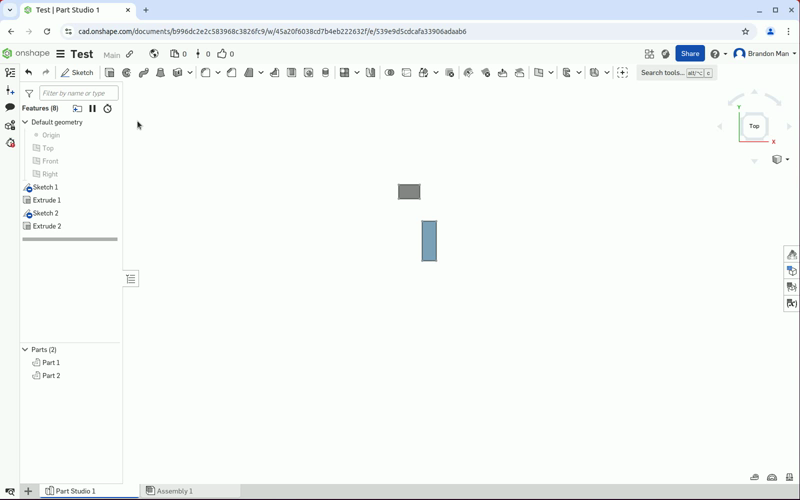
key(shift+h)
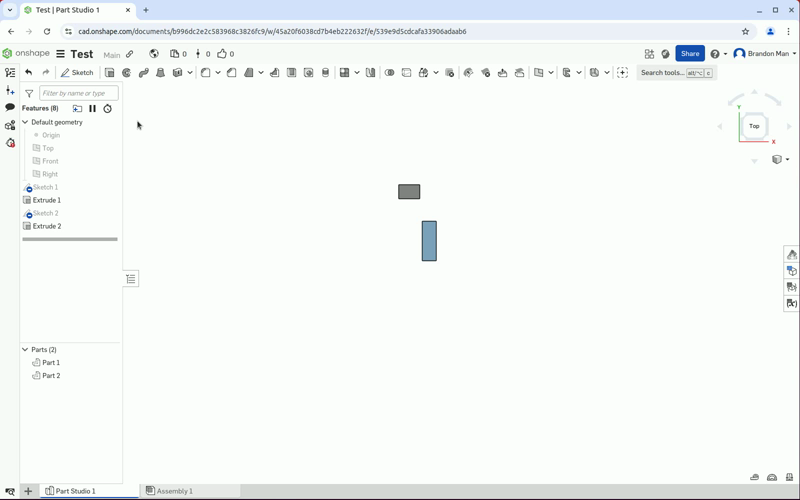
mouse_move(73, 189)
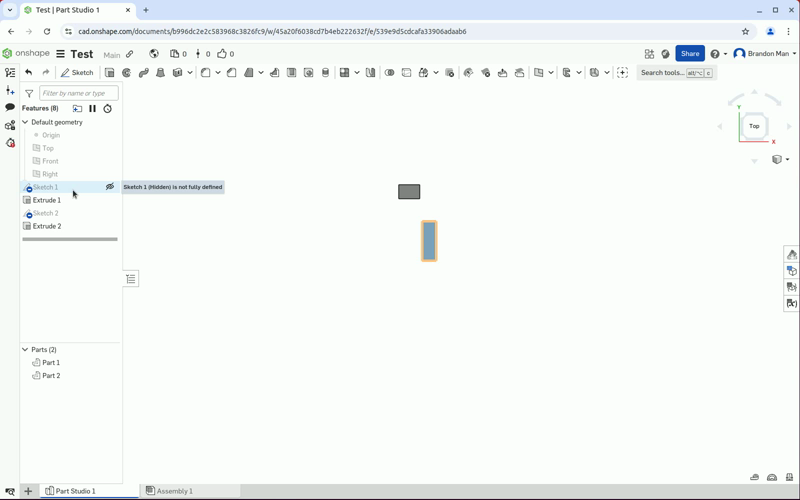
click(73, 189)
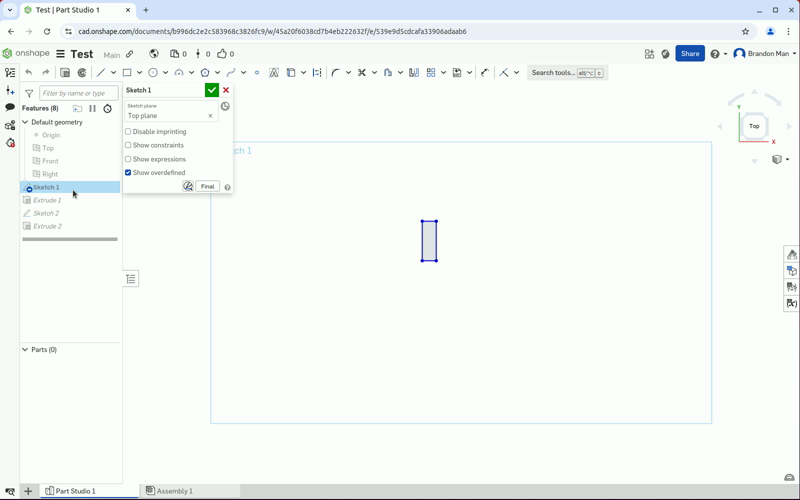
mouse_move(229, 92)
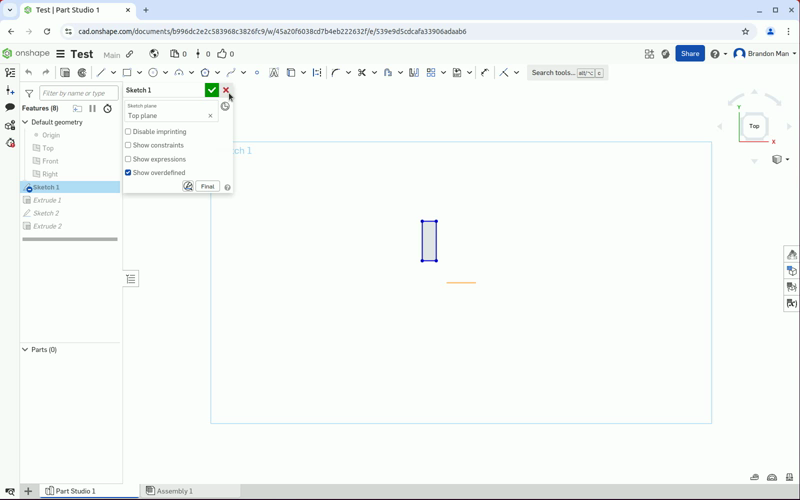
click(229, 92)
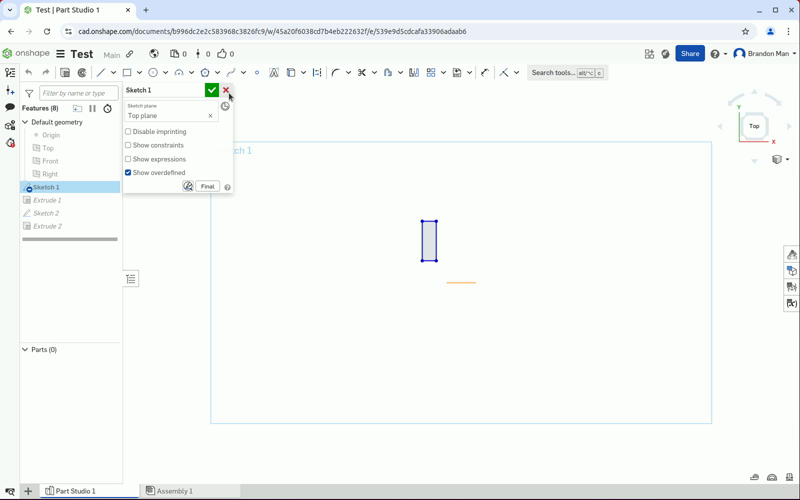
key(shift+s)
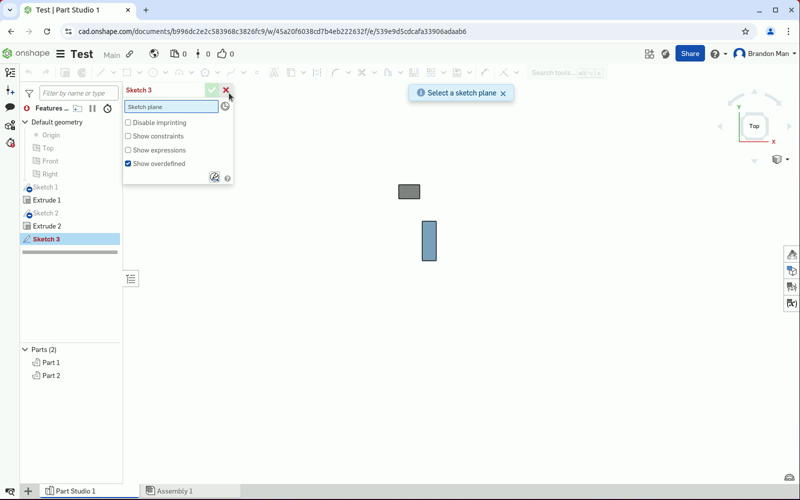
mouse_move(73, 150)
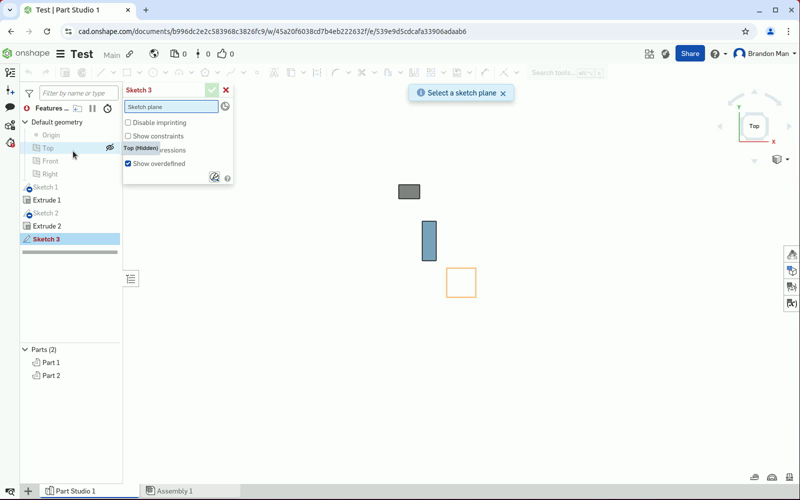
click(73, 150)
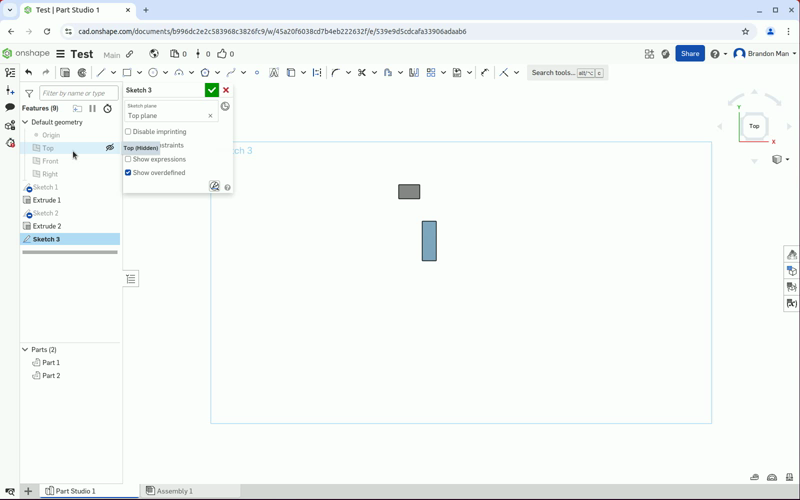
mouse_move(73, 352)
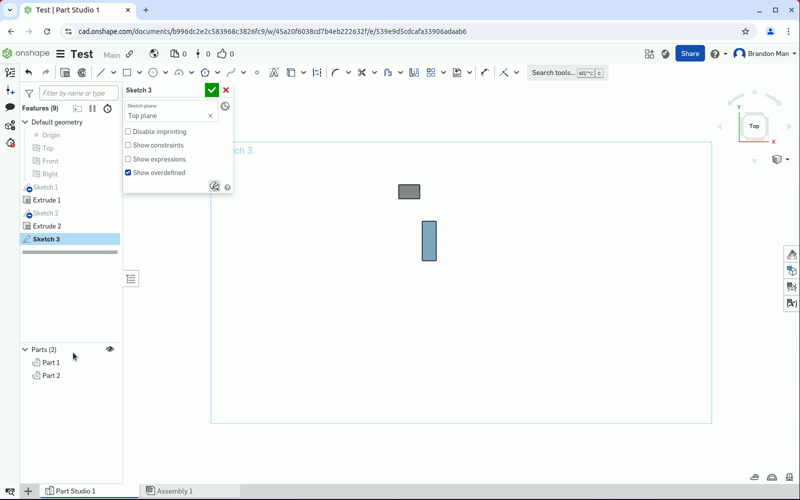
key(y)
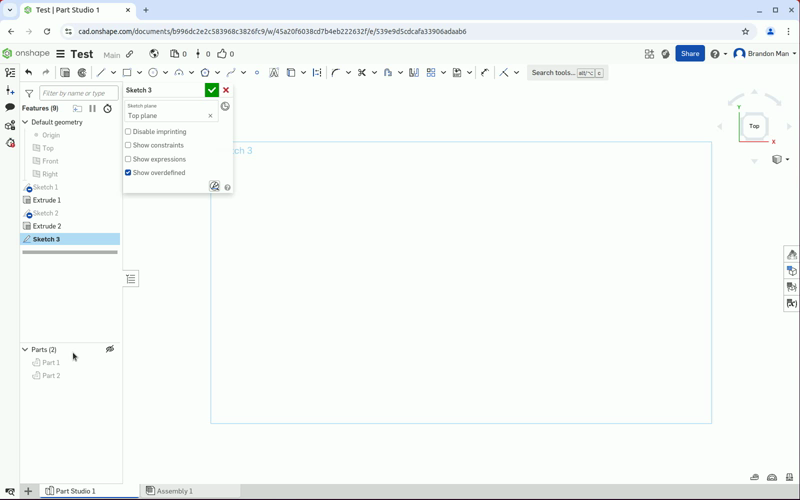
key(l)
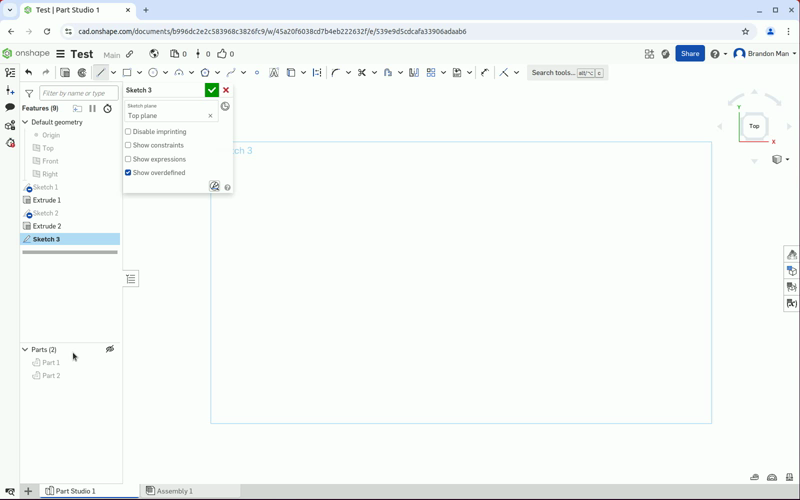
key_down(shift)
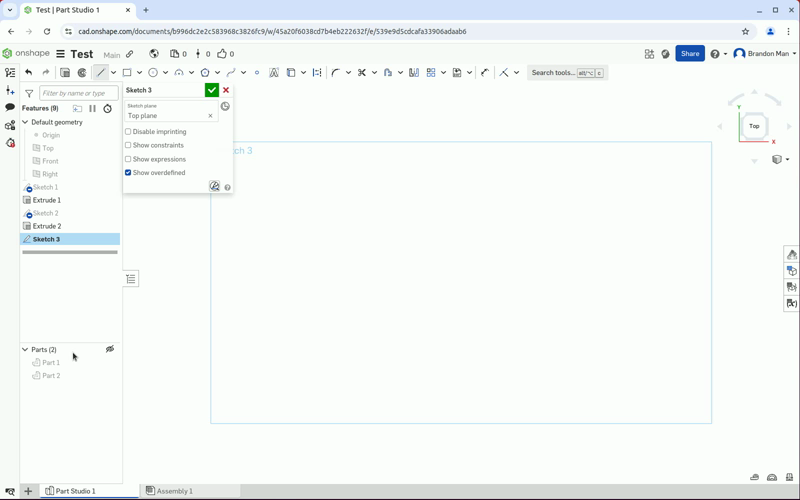
mouse_move(434, 200)
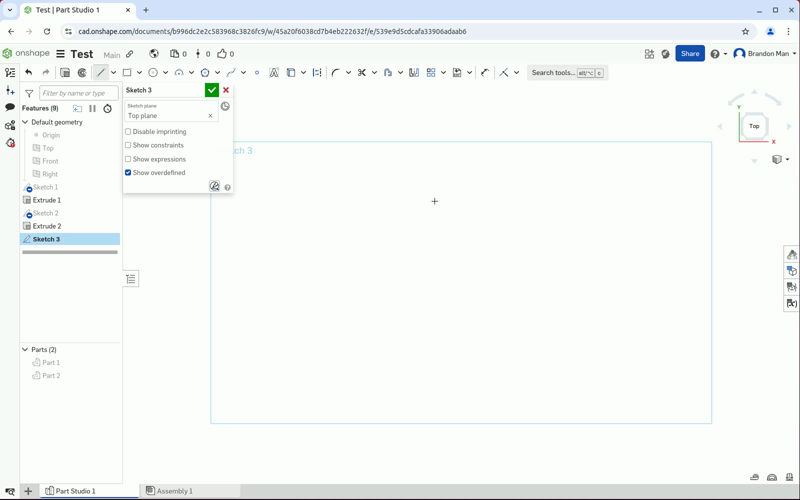
click(434, 200)
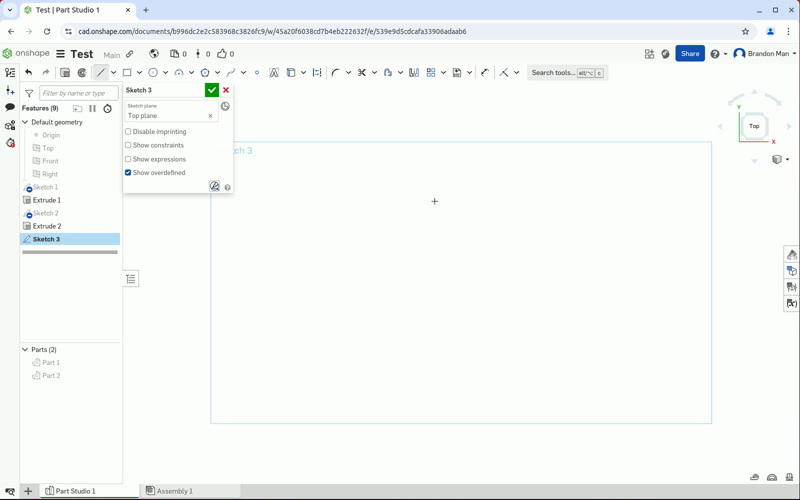
key_up(shift)
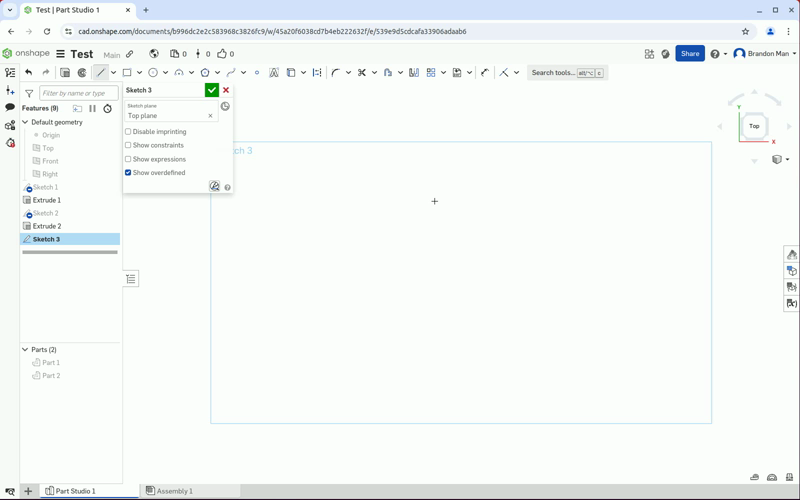
key_down(shift)
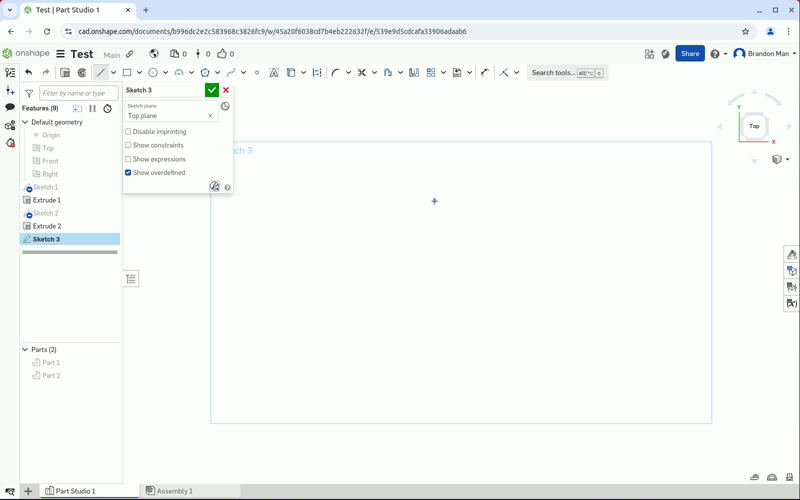
mouse_move(464, 200)
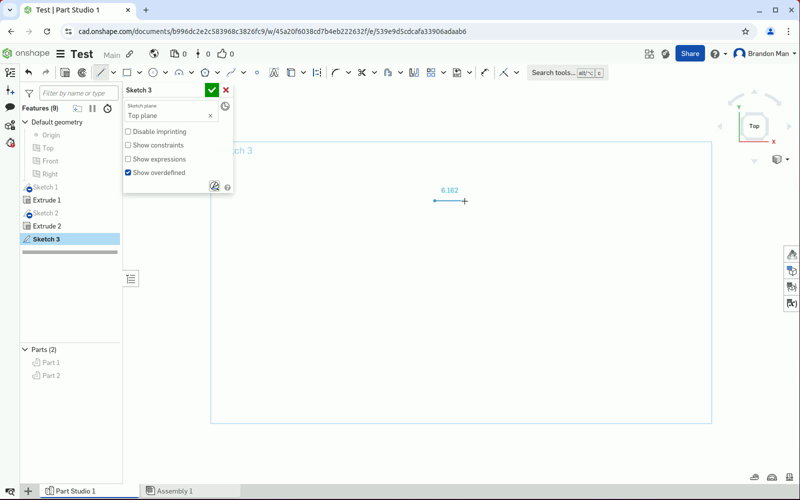
mouse_move(454, 200)
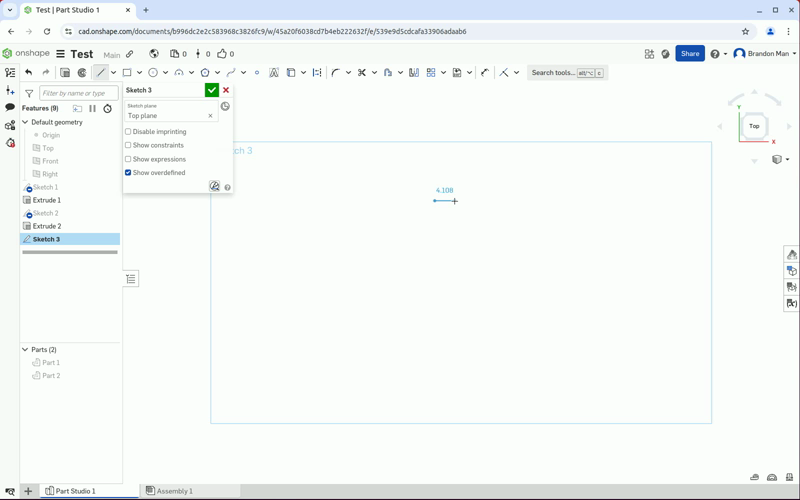
click(454, 200)
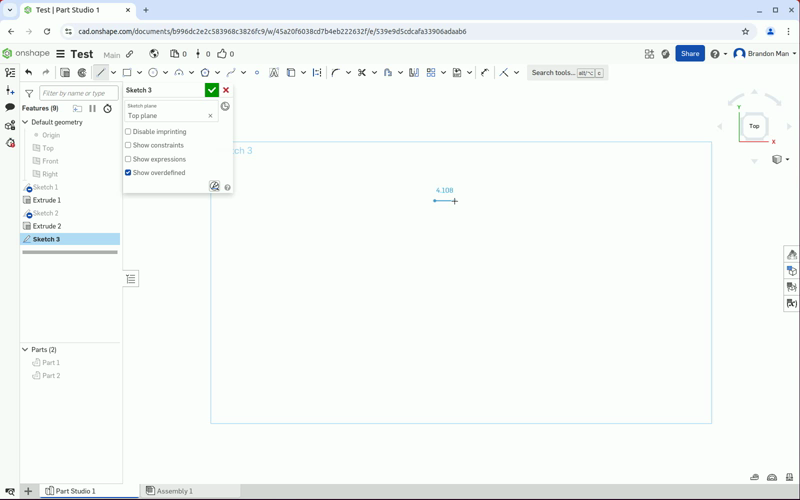
key_up(shift)
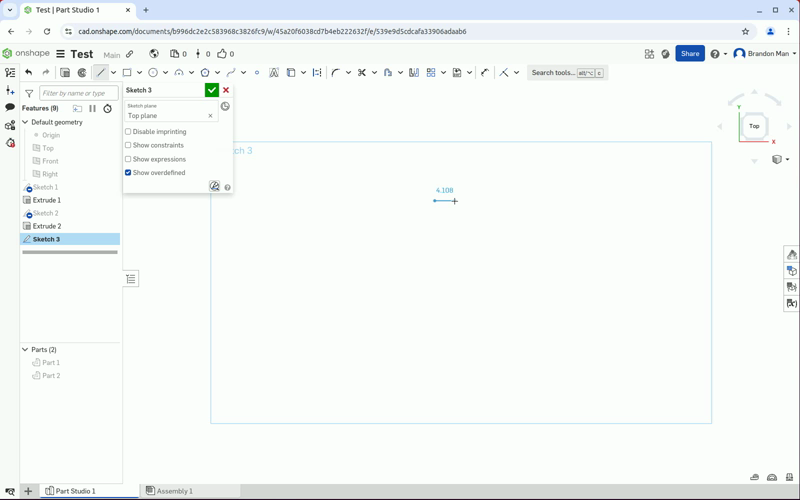
key_down(shift)
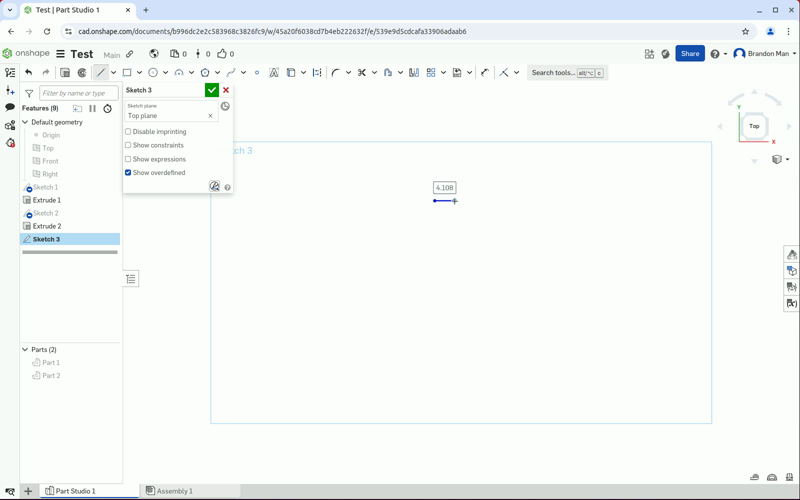
mouse_move(484, 200)
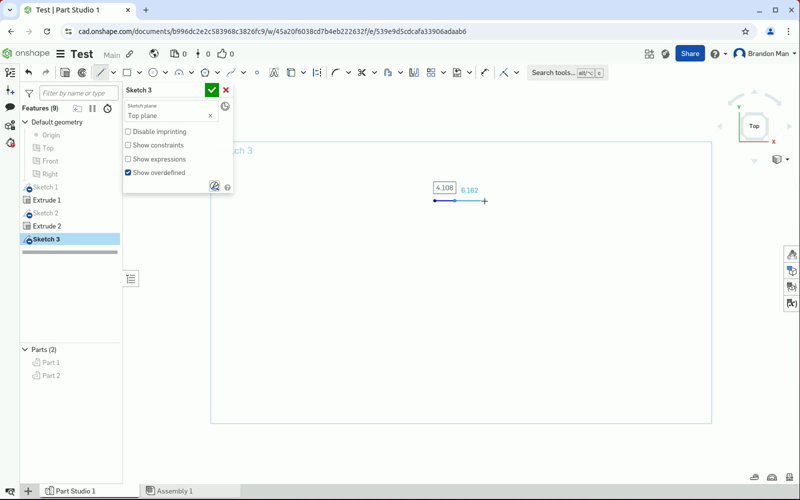
mouse_move(454, 186)
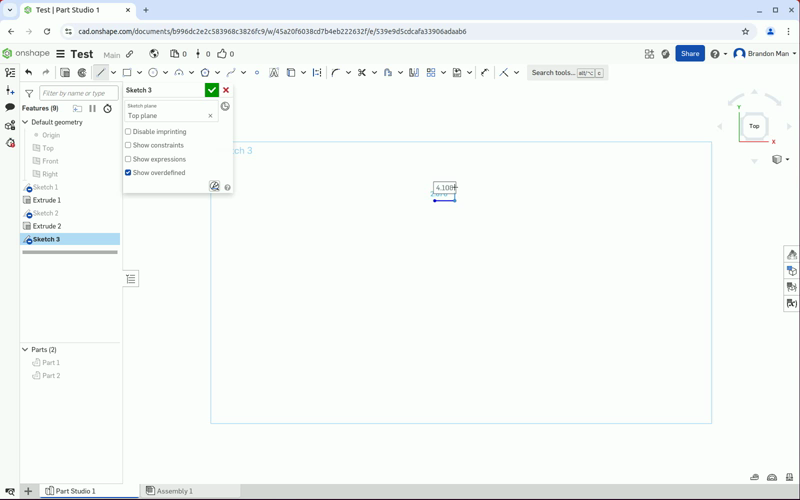
click(454, 186)
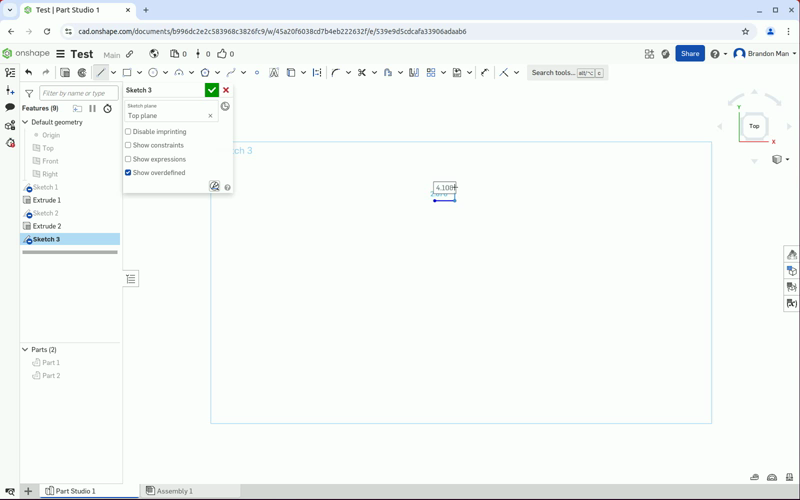
key_up(shift)
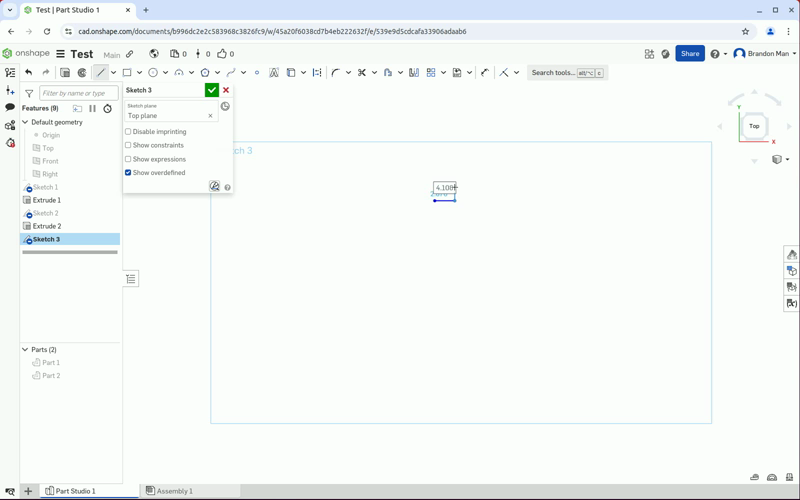
key_down(shift)
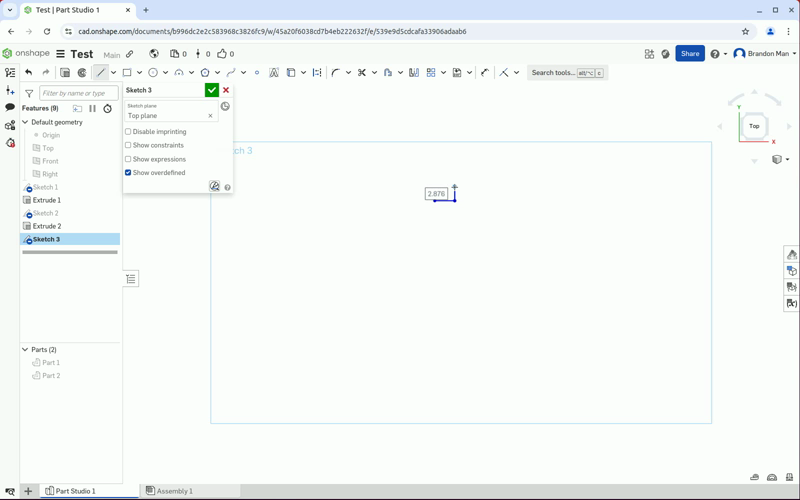
mouse_move(484, 186)
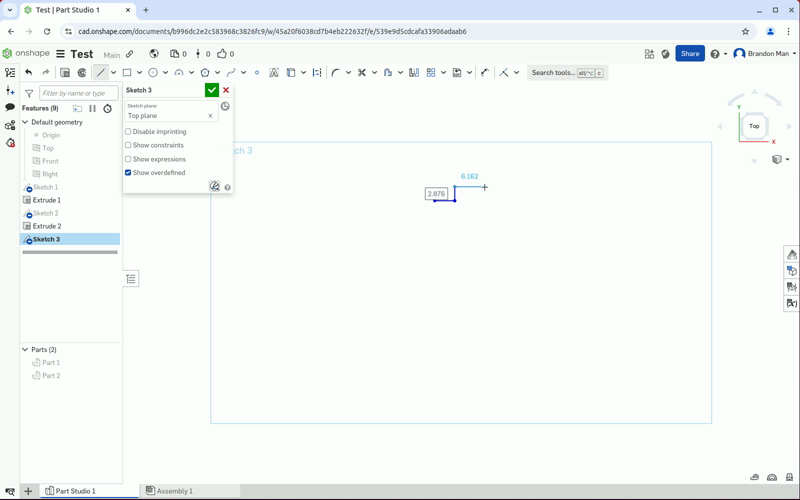
mouse_move(434, 186)
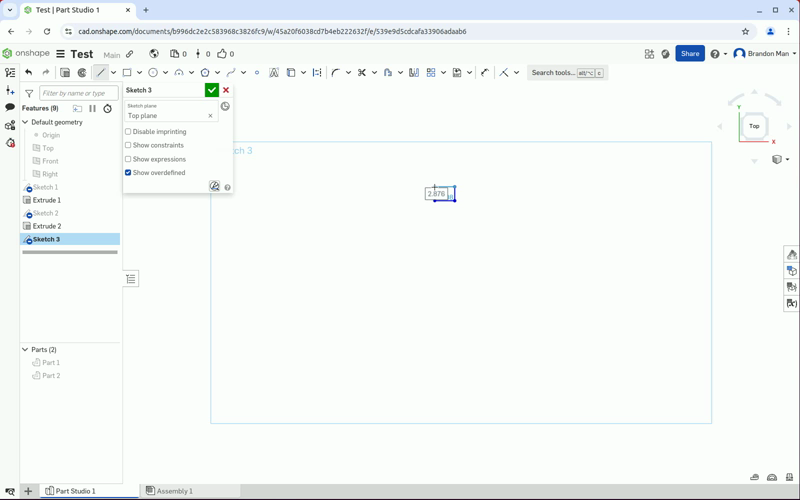
click(434, 186)
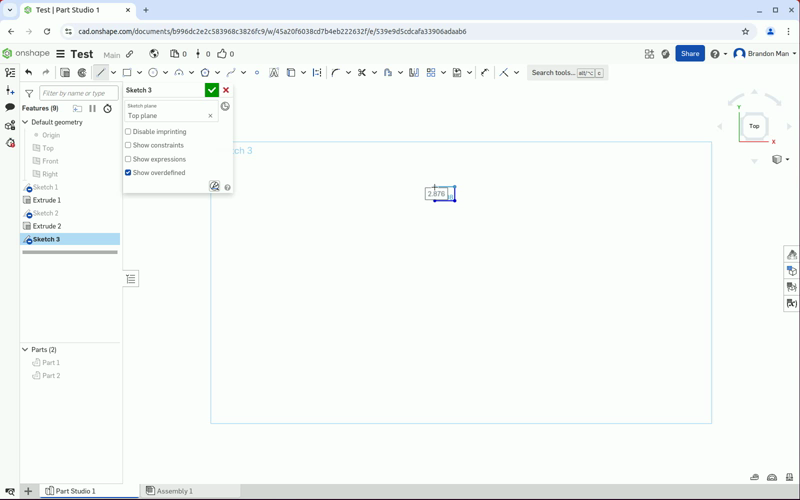
key_up(shift)
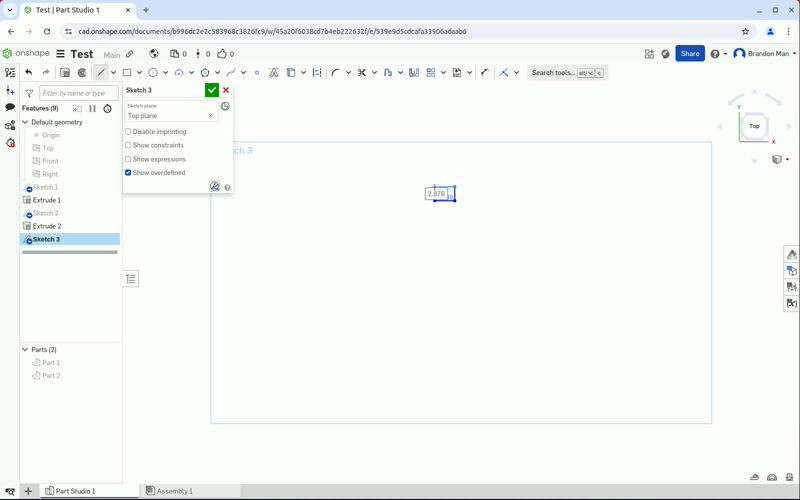
mouse_move(464, 186)
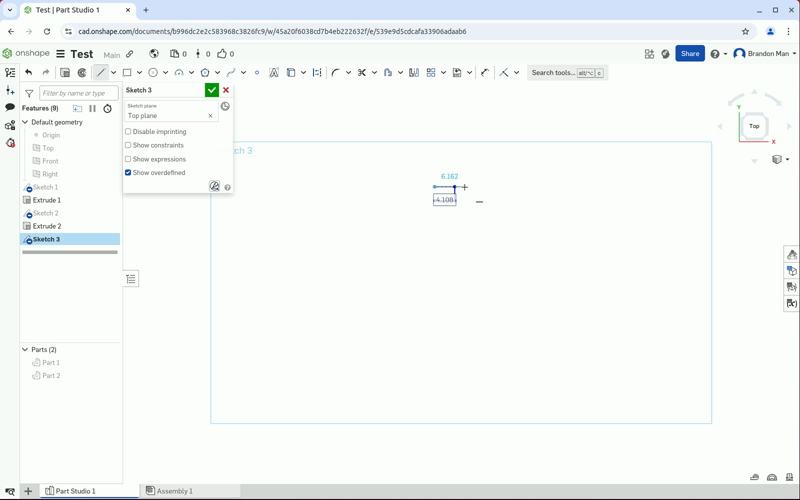
key_down(shift)
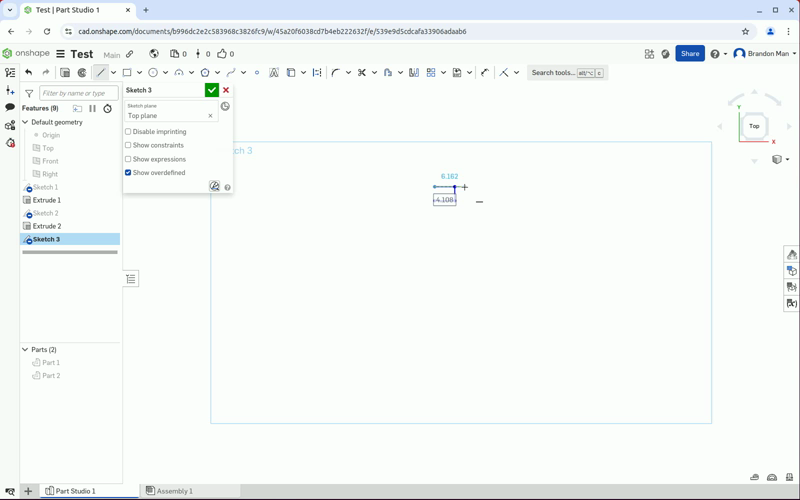
mouse_move(434, 200)
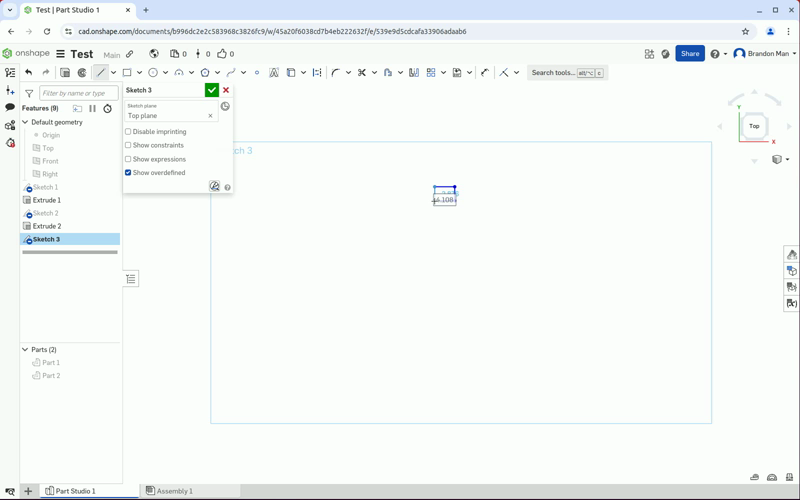
key_up(shift)
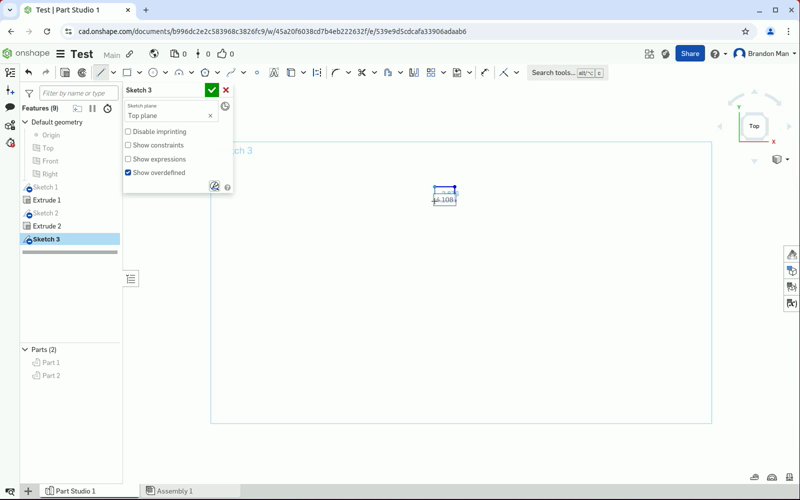
click(434, 200)
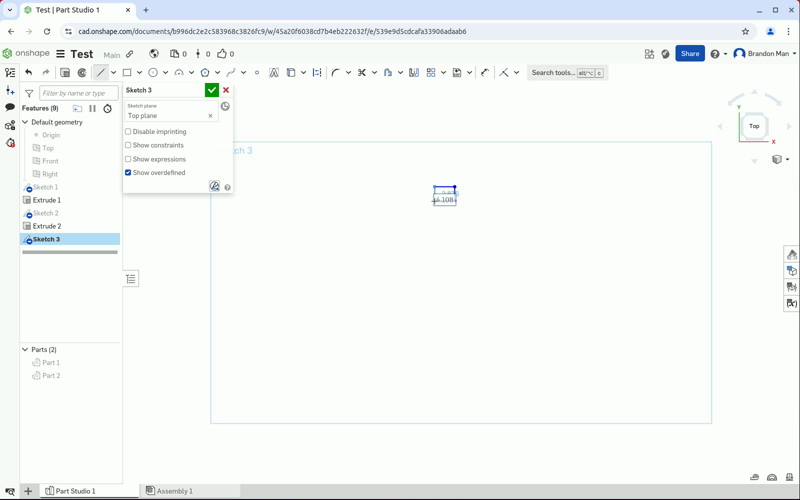
key(esc)
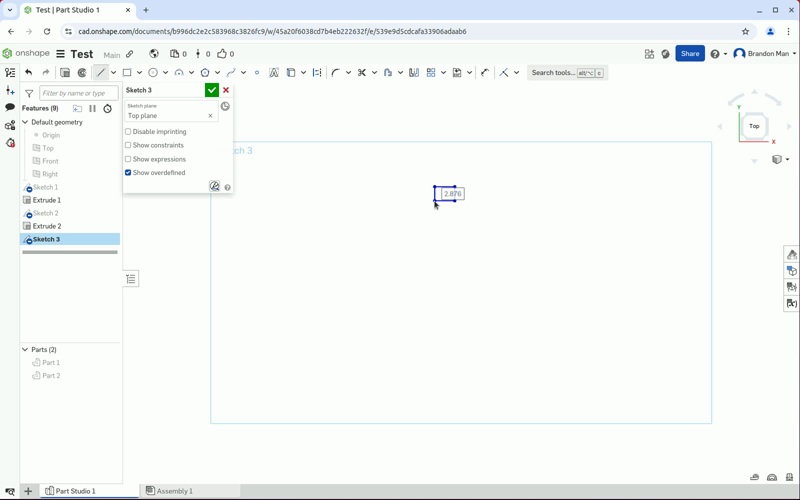
mouse_move(448, 197)
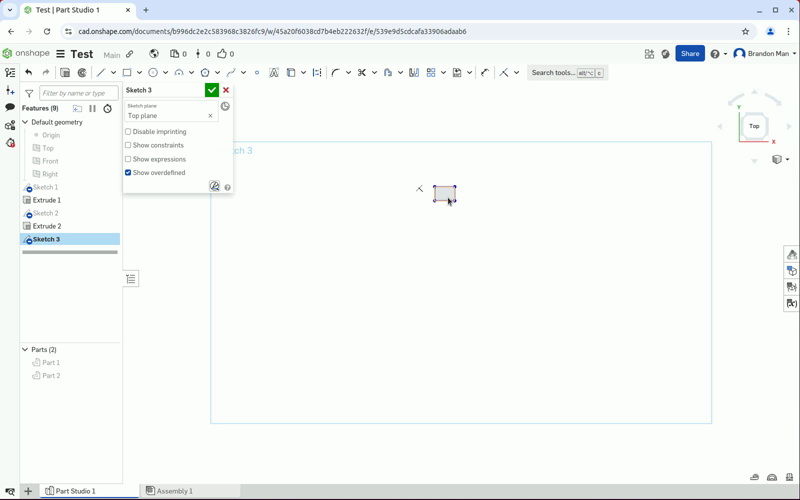
scroll(6)
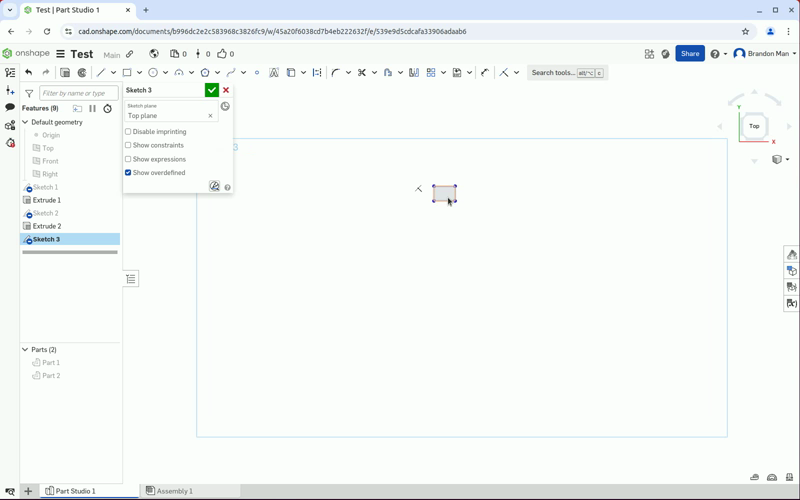
scroll(6)
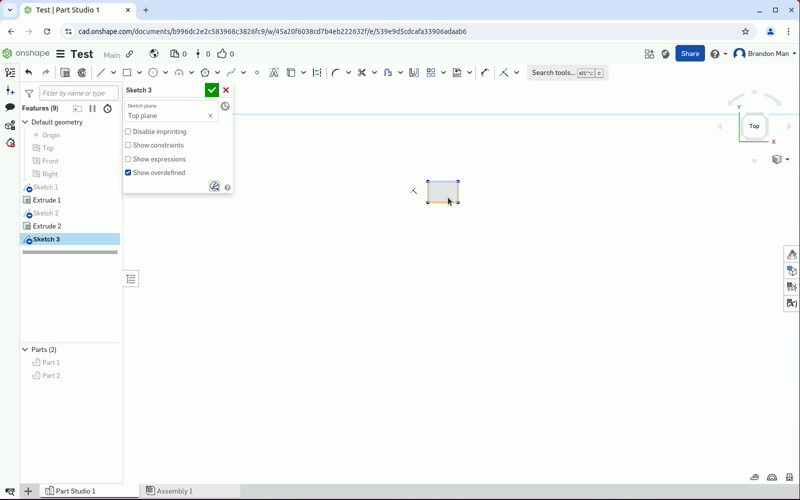
scroll(6)
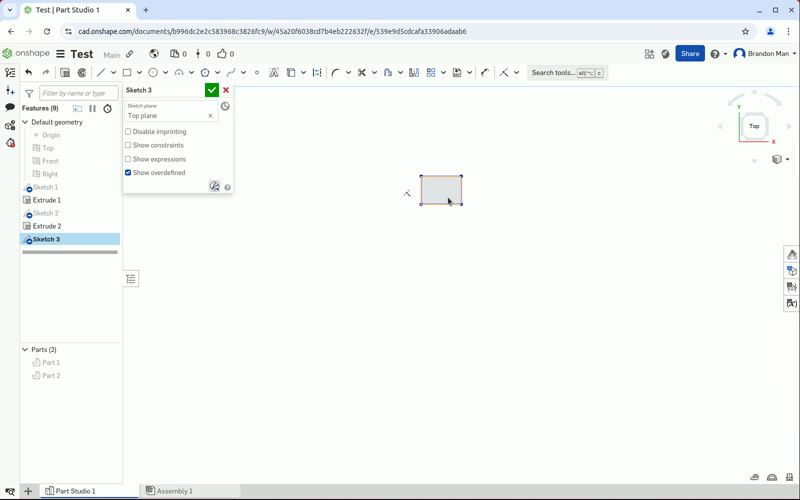
scroll(6)
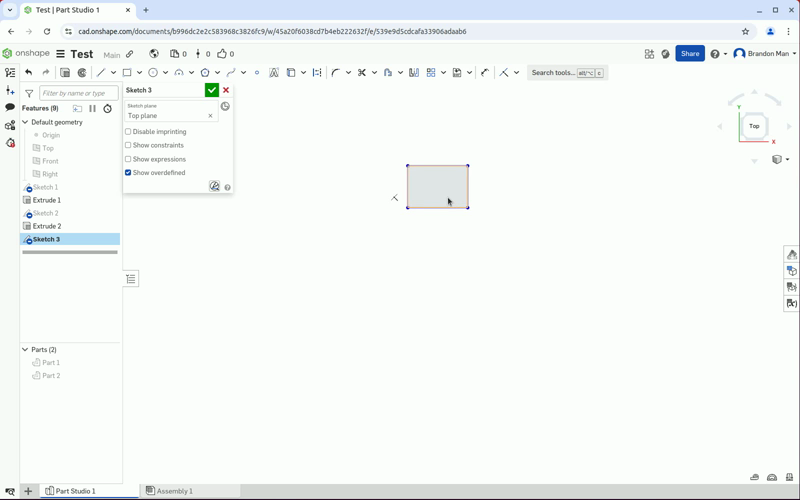
scroll(6)
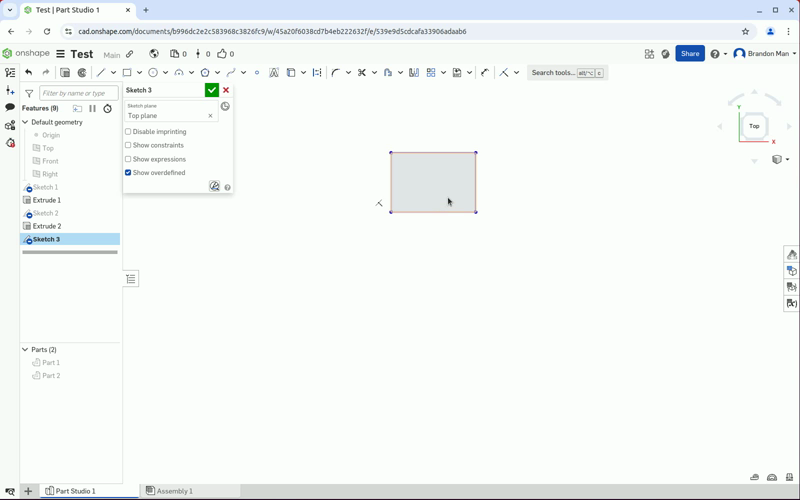
scroll(6)
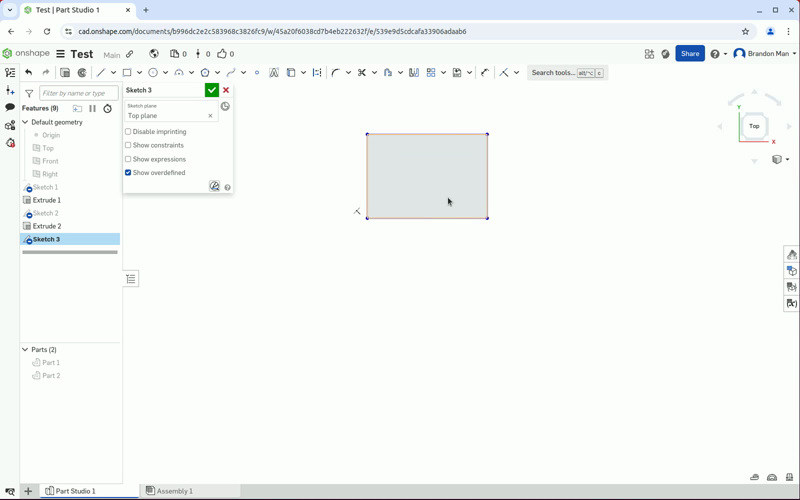
scroll(6)
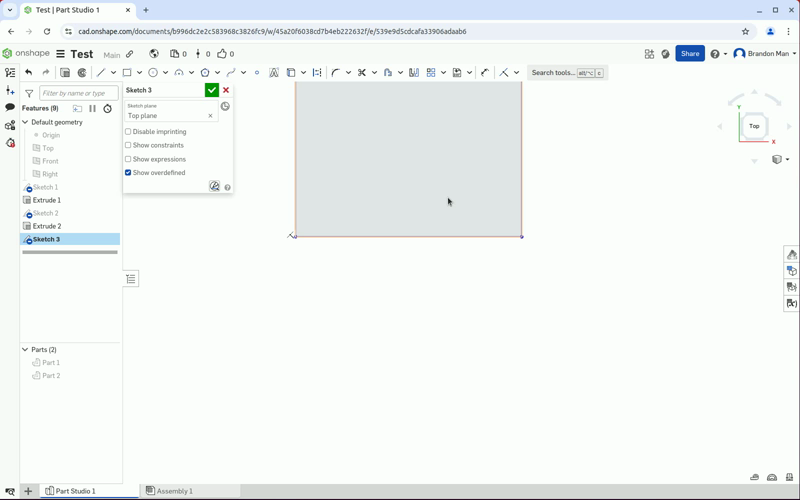
click(448, 197)
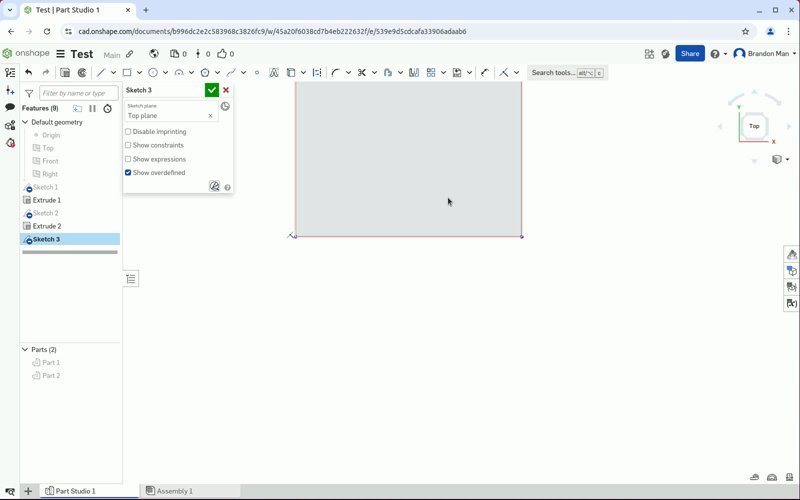
scroll(-6)
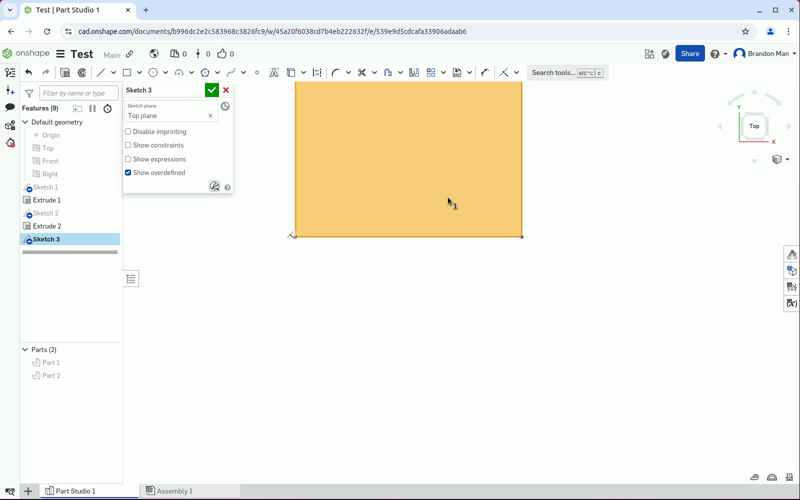
scroll(-6)
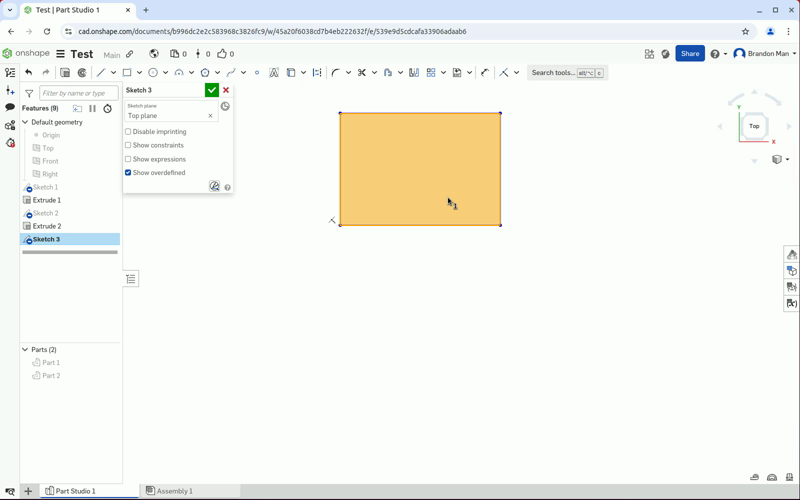
scroll(-6)
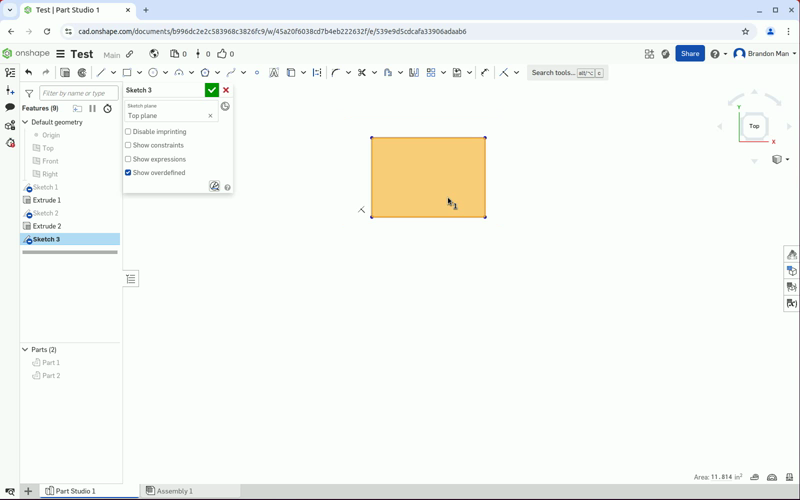
scroll(-6)
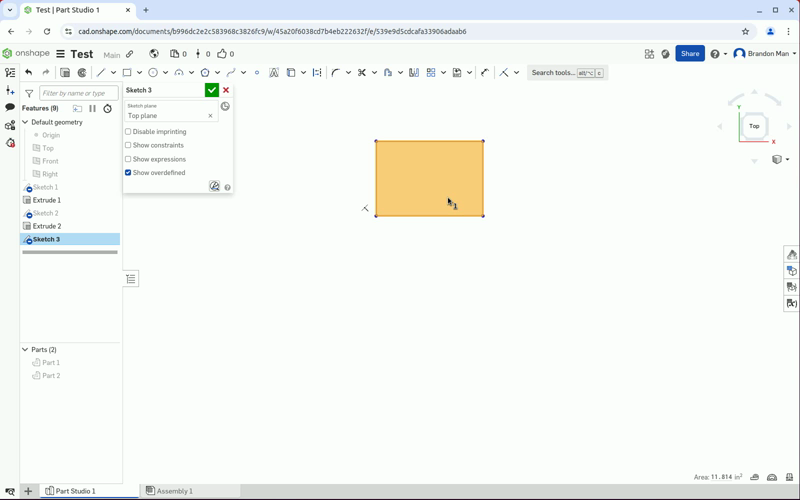
scroll(-6)
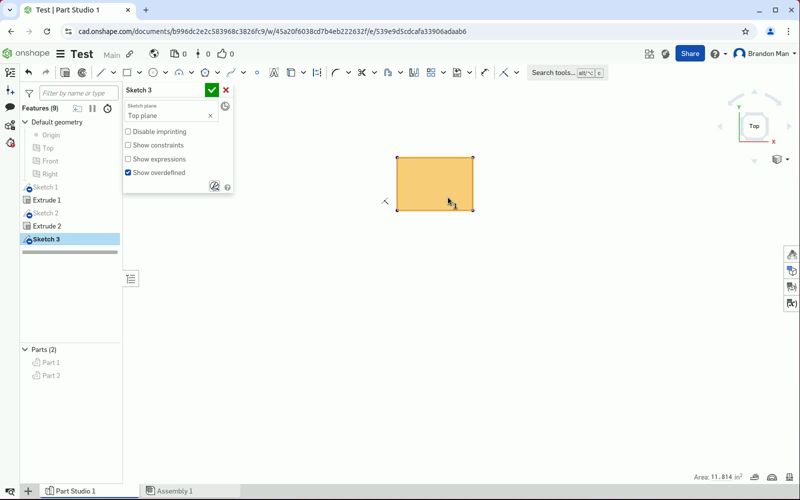
scroll(-6)
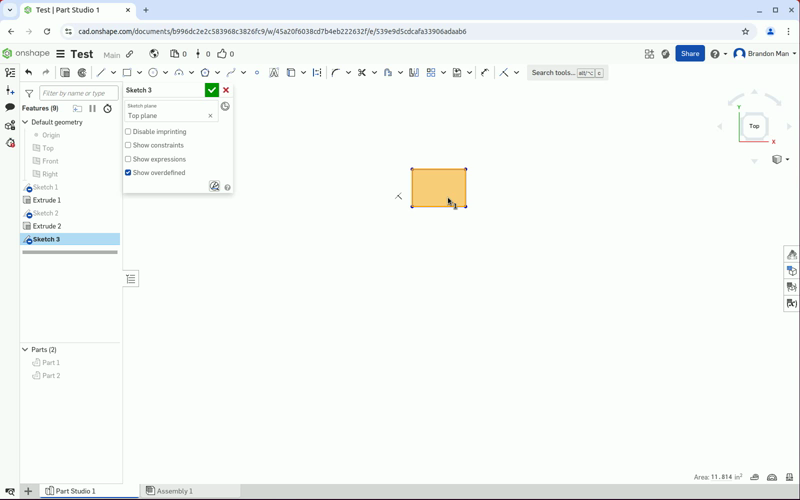
scroll(-6)
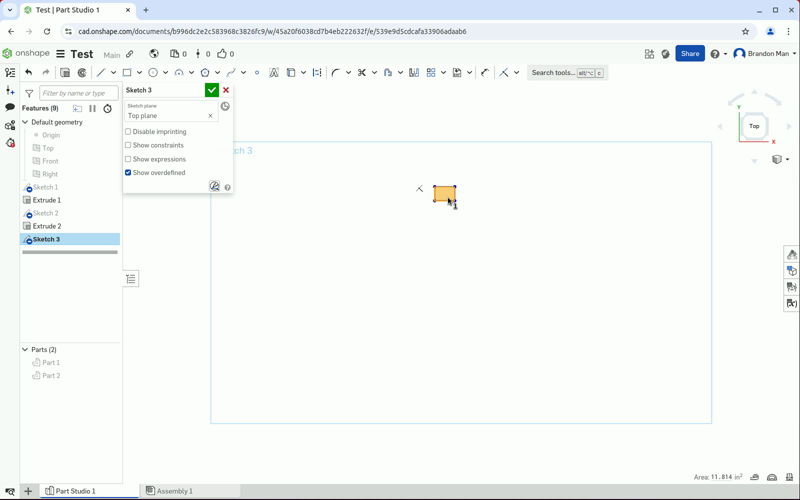
mouse_move(73, 352)
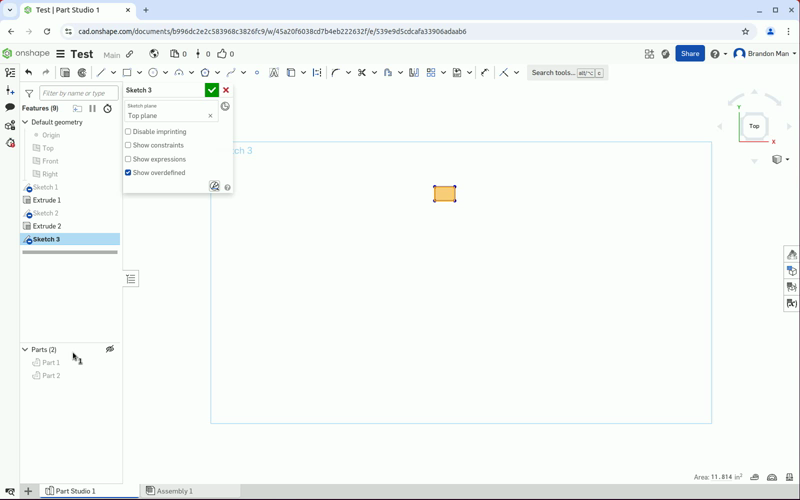
key(shift+y)
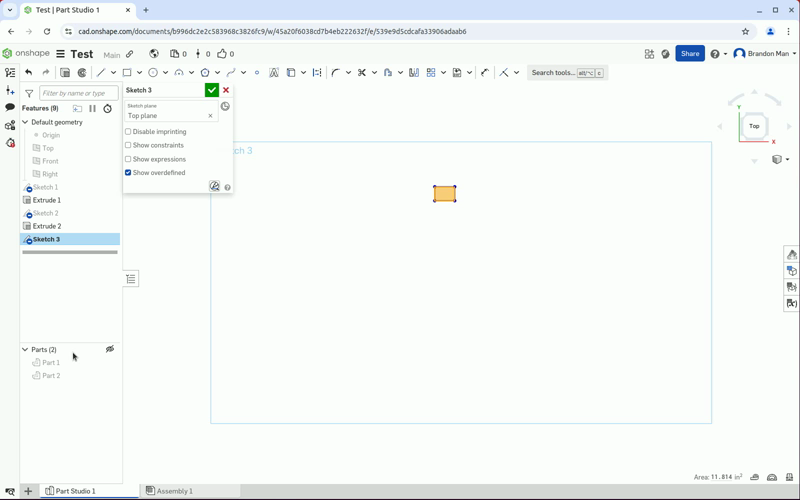
key(shift+e)
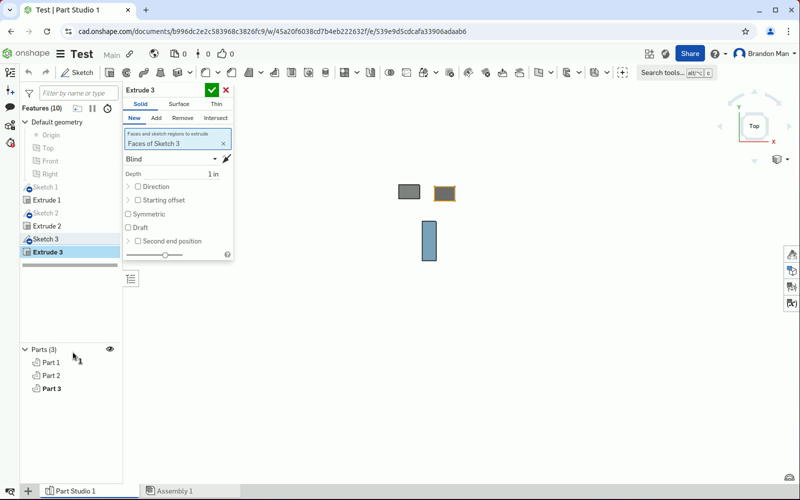
mouse_move(143, 106)
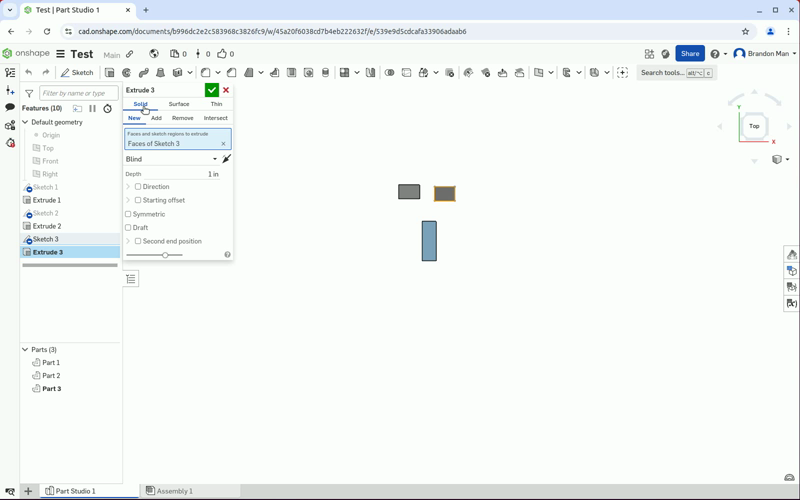
click(143, 106)
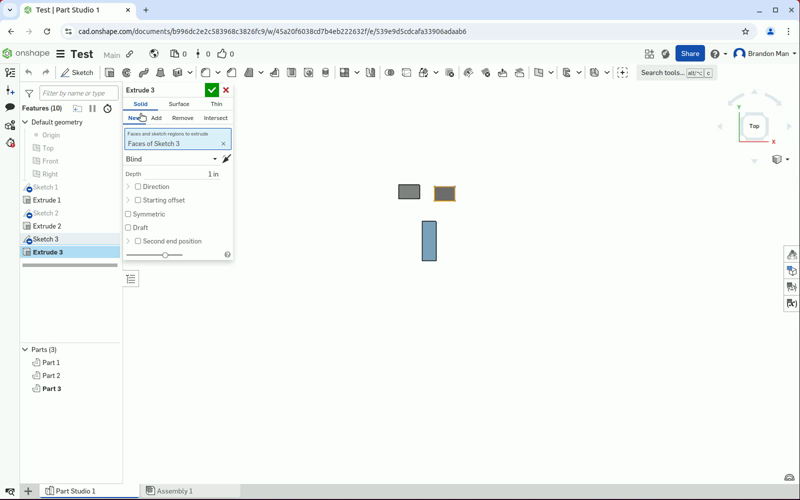
mouse_move(137, 120)
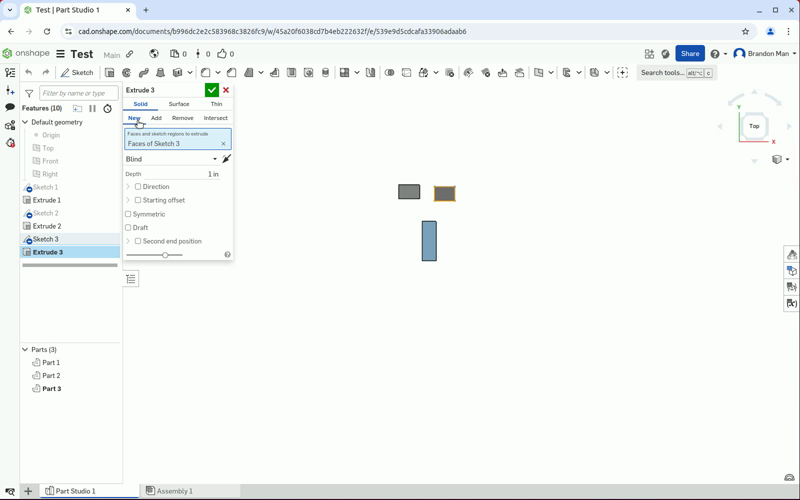
click(137, 120)
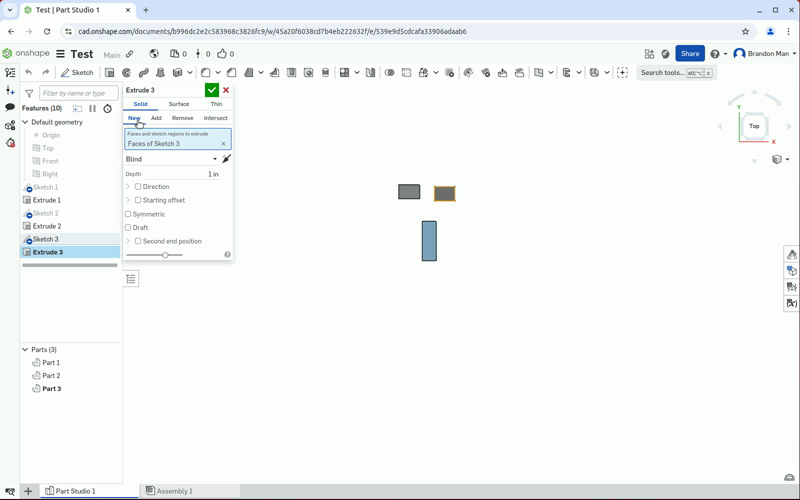
key(tab, 4)
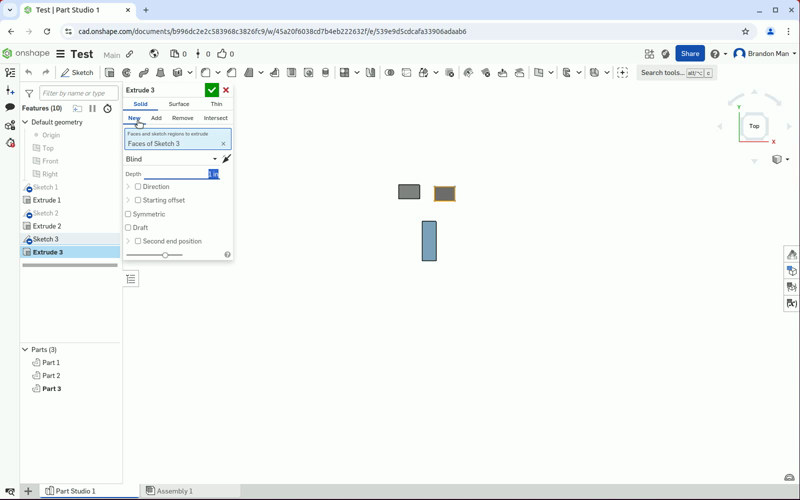
text(2.407)
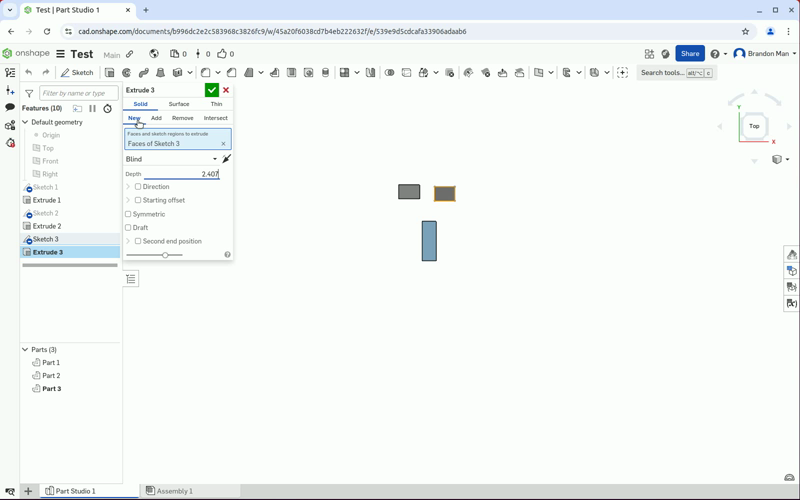
key(enter)
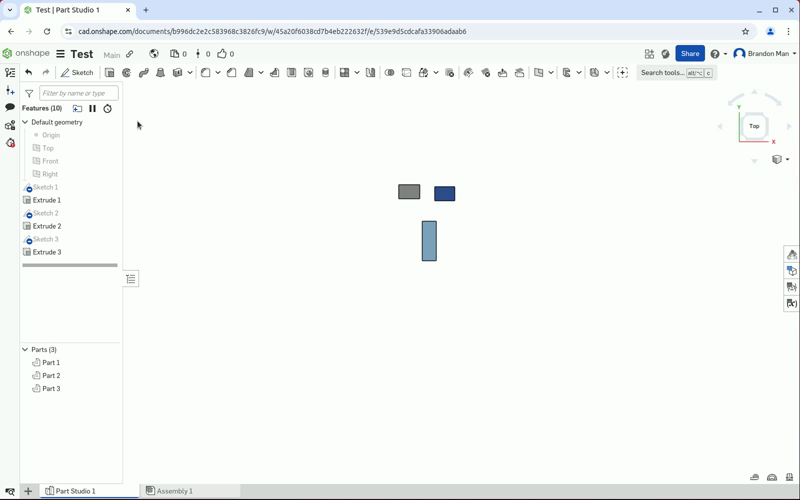
key(shift+h)
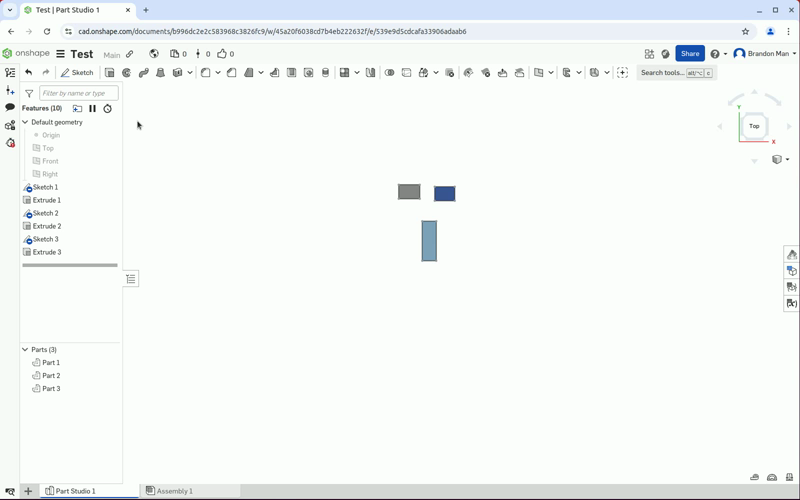
key(shift+h)
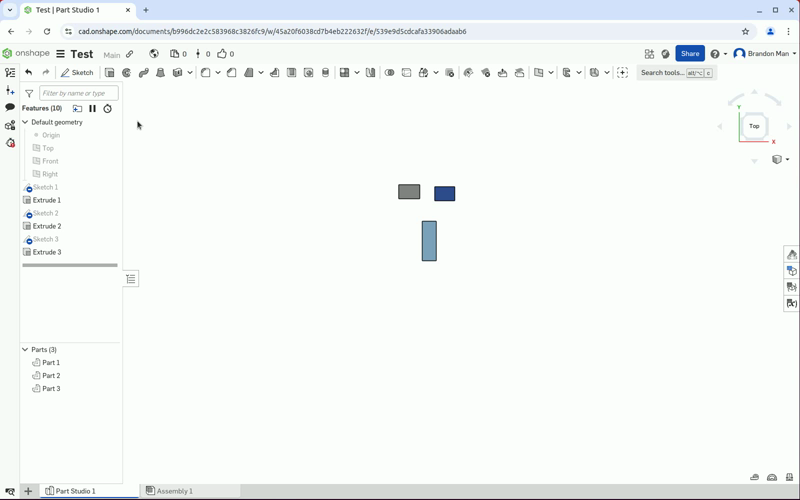
mouse_move(73, 189)
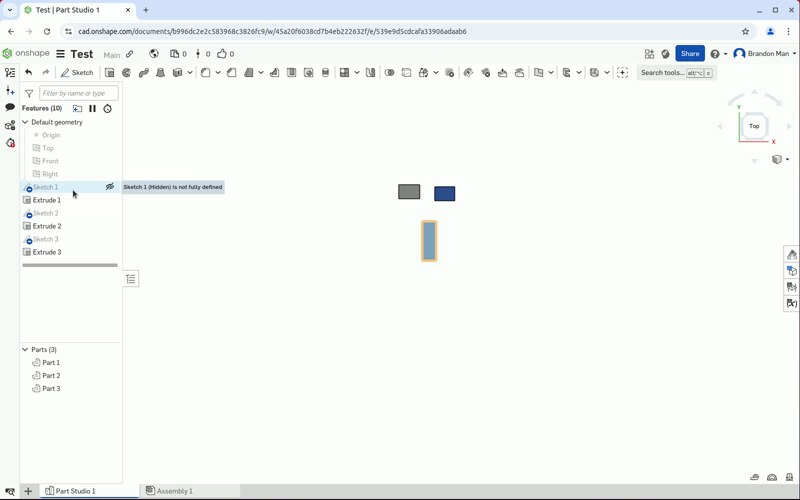
click(73, 189)
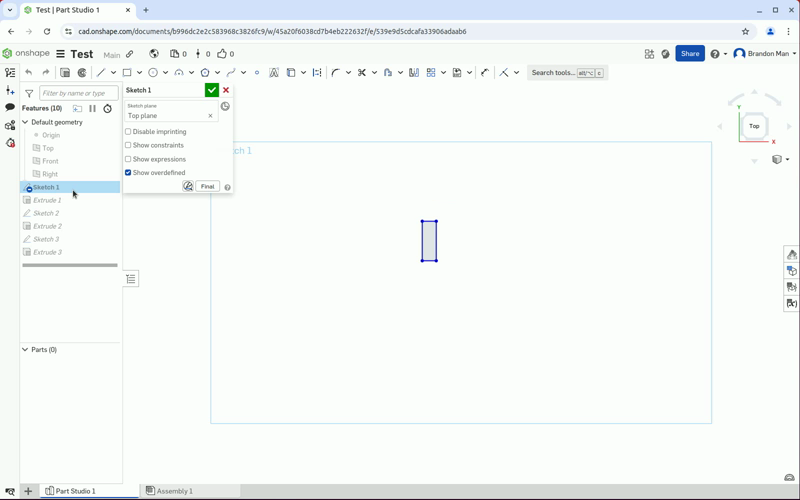
mouse_move(229, 92)
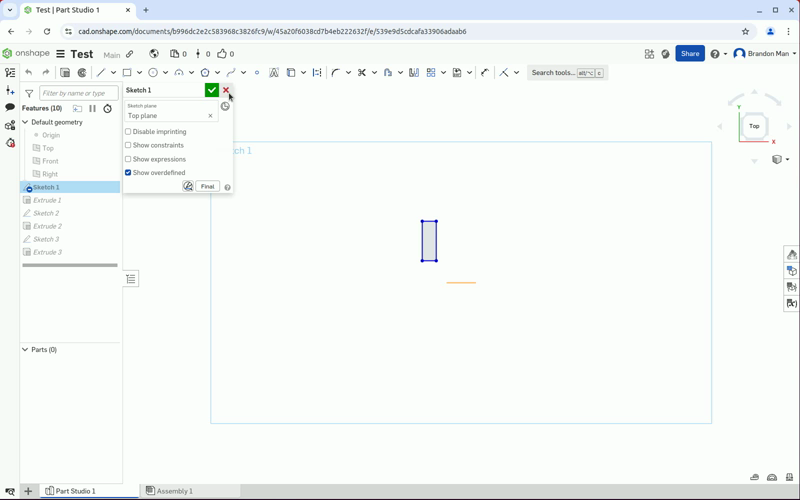
click(229, 92)
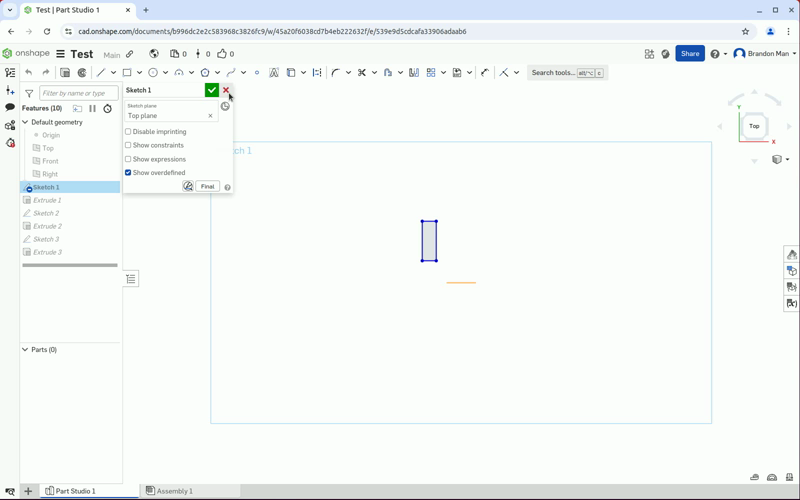
key(shift+s)
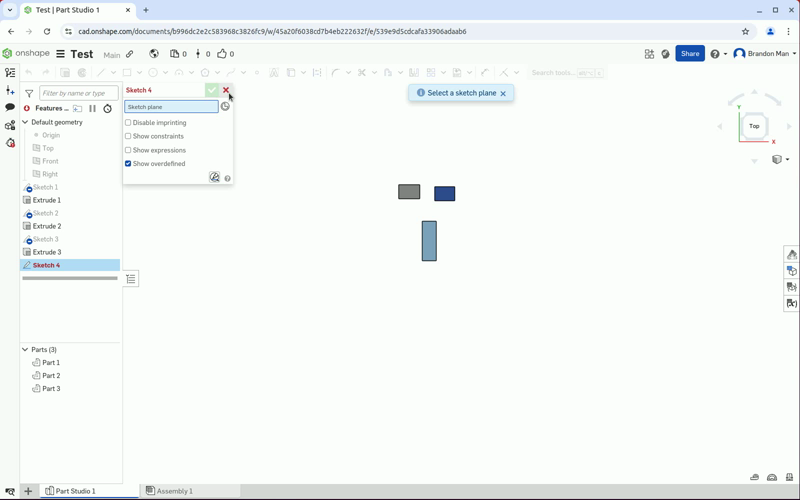
mouse_move(73, 150)
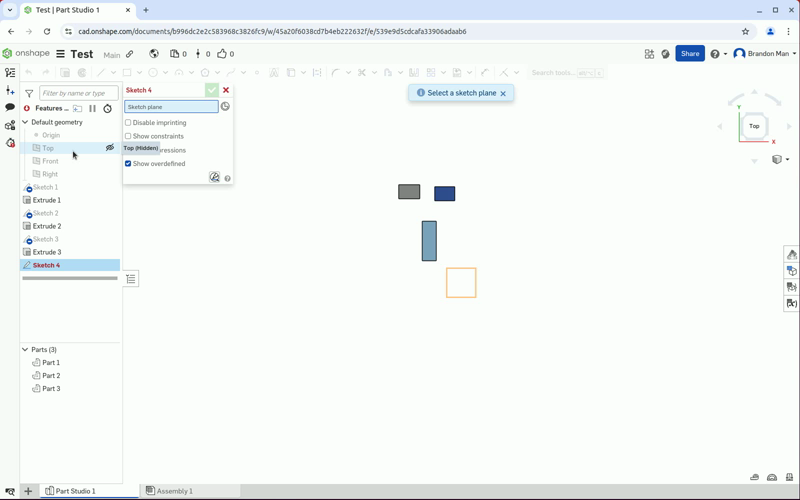
click(73, 150)
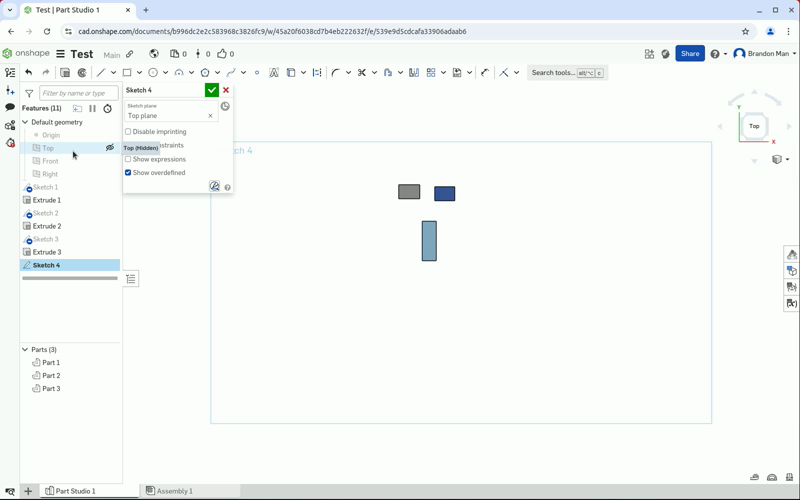
mouse_move(73, 352)
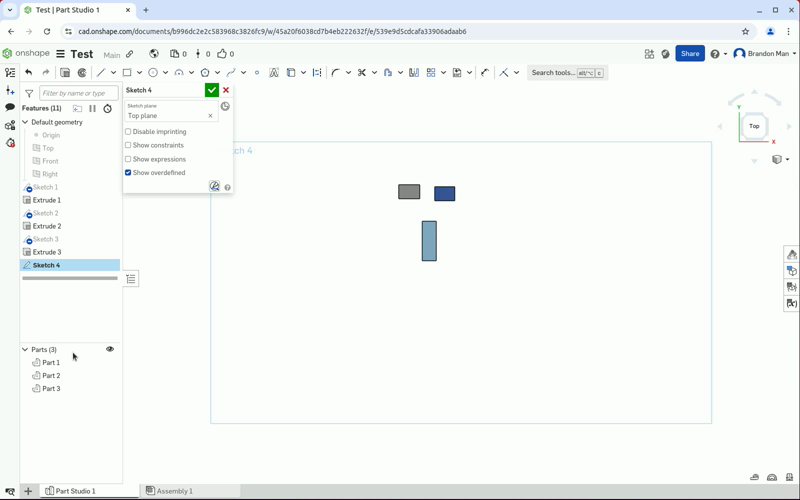
key(y)
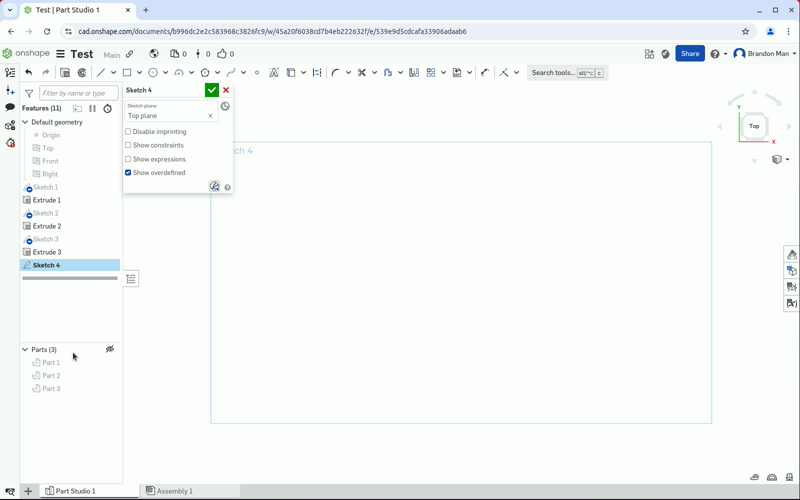
key(l)
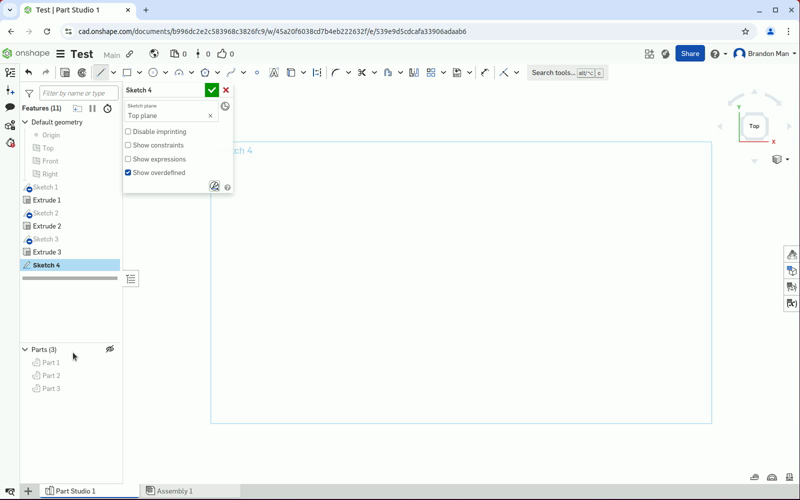
key_down(shift)
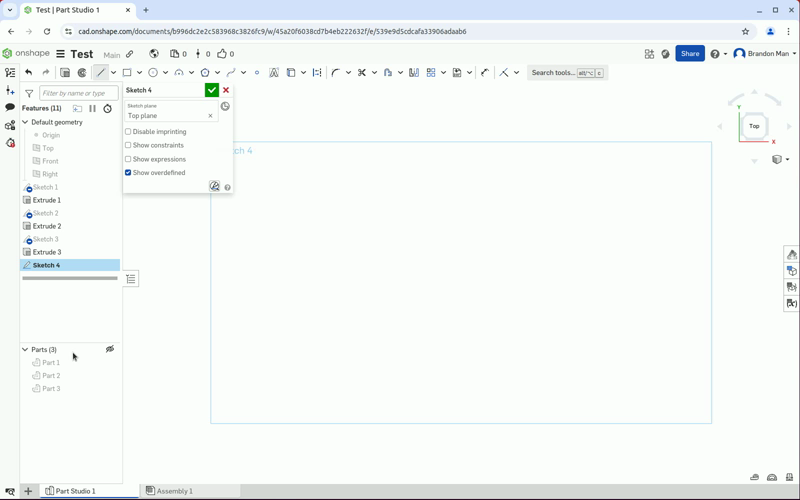
mouse_move(386, 314)
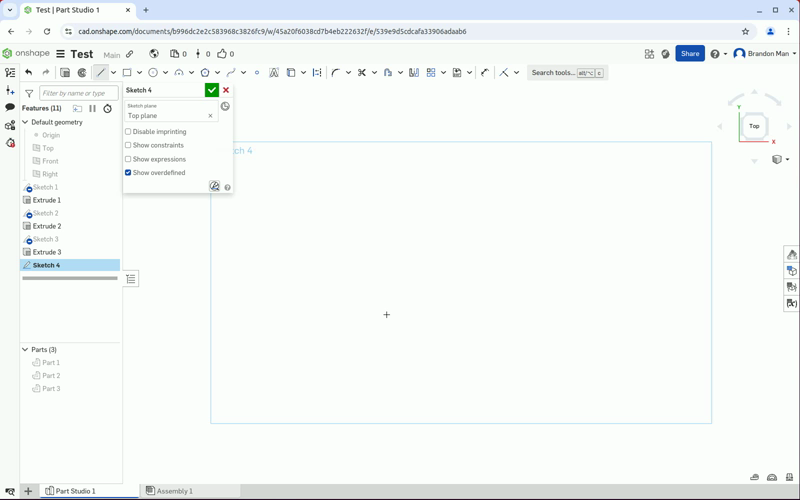
click(386, 314)
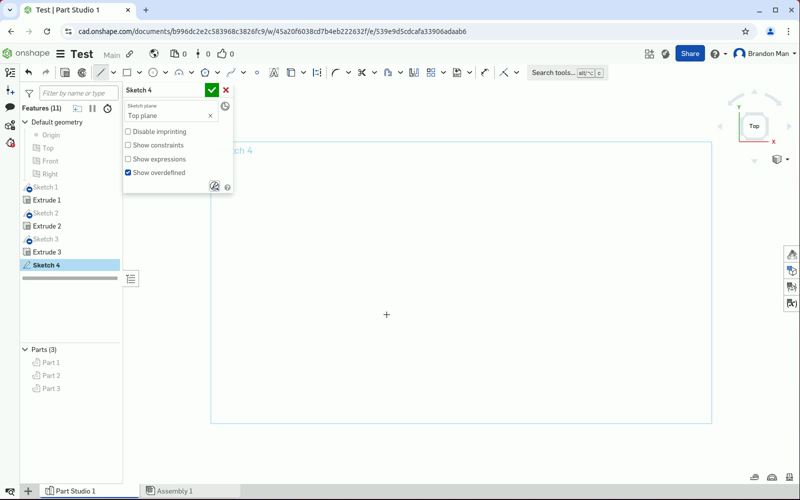
key_up(shift)
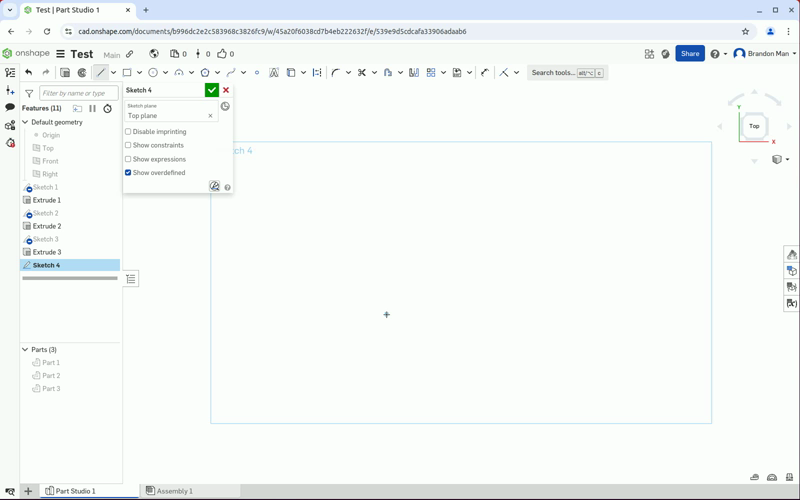
key_down(shift)
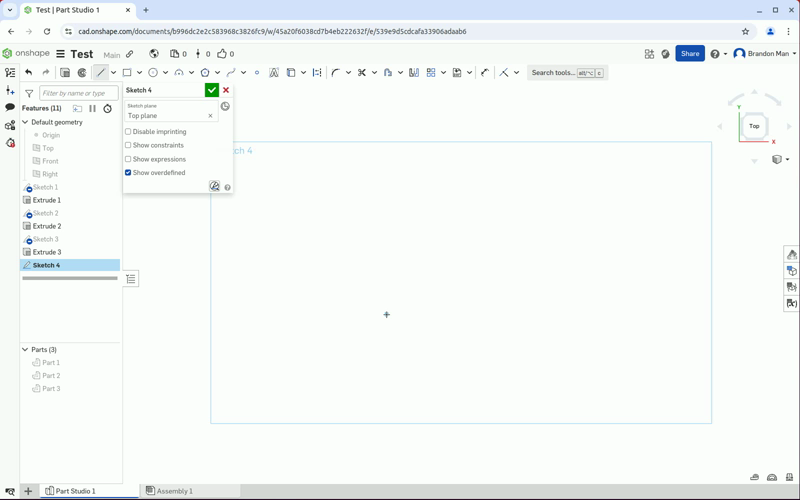
mouse_move(461, 314)
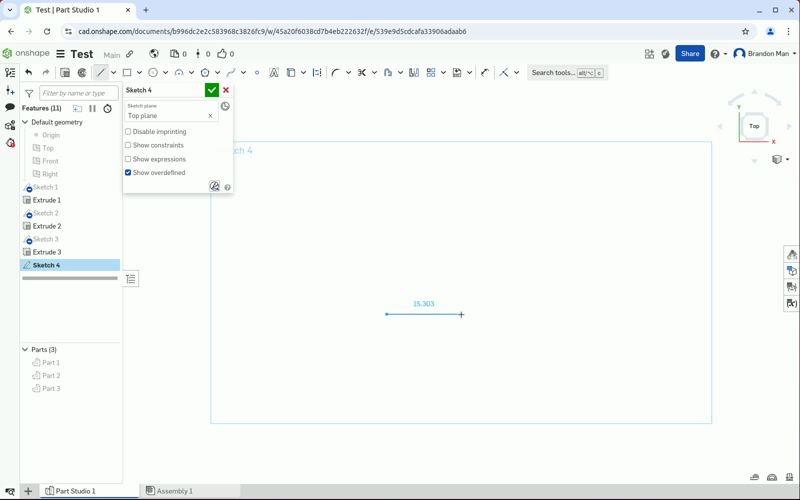
click(461, 314)
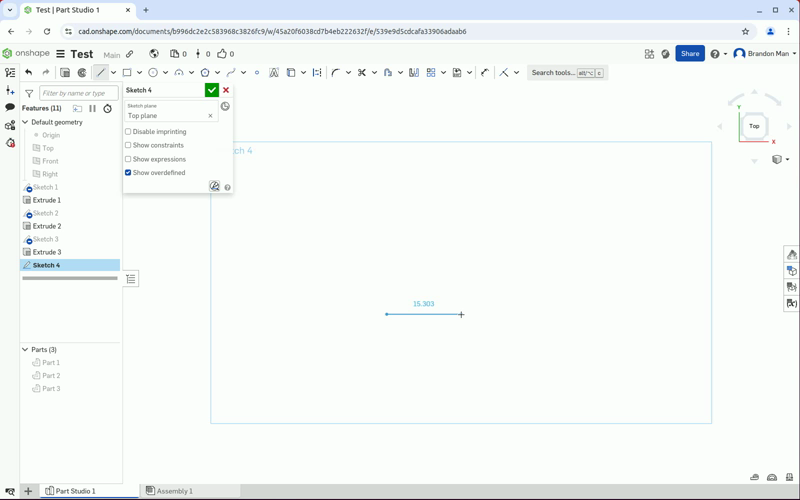
key_up(shift)
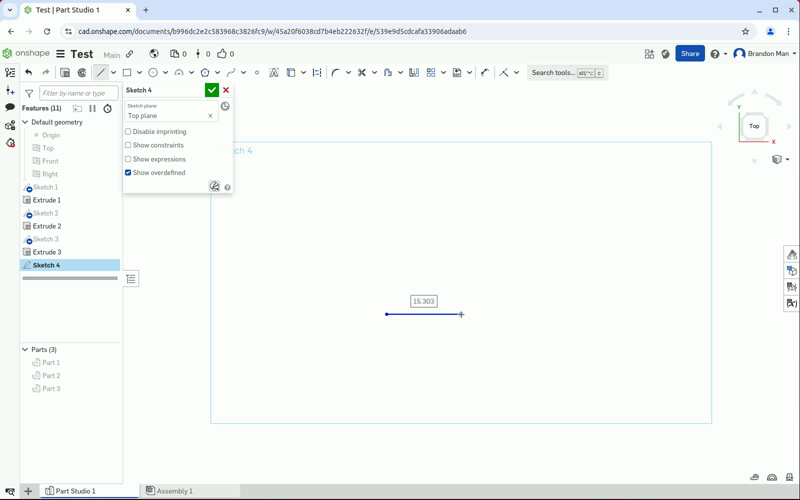
key_down(shift)
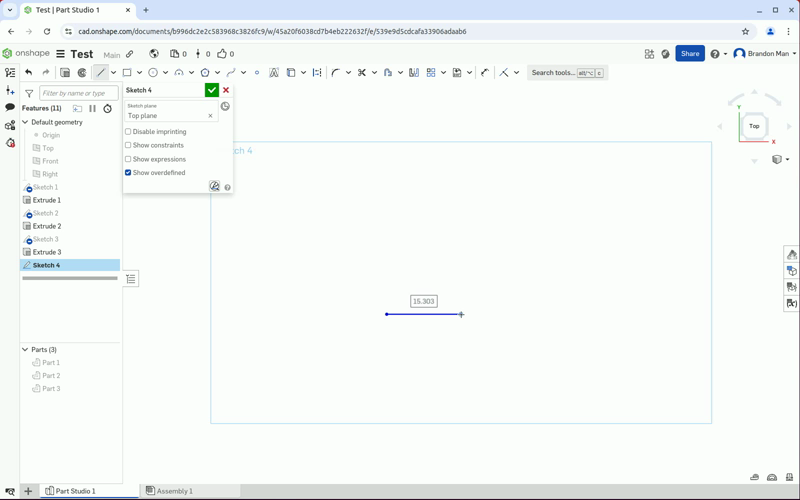
mouse_move(461, 170)
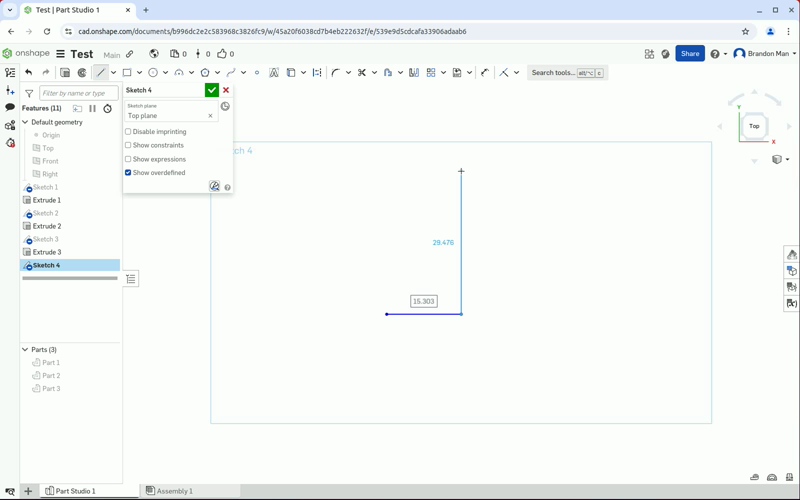
click(461, 170)
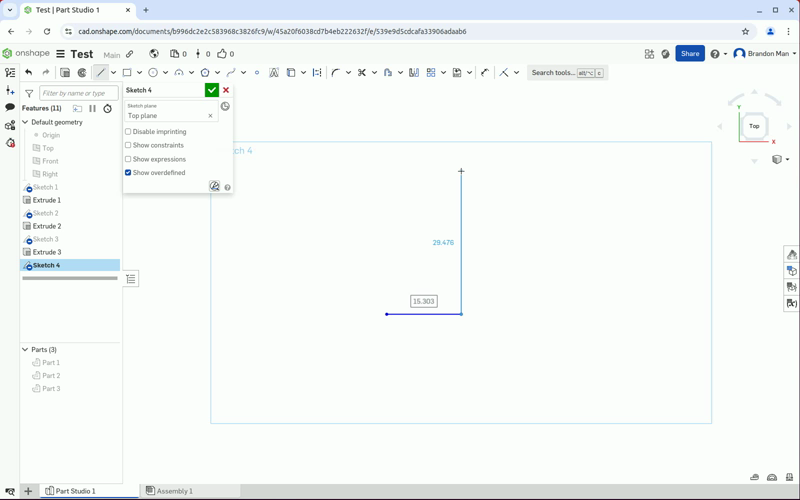
key_up(shift)
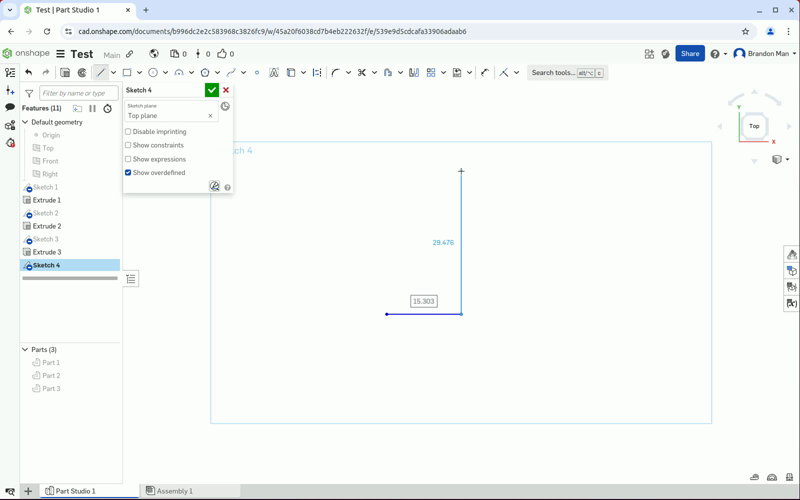
key_down(shift)
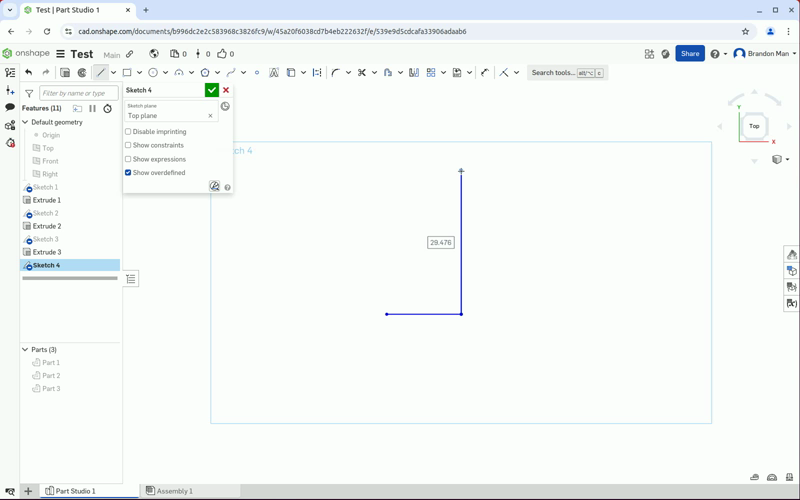
mouse_move(386, 170)
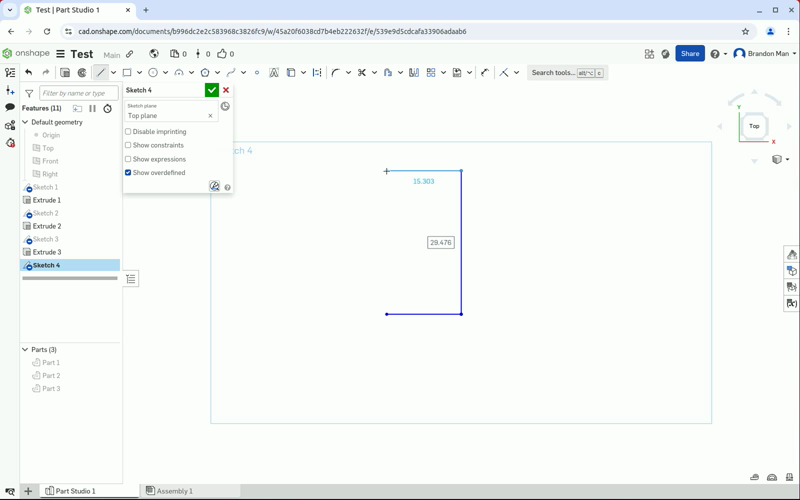
click(386, 170)
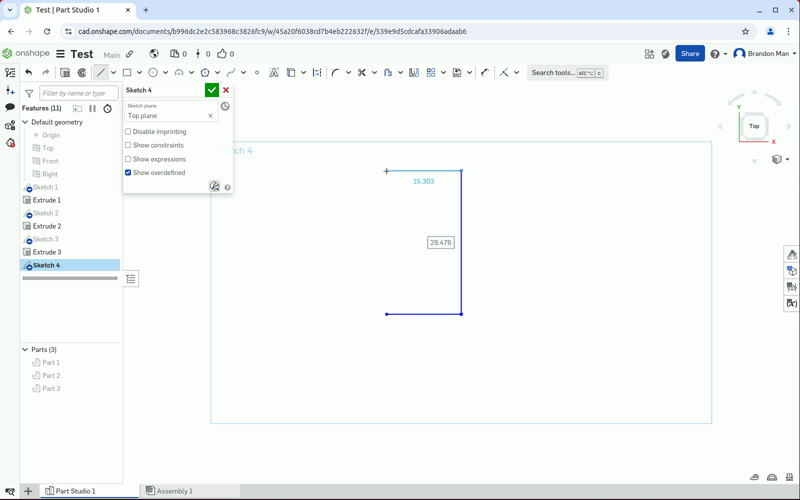
key_up(shift)
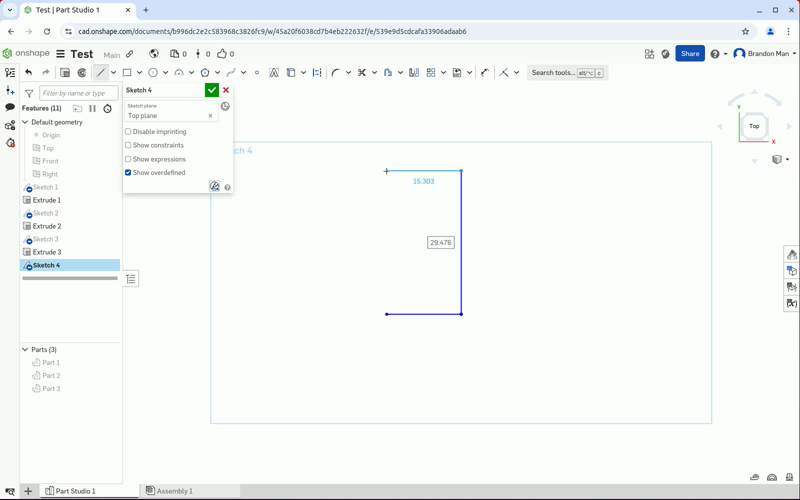
key_down(shift)
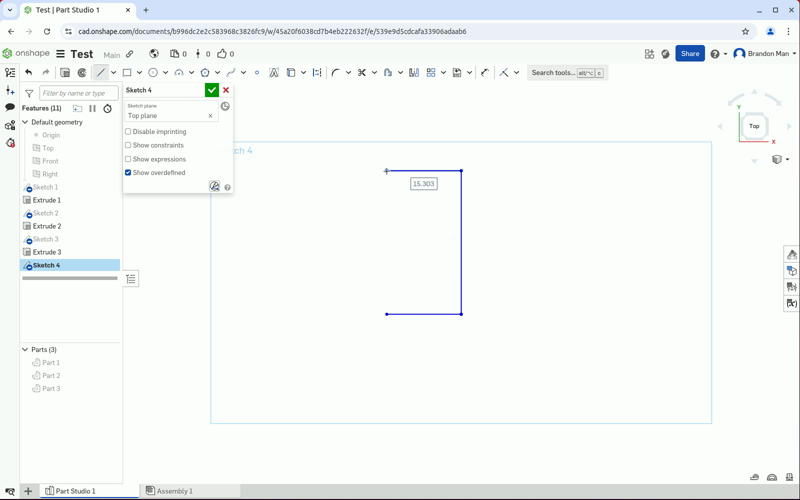
mouse_move(386, 314)
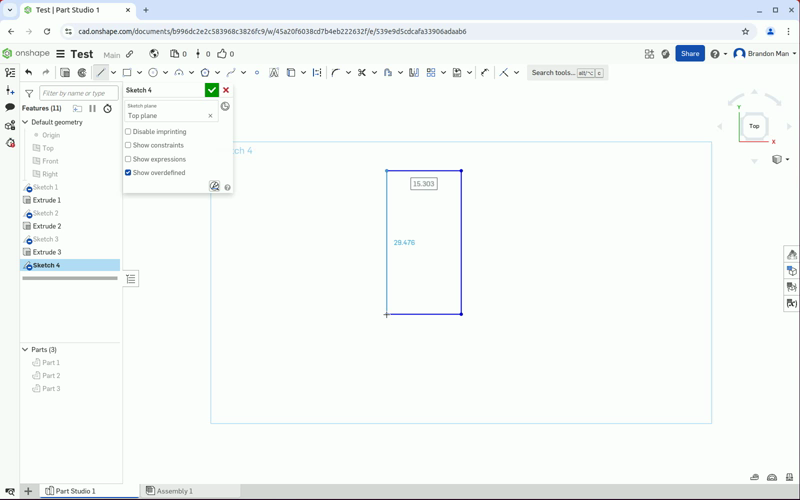
key_up(shift)
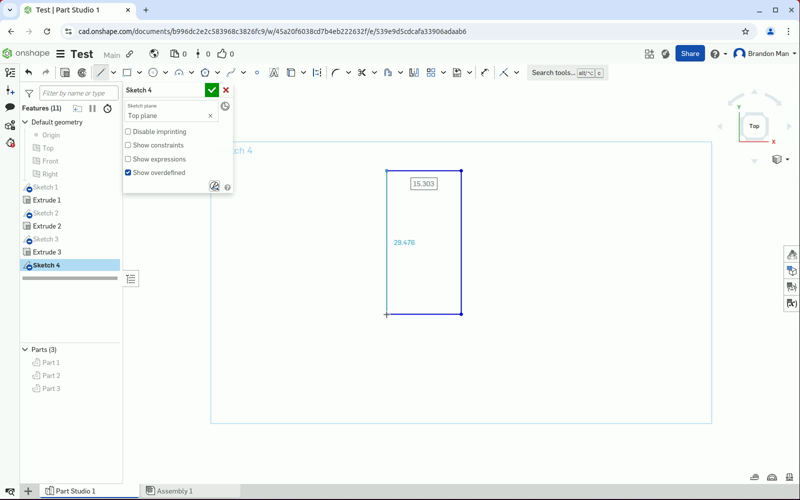
click(386, 314)
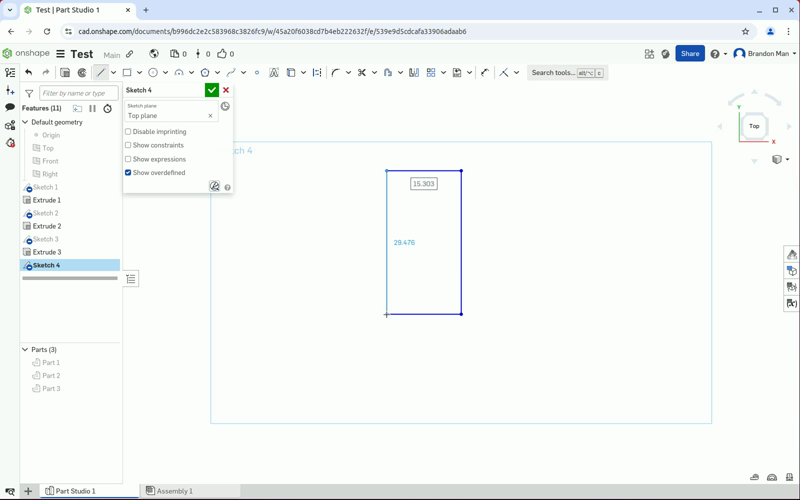
key(esc)
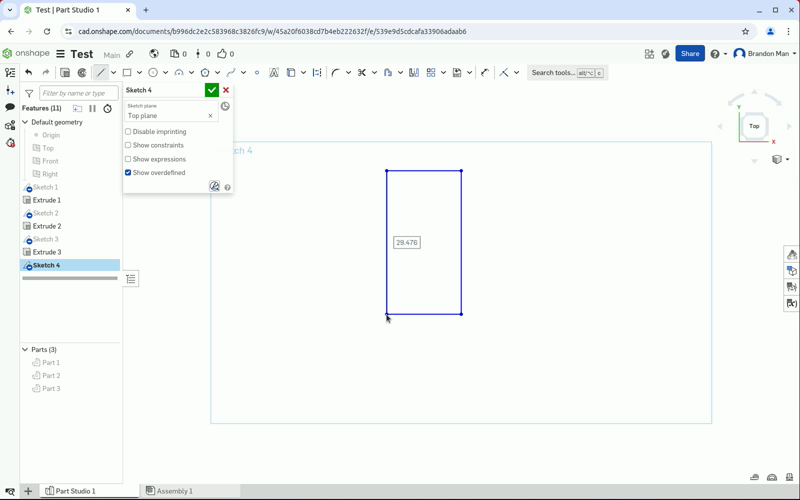
key(l)
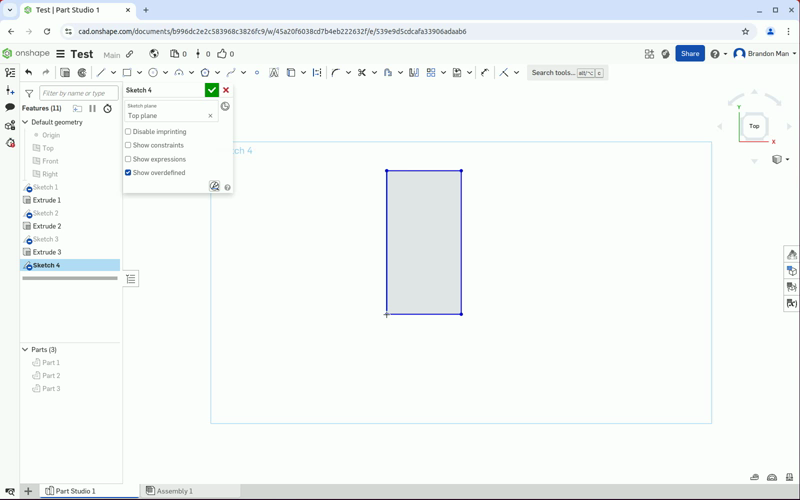
key_down(shift)
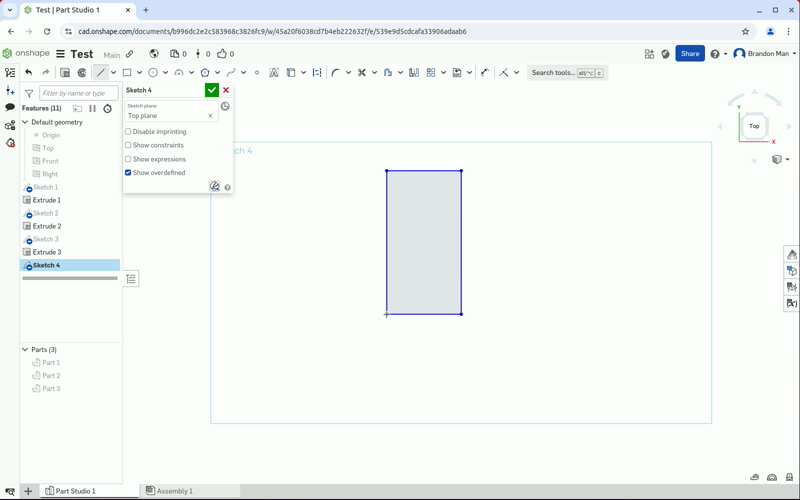
mouse_move(398, 199)
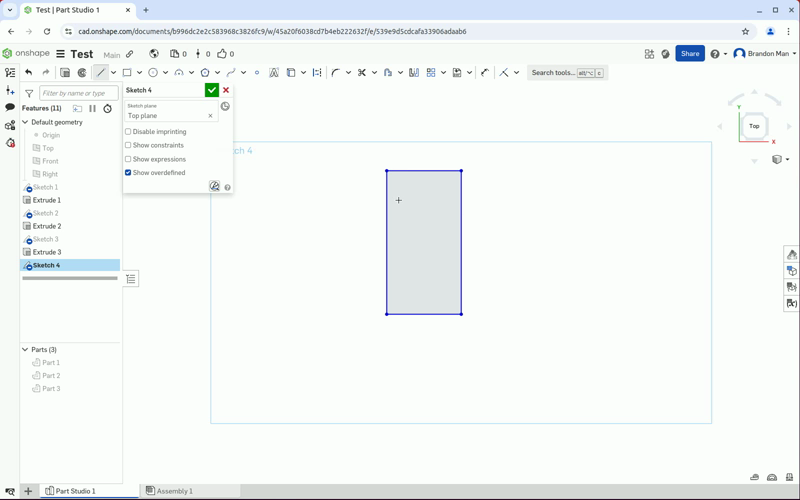
click(398, 199)
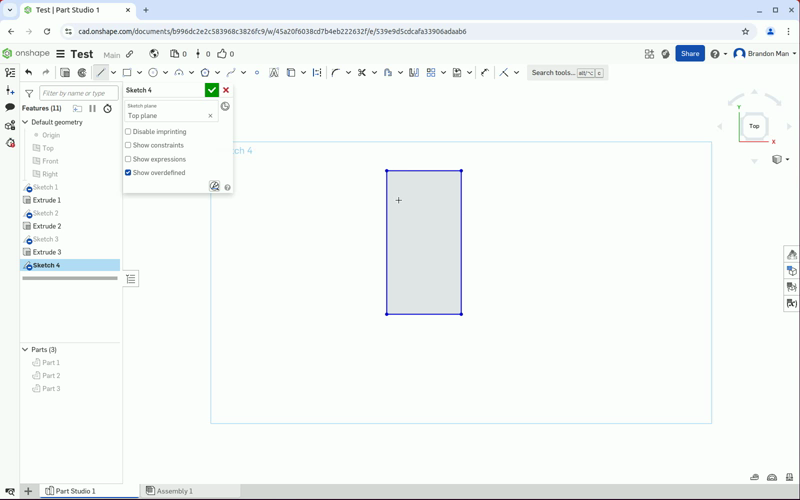
key_up(shift)
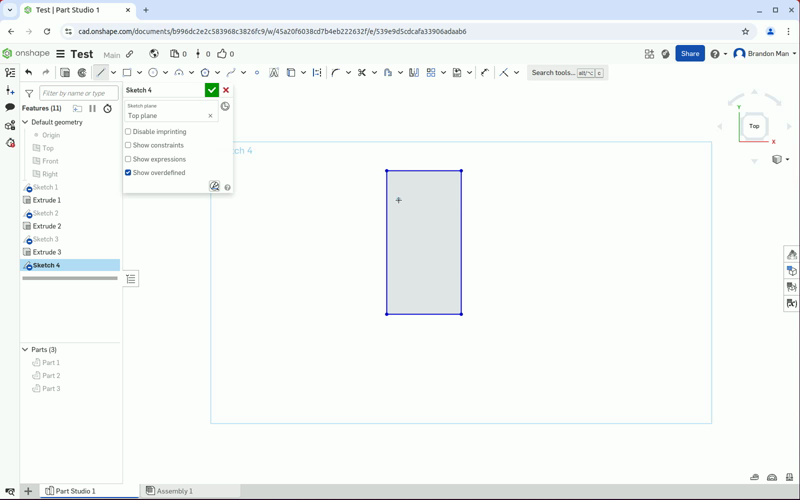
key_down(shift)
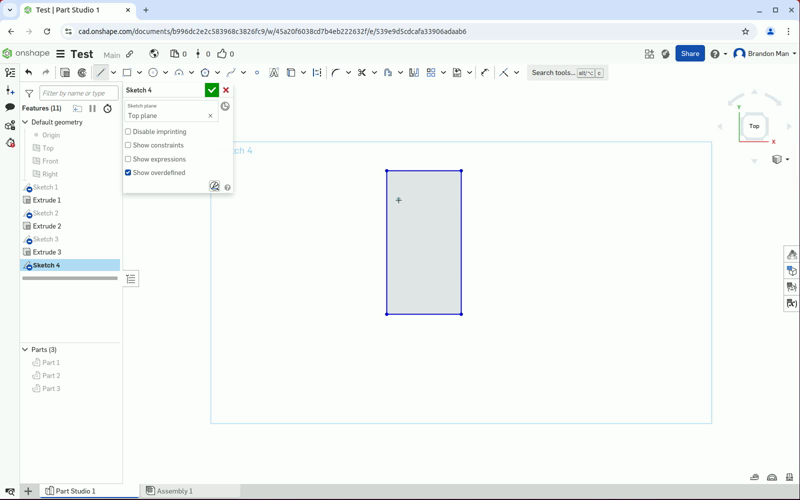
mouse_move(428, 199)
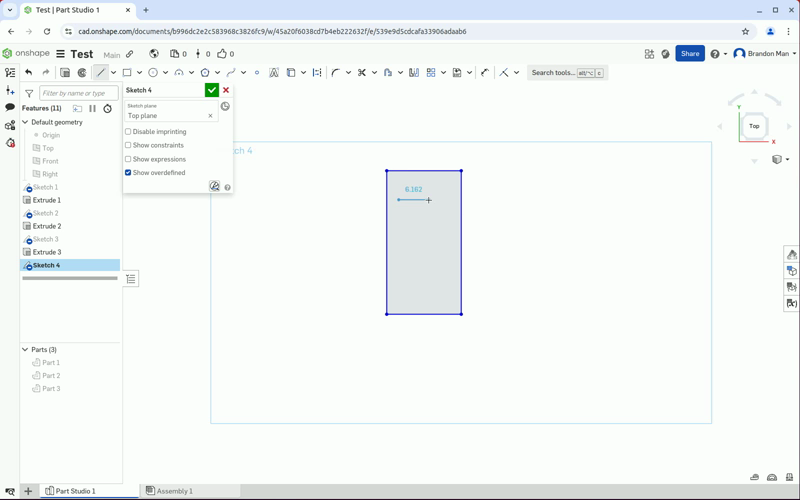
mouse_move(418, 199)
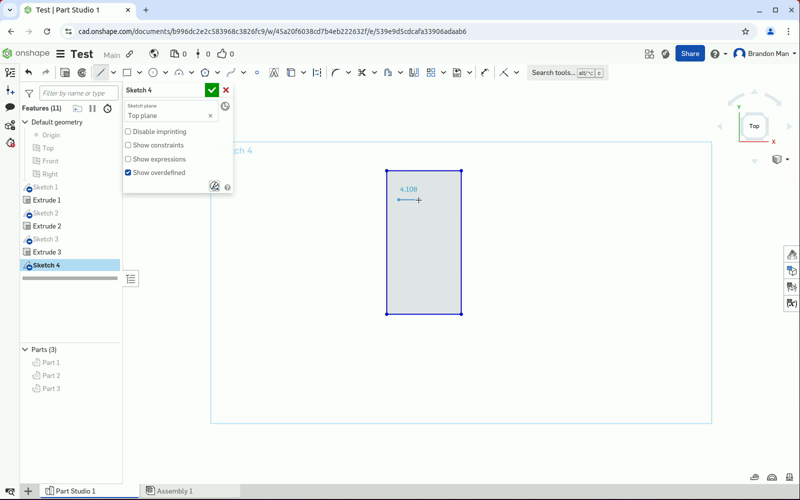
click(418, 199)
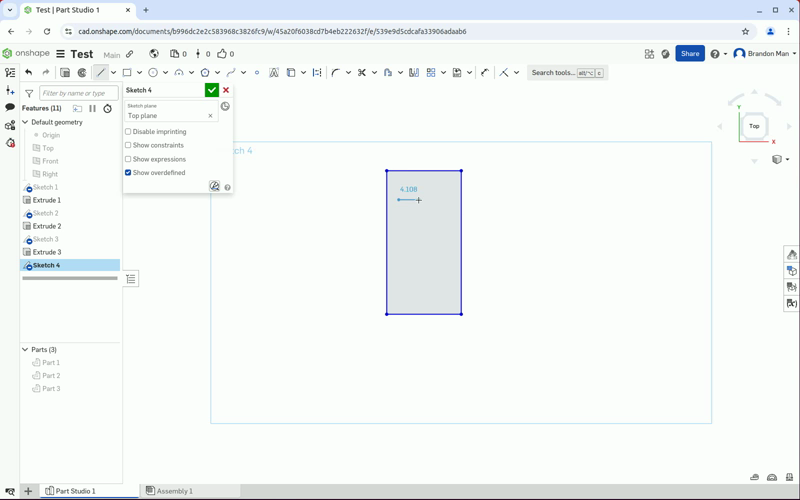
key_up(shift)
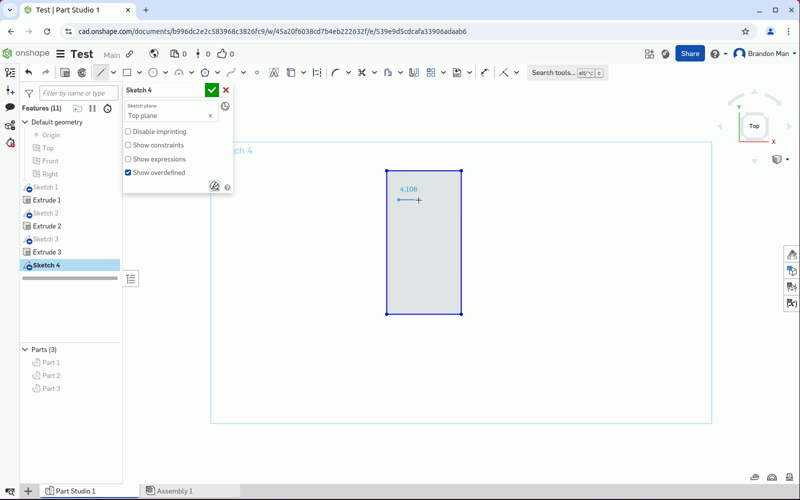
key_down(shift)
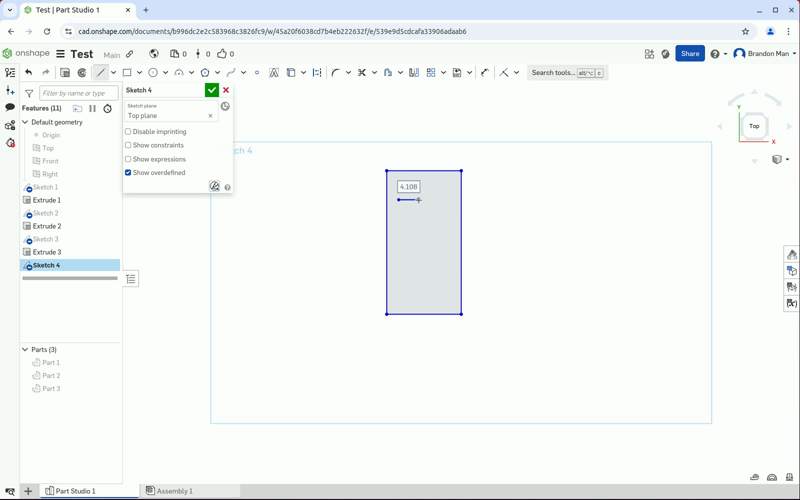
mouse_move(448, 199)
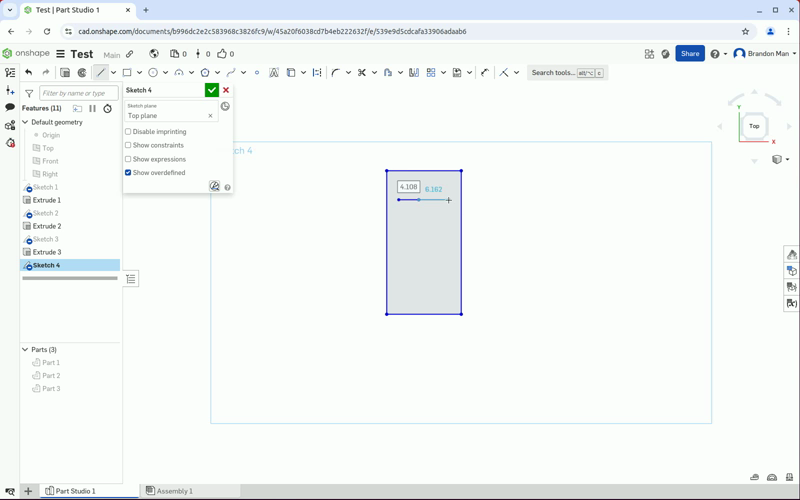
mouse_move(418, 186)
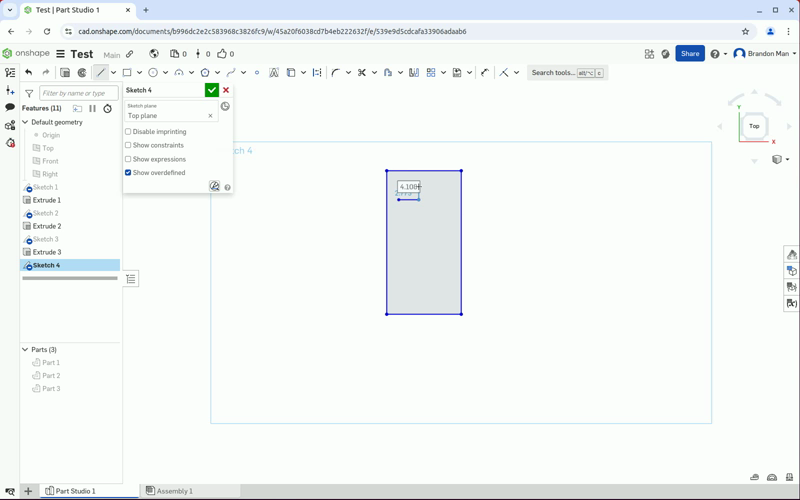
click(418, 186)
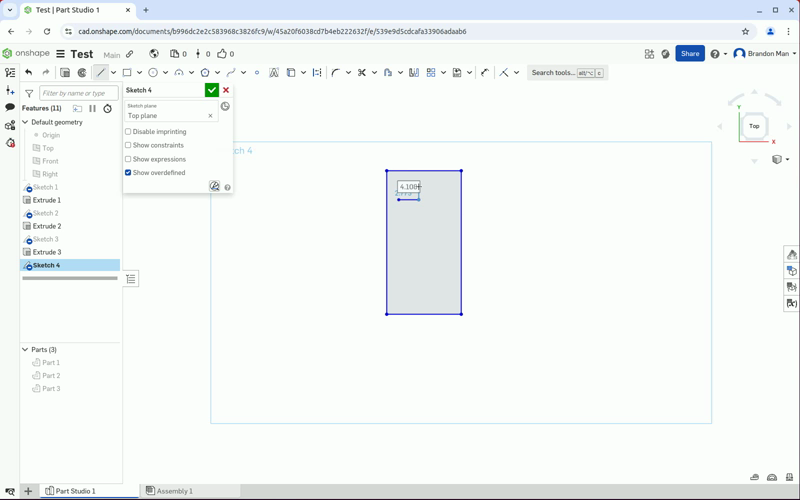
key_up(shift)
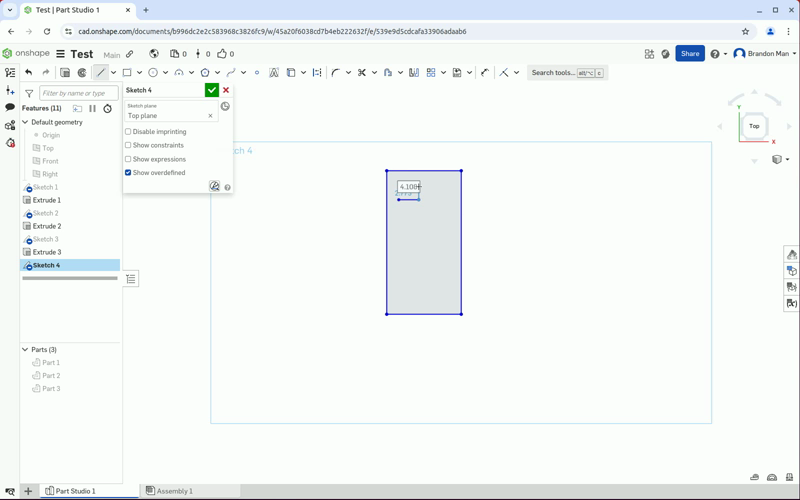
key_down(shift)
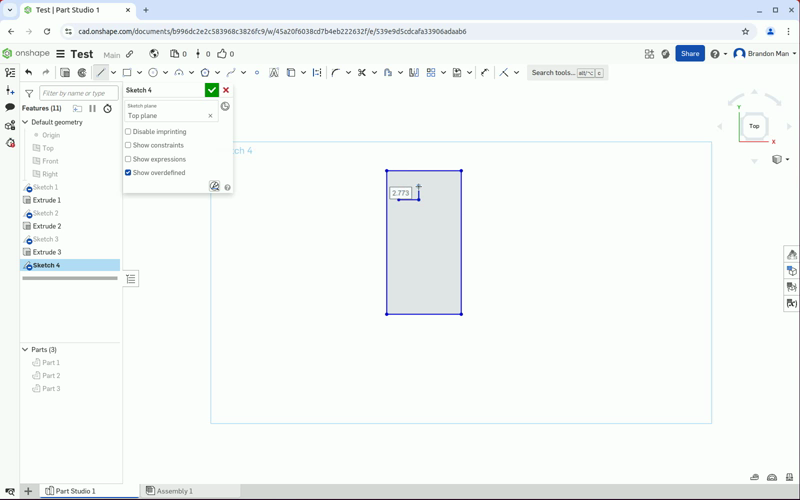
mouse_move(448, 186)
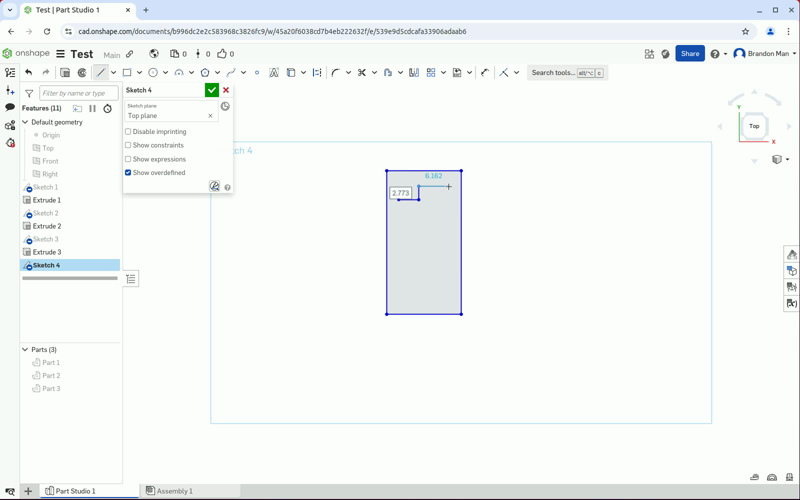
mouse_move(398, 186)
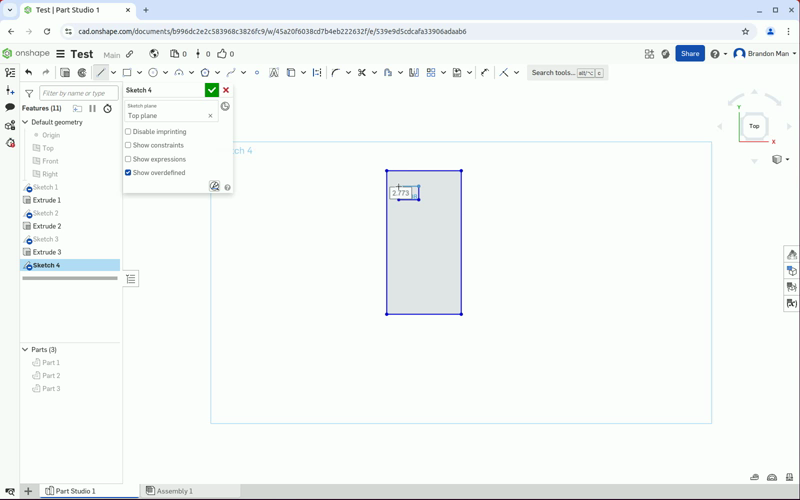
click(398, 186)
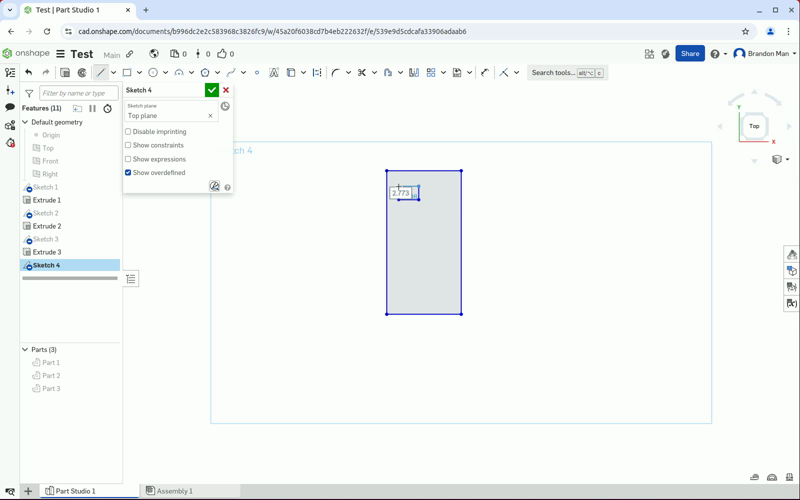
key_up(shift)
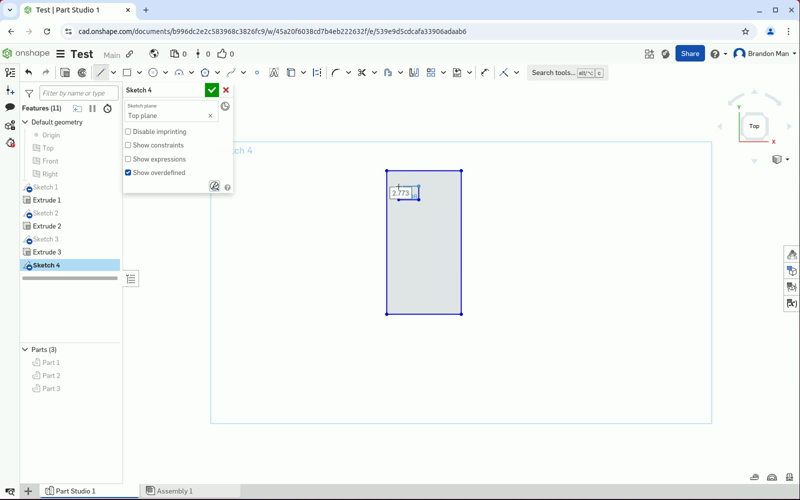
mouse_move(428, 186)
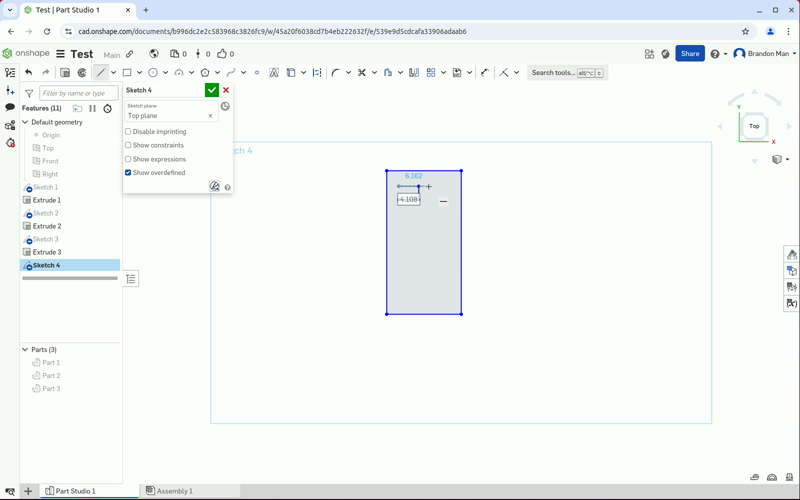
key_down(shift)
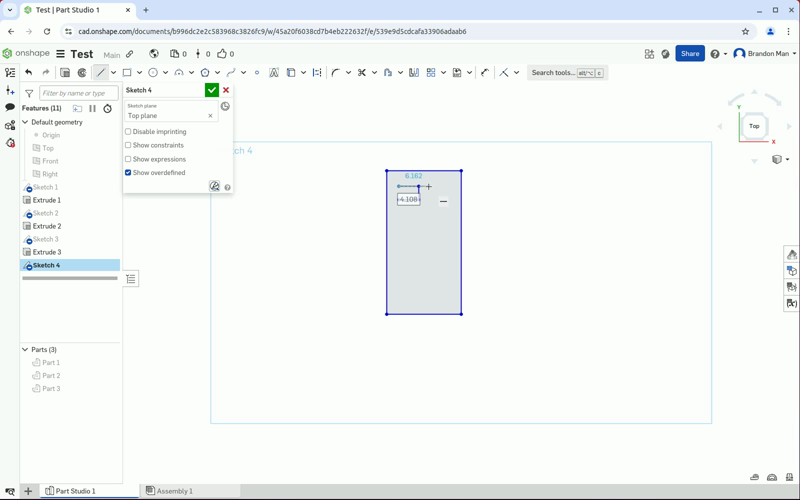
mouse_move(398, 199)
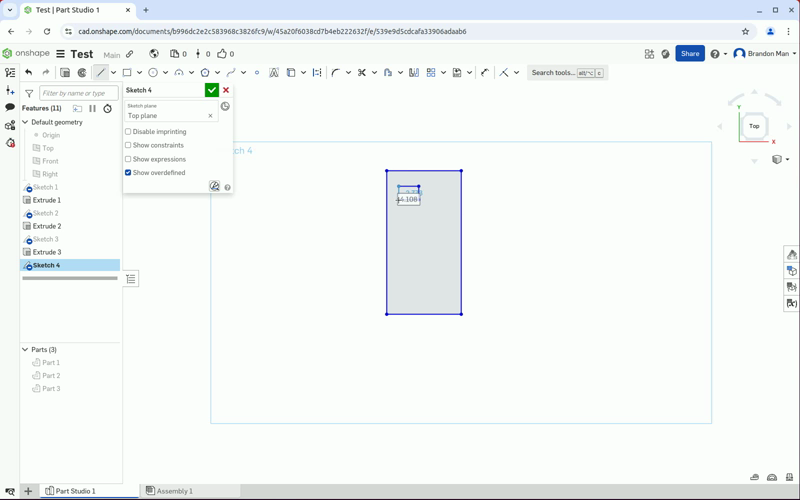
key_up(shift)
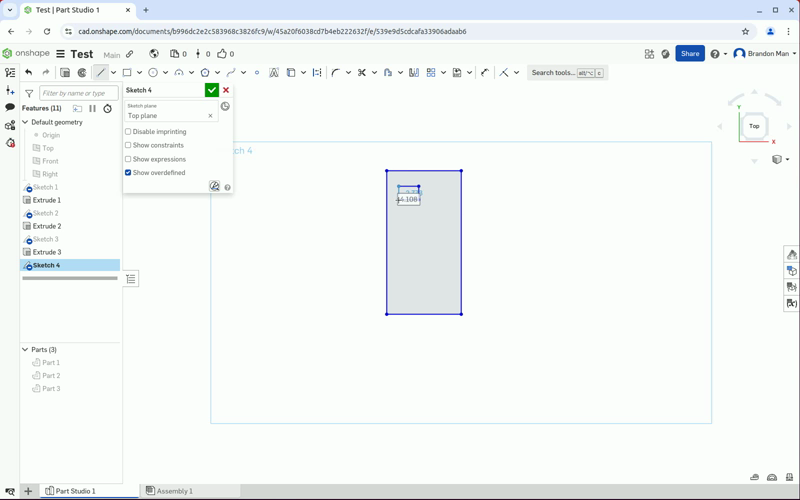
click(398, 199)
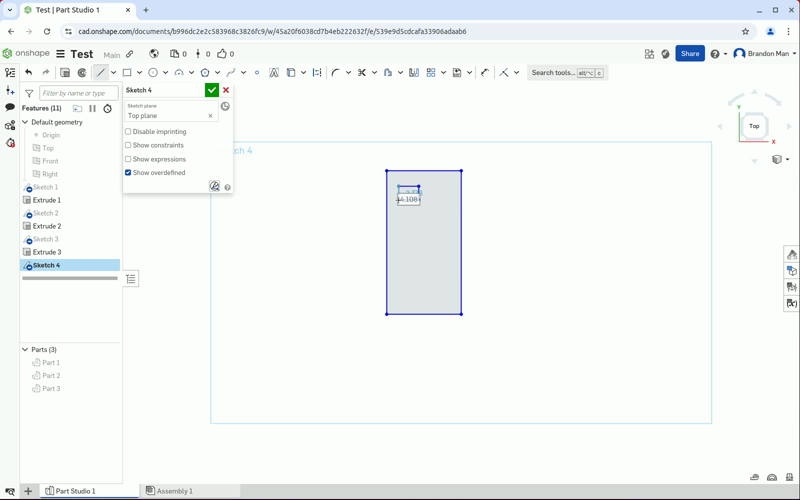
key(esc)
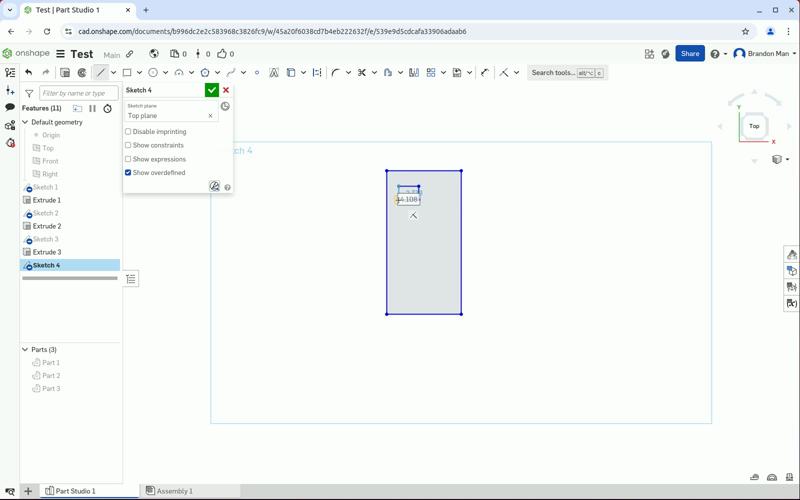
key(l)
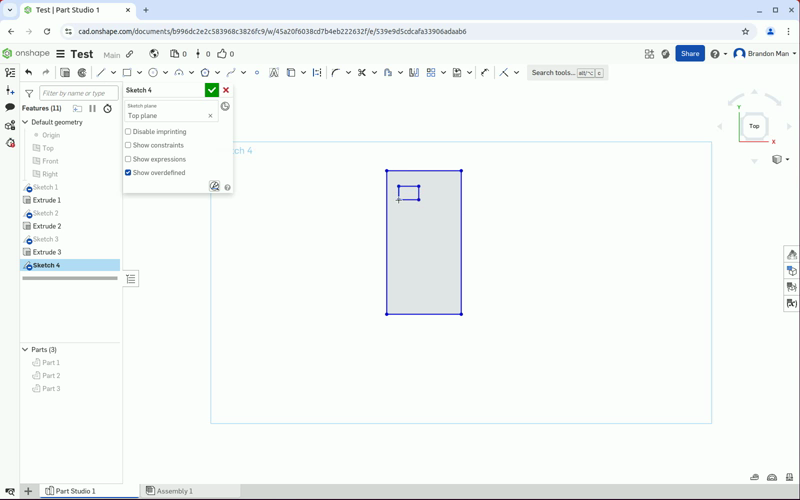
key_down(shift)
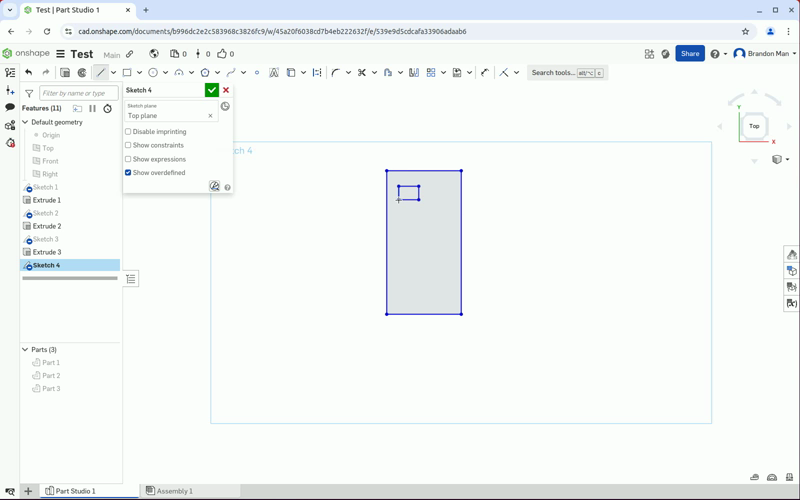
mouse_move(423, 260)
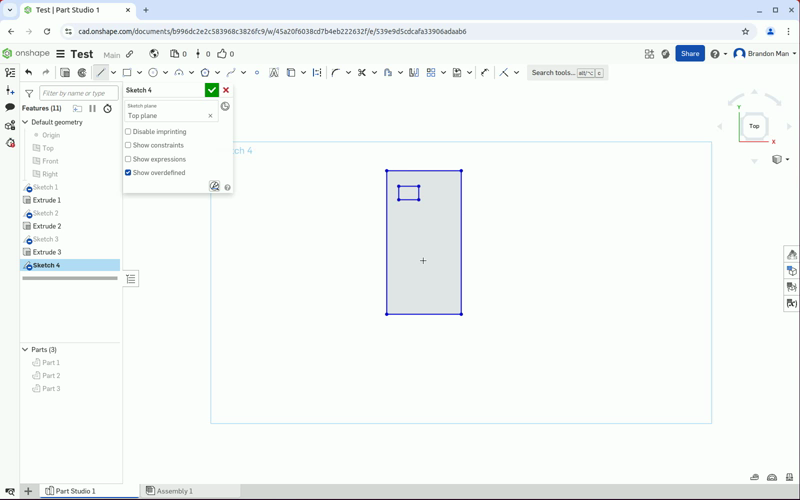
click(423, 260)
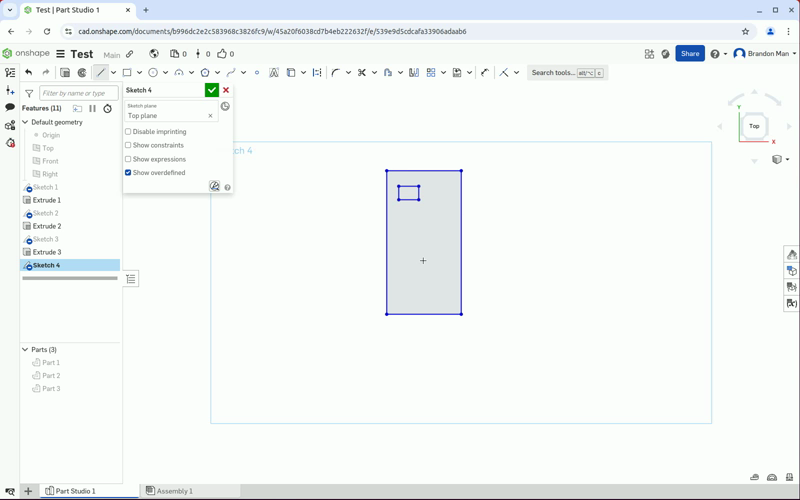
key_up(shift)
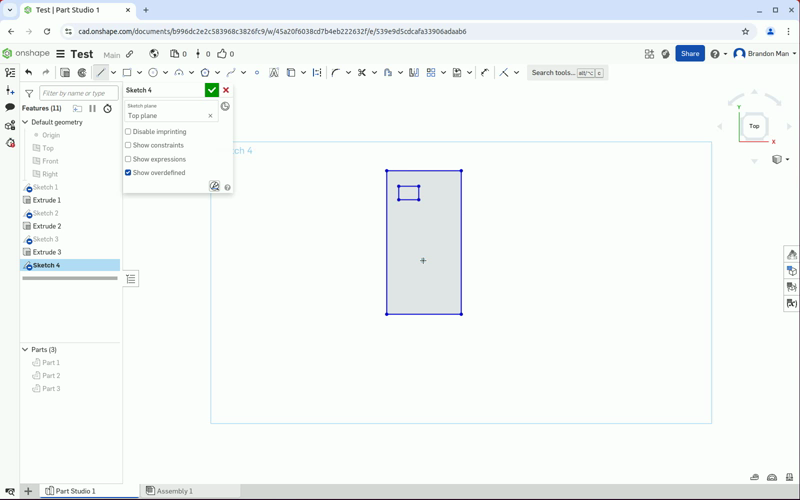
key_down(shift)
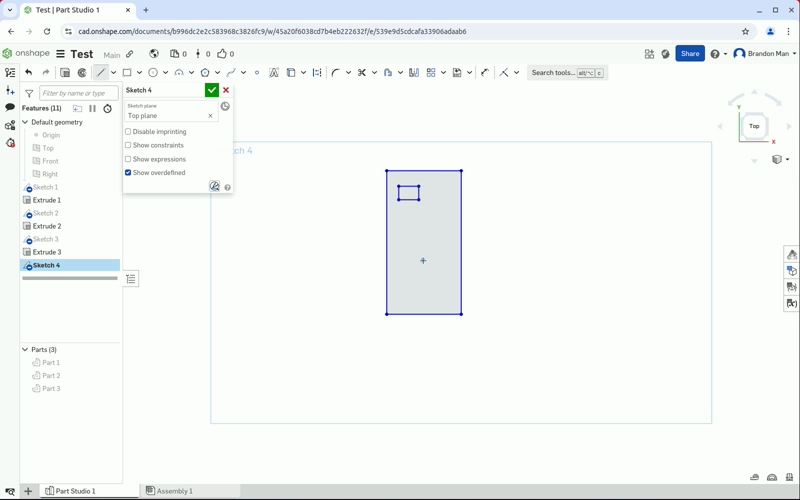
mouse_move(453, 260)
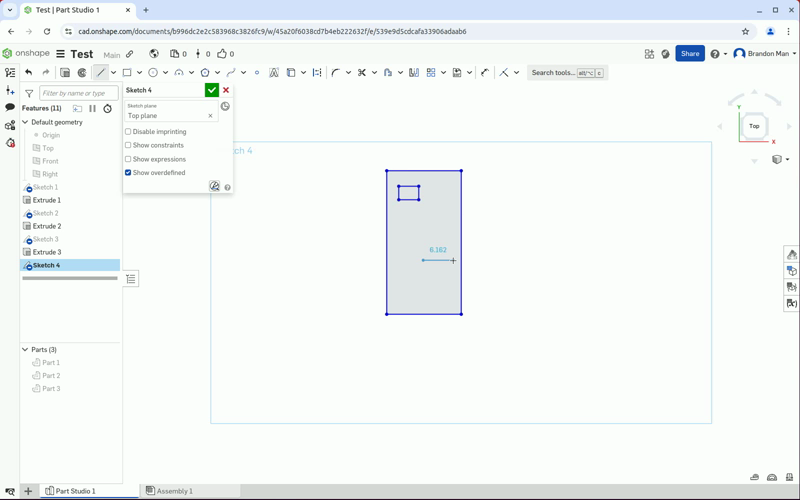
mouse_move(437, 260)
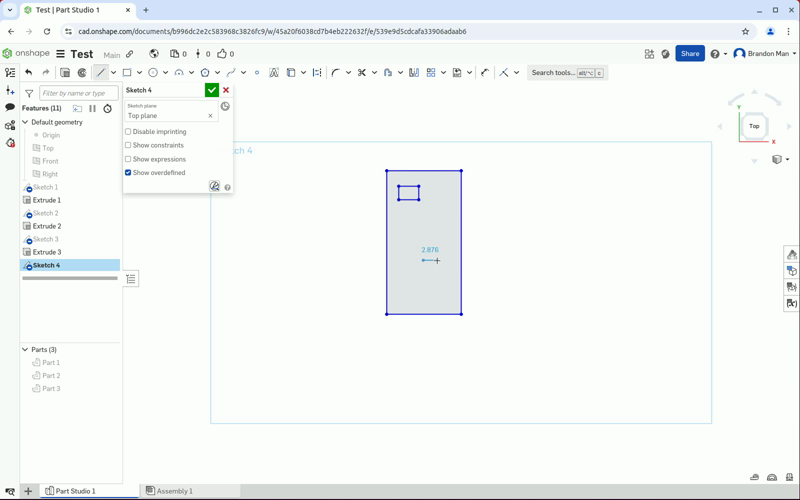
click(437, 260)
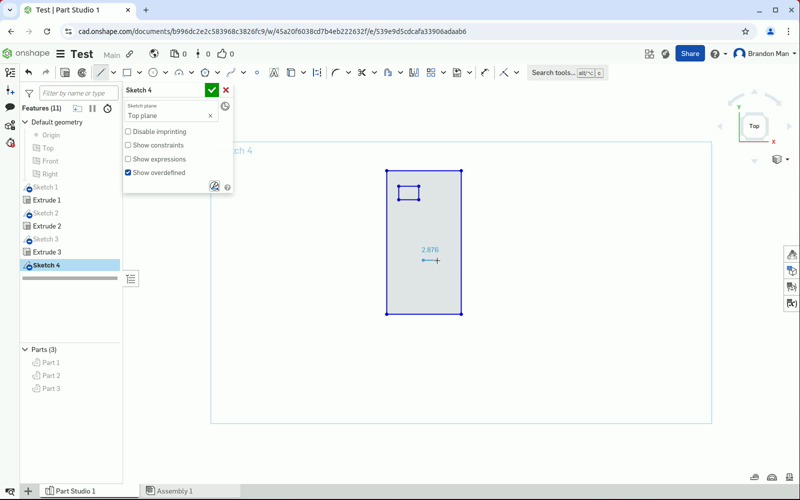
key_up(shift)
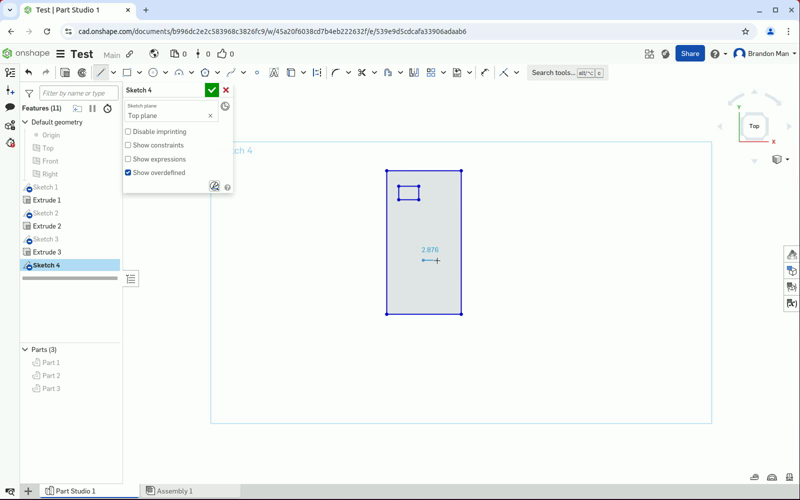
key_down(shift)
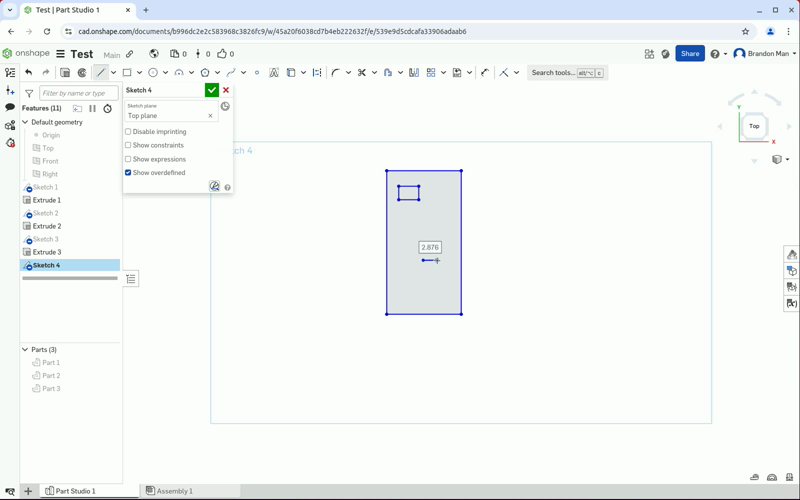
mouse_move(467, 260)
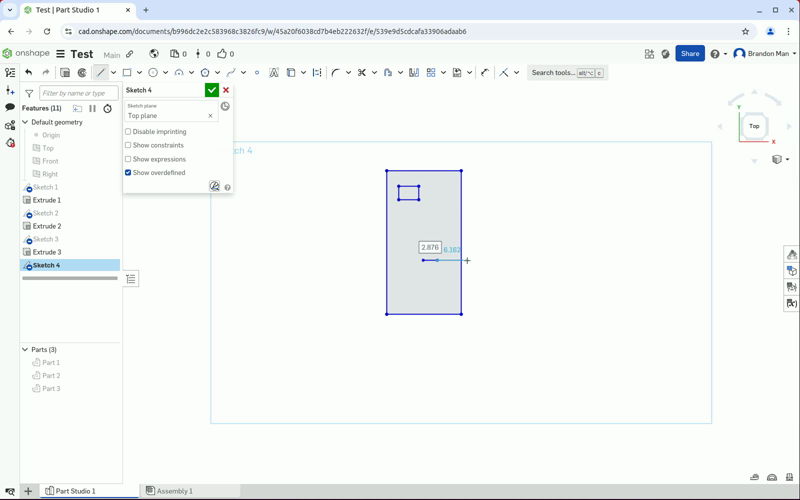
mouse_move(437, 222)
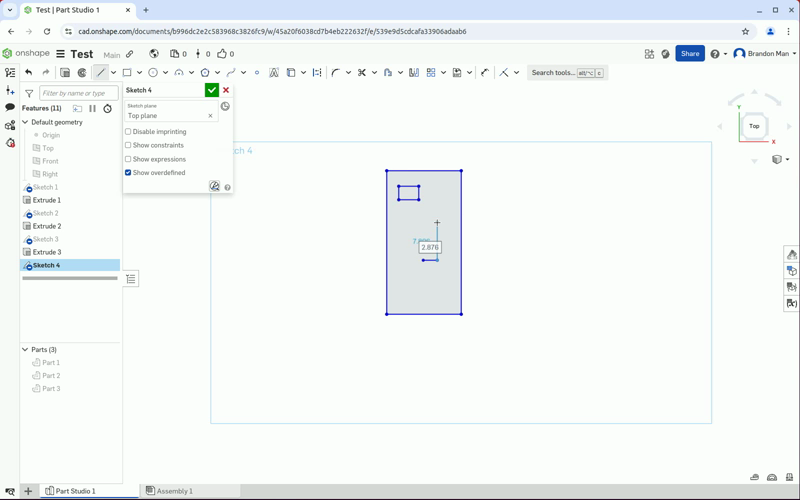
click(437, 222)
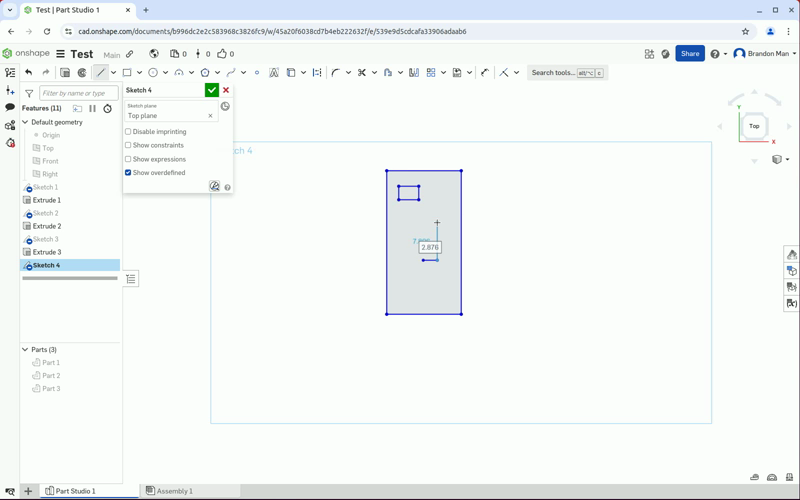
key_up(shift)
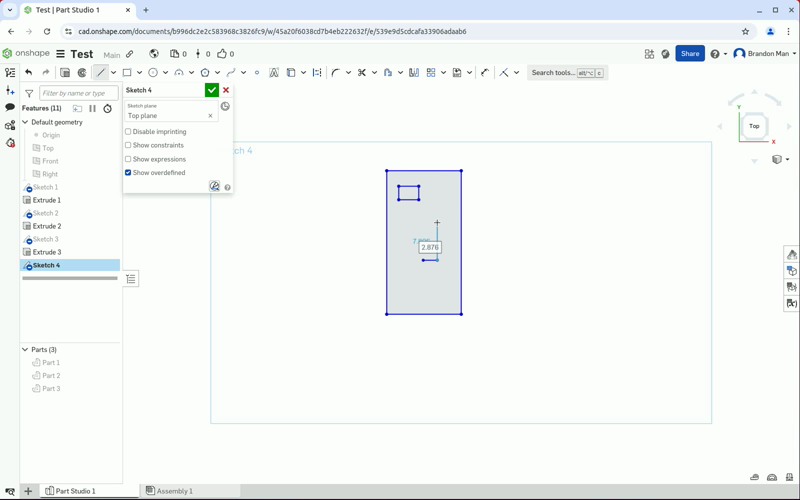
key_down(shift)
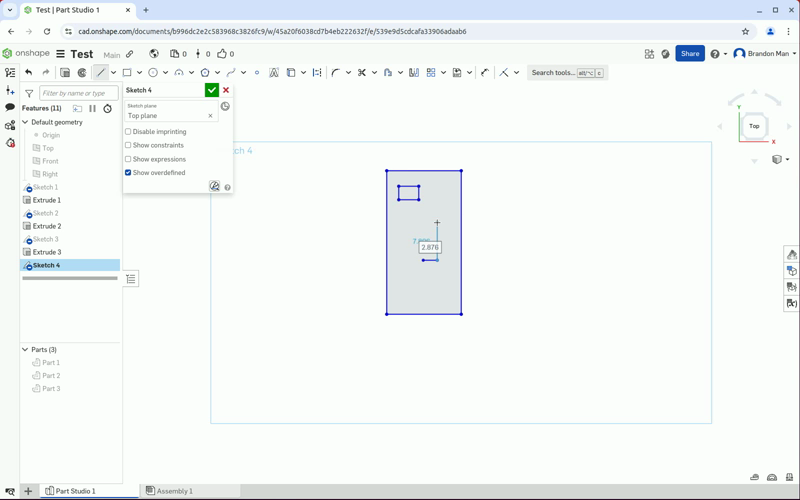
mouse_move(467, 222)
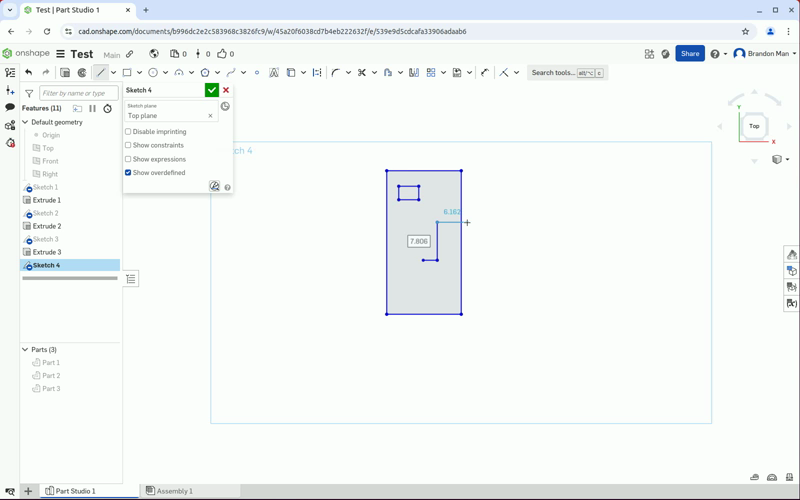
mouse_move(423, 222)
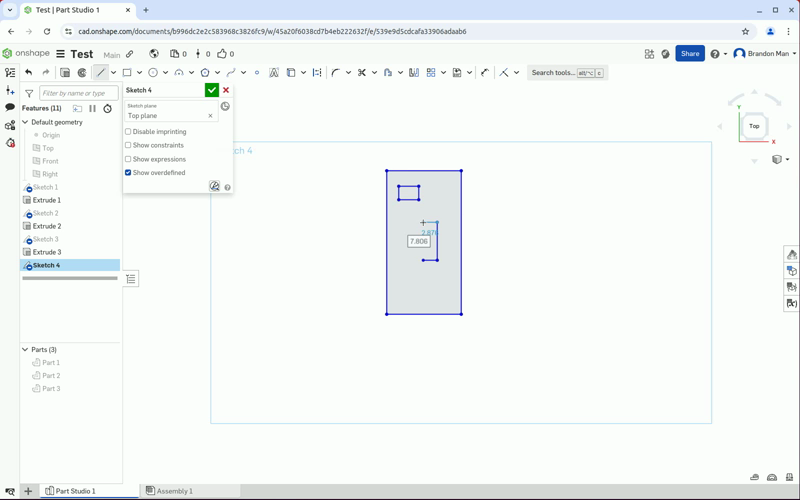
click(423, 222)
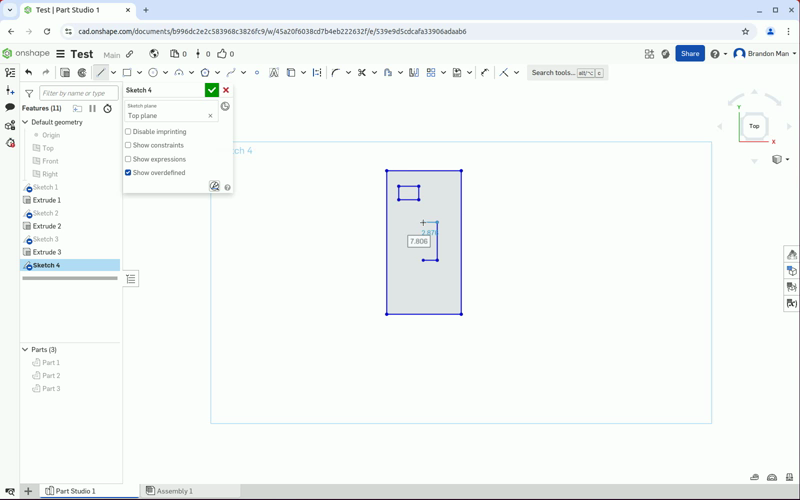
key_up(shift)
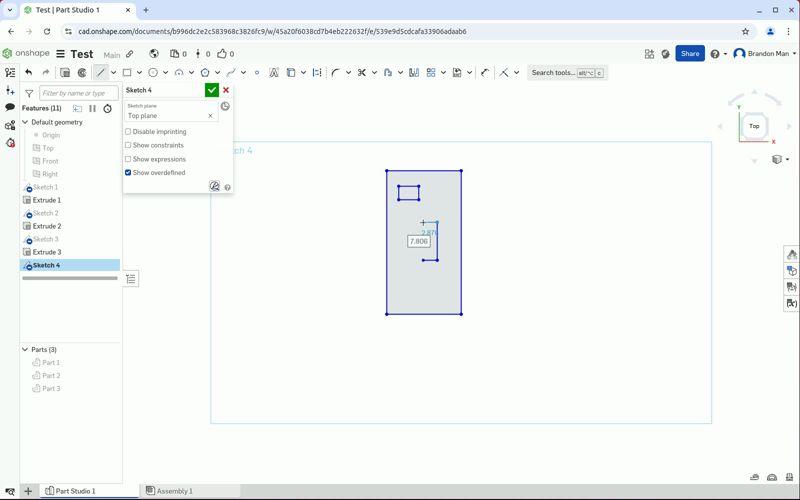
mouse_move(453, 222)
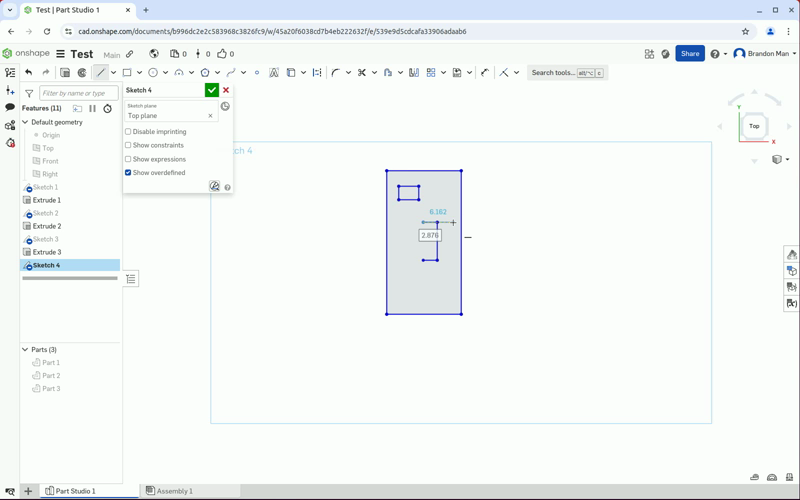
key_down(shift)
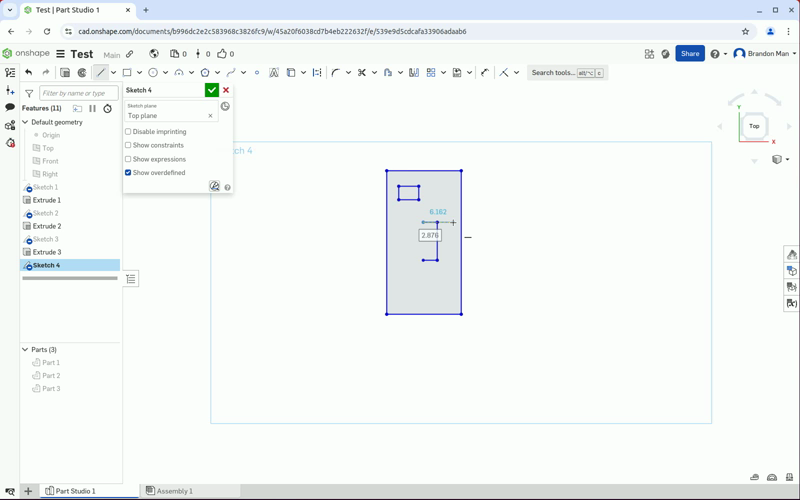
mouse_move(423, 260)
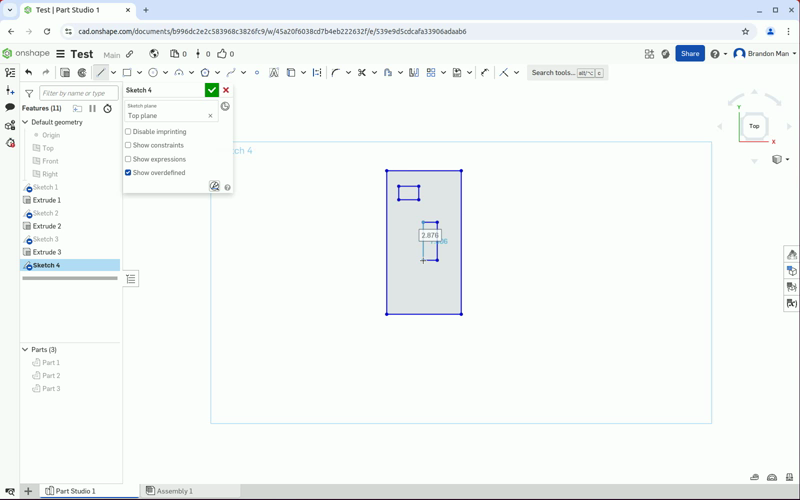
key_up(shift)
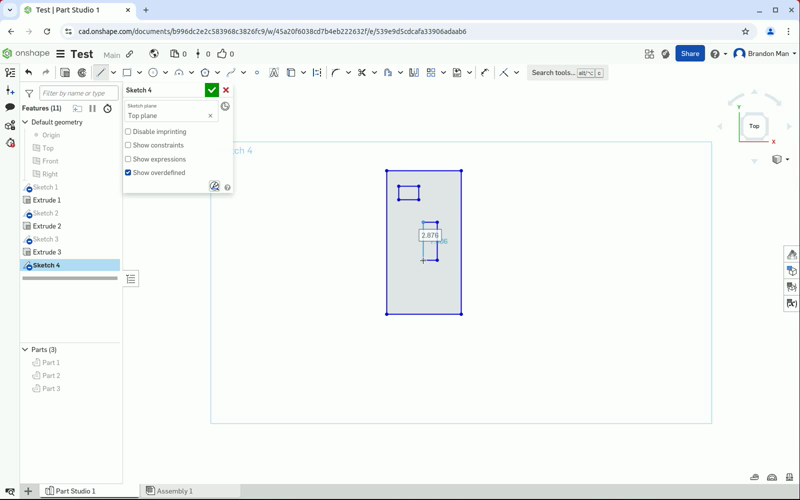
click(423, 260)
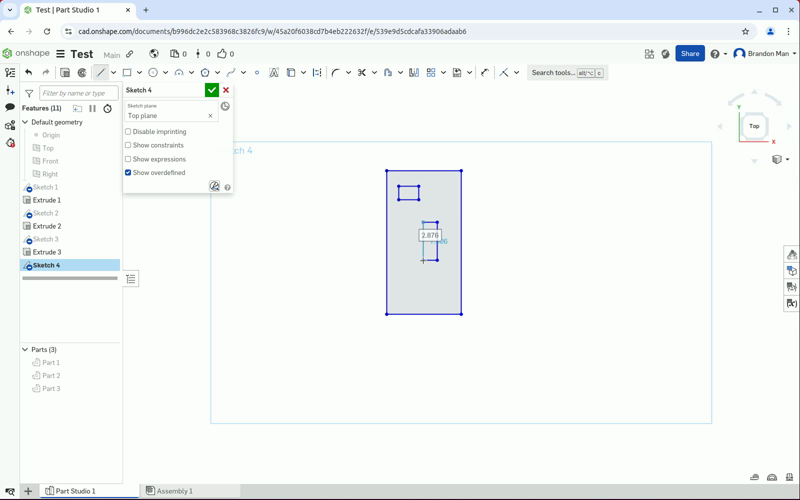
key(esc)
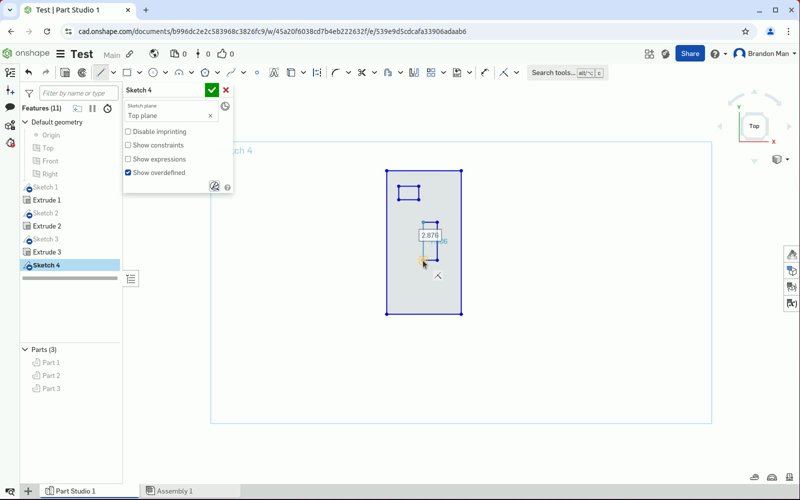
key(l)
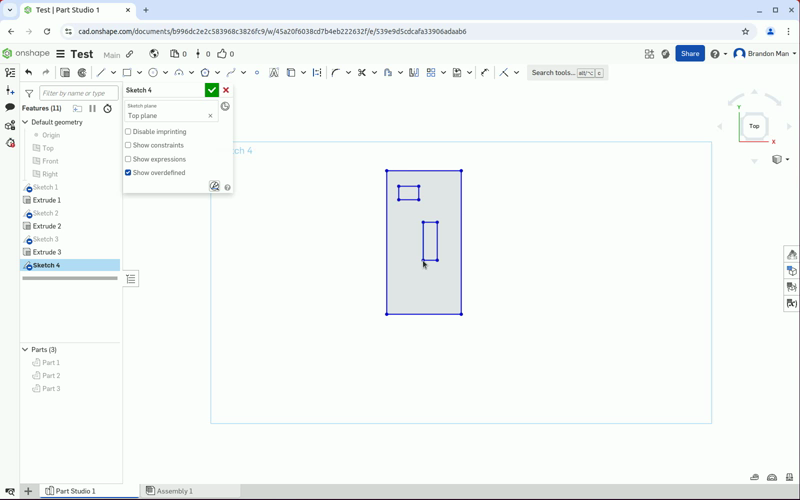
key_down(shift)
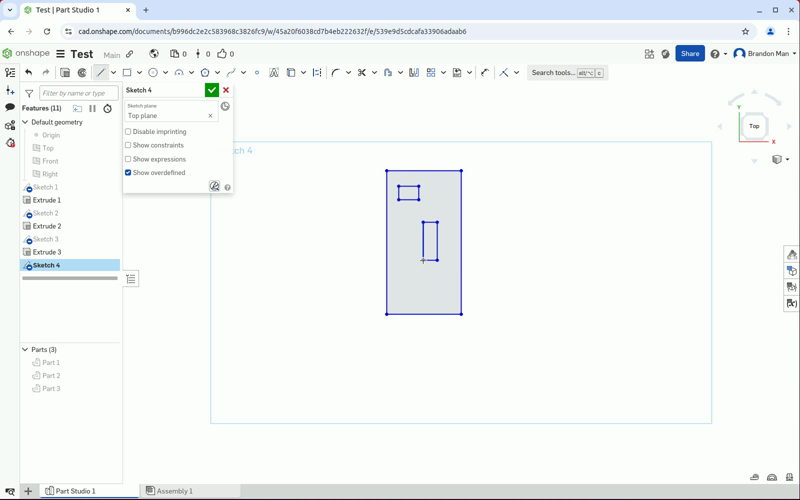
mouse_move(435, 201)
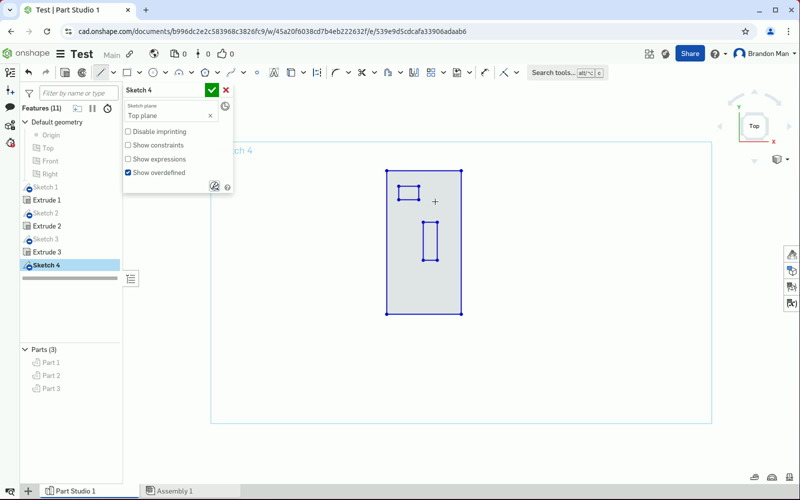
click(435, 201)
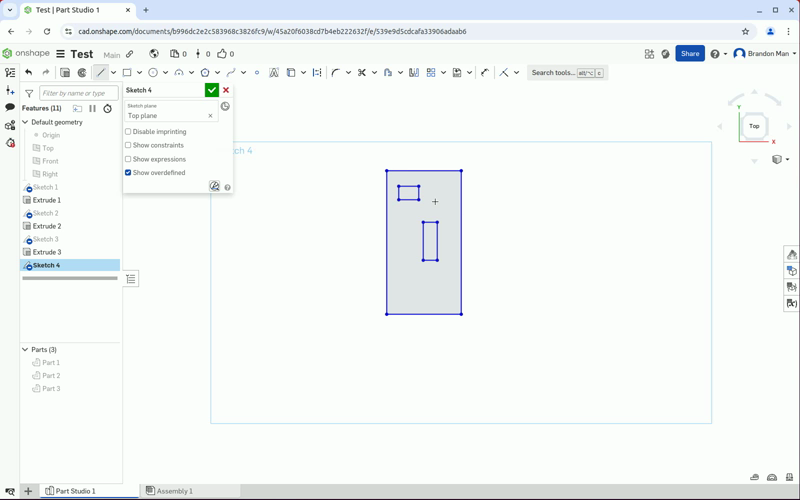
key_up(shift)
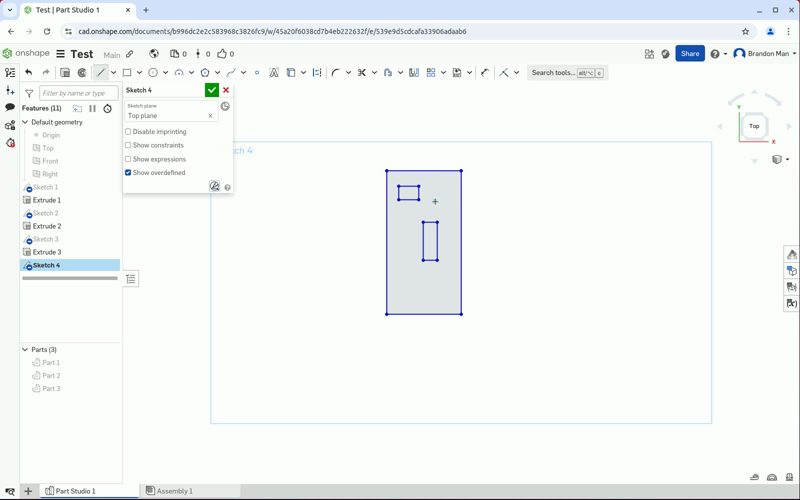
key_down(shift)
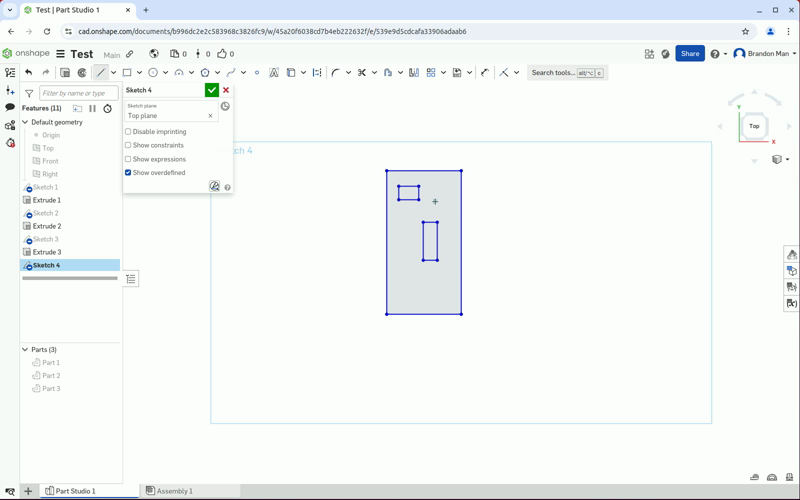
mouse_move(465, 201)
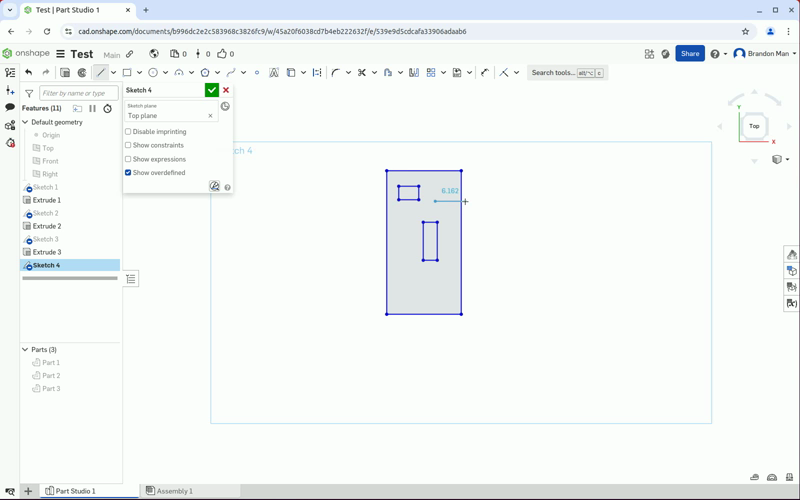
mouse_move(453, 201)
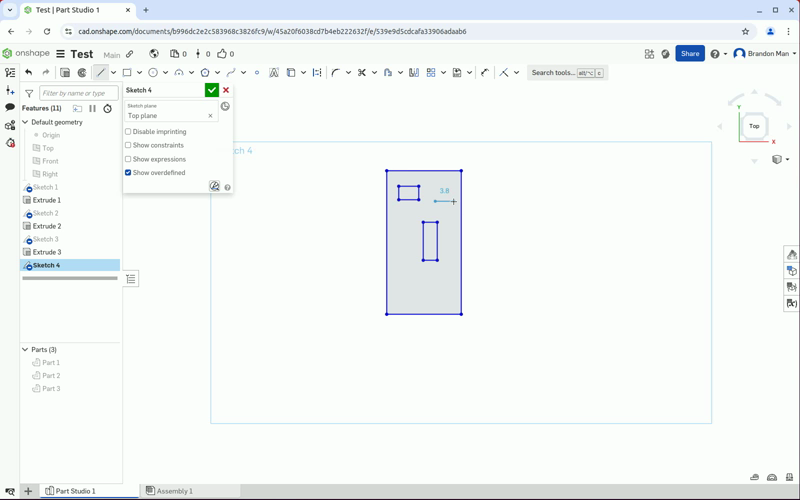
click(453, 201)
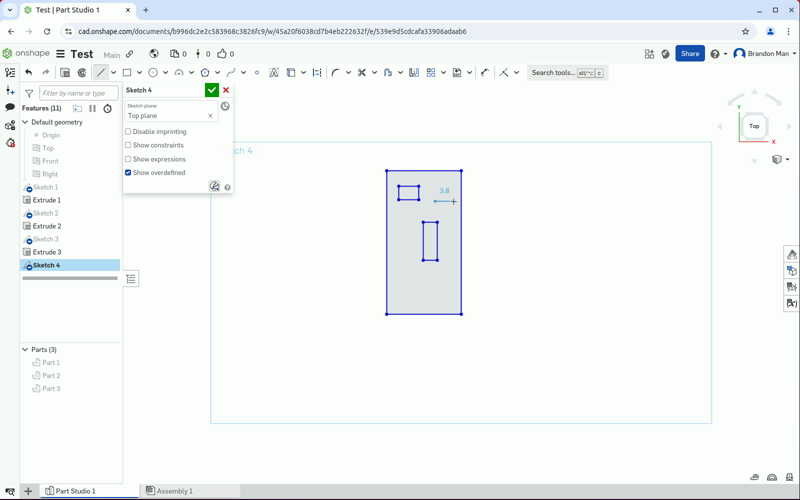
key_up(shift)
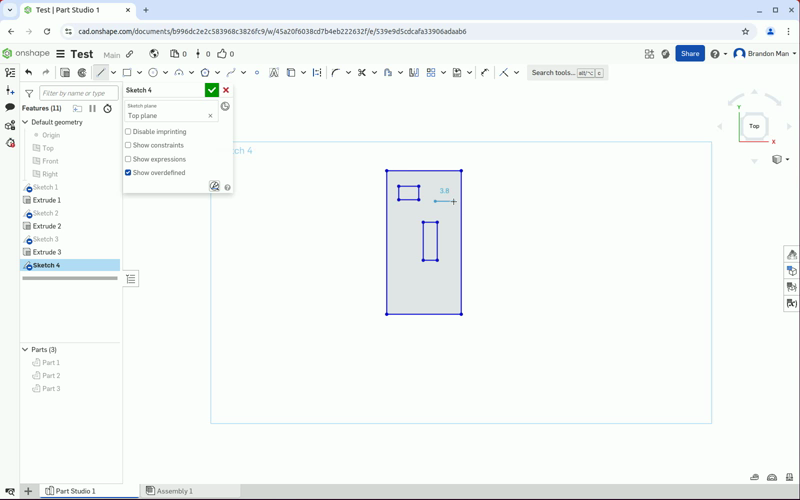
key_down(shift)
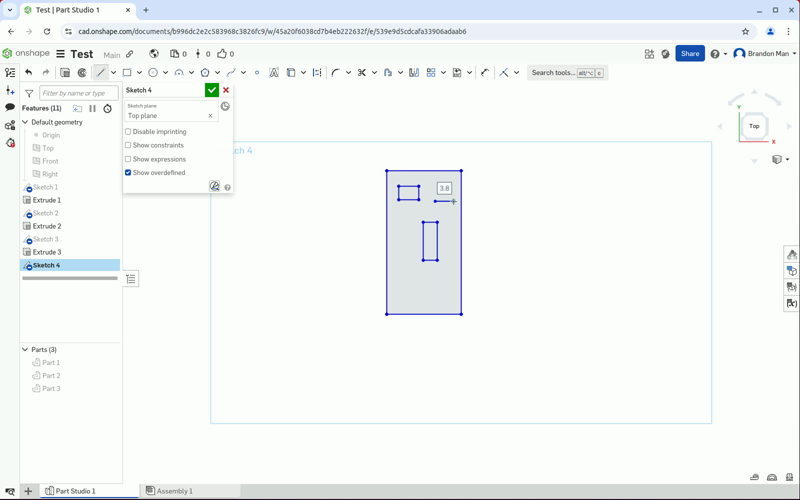
mouse_move(483, 201)
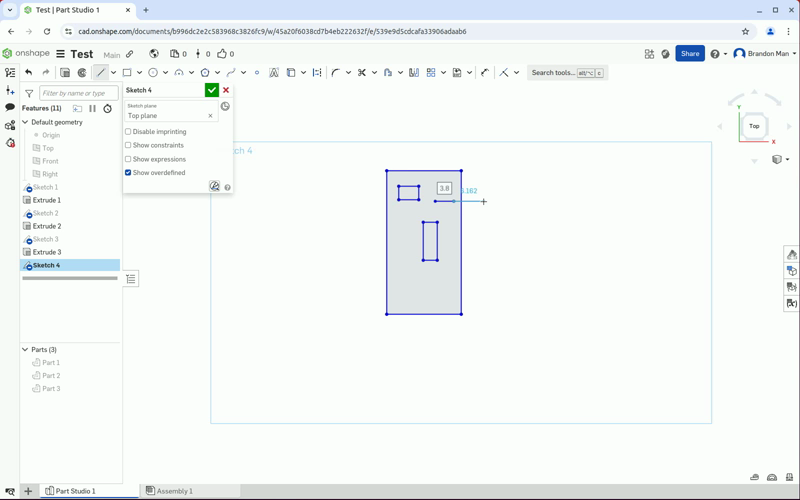
mouse_move(453, 187)
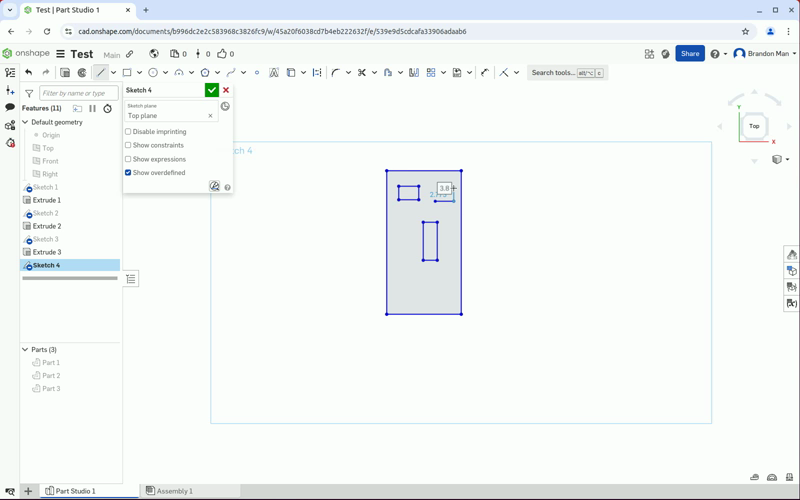
click(453, 187)
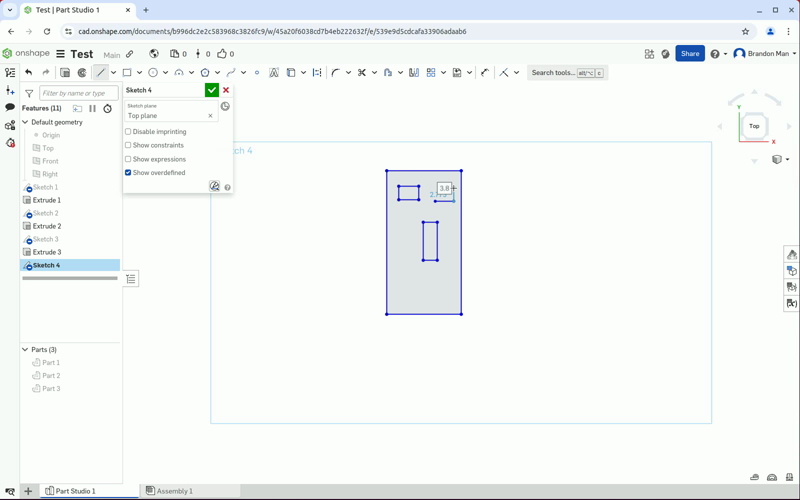
key_up(shift)
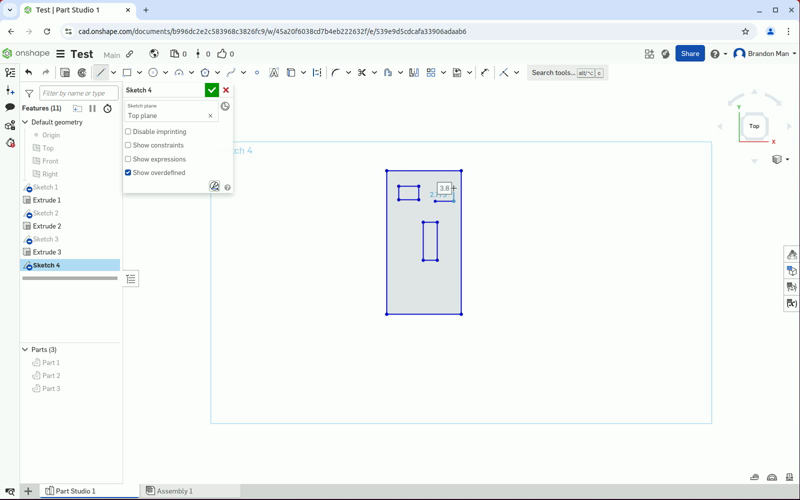
key_down(shift)
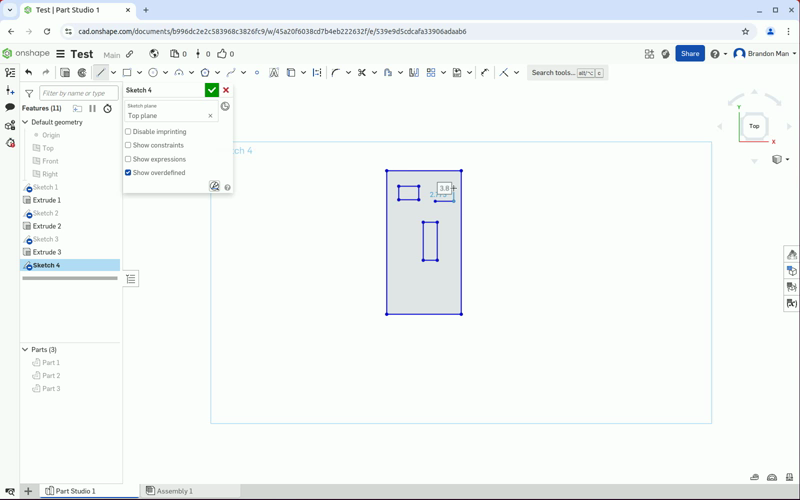
mouse_move(483, 187)
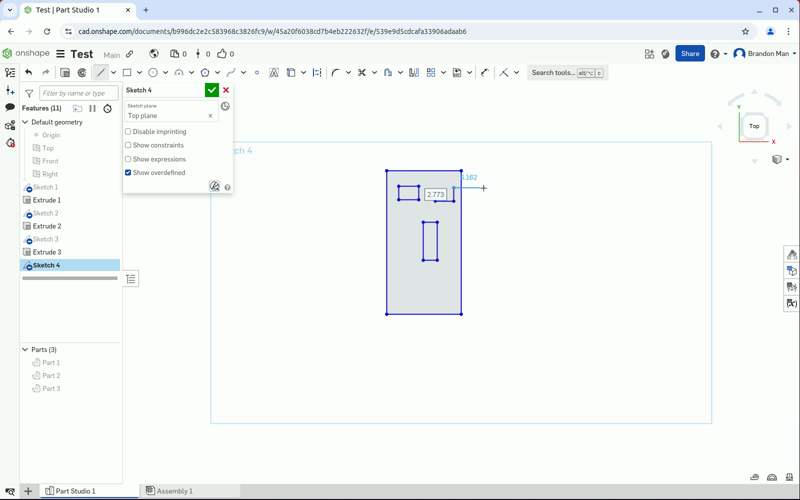
mouse_move(435, 187)
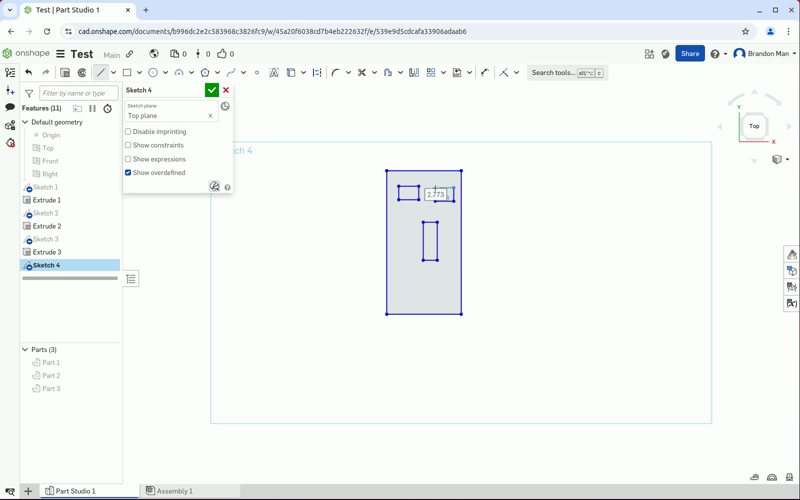
click(435, 187)
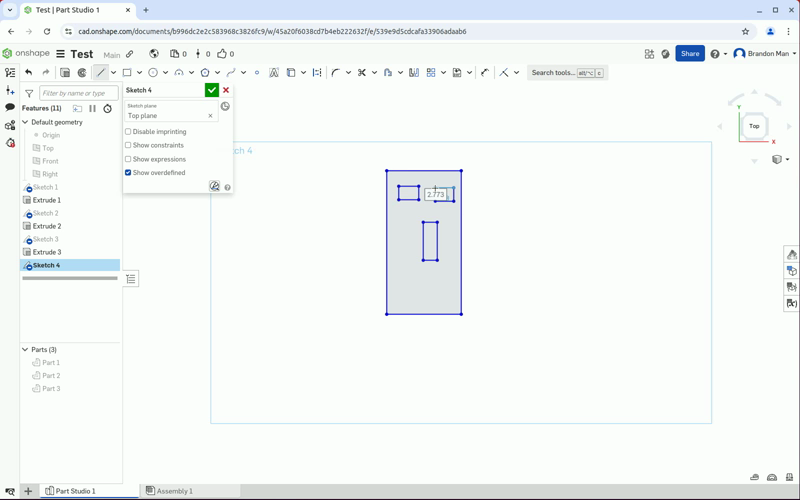
key_up(shift)
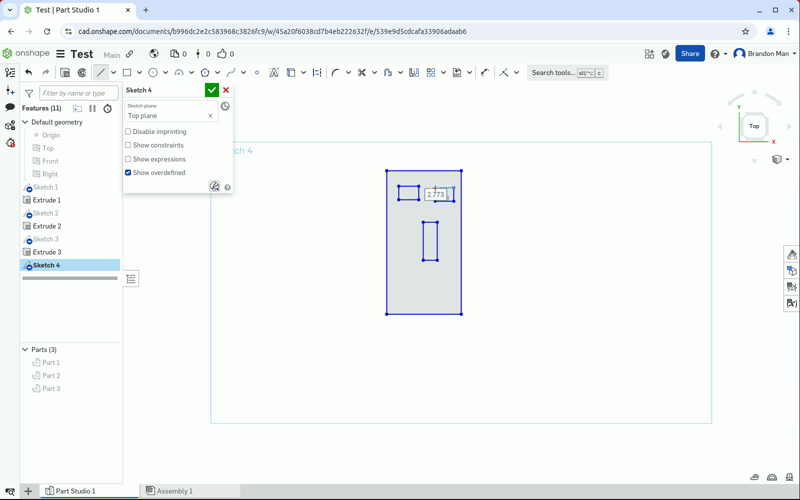
mouse_move(465, 187)
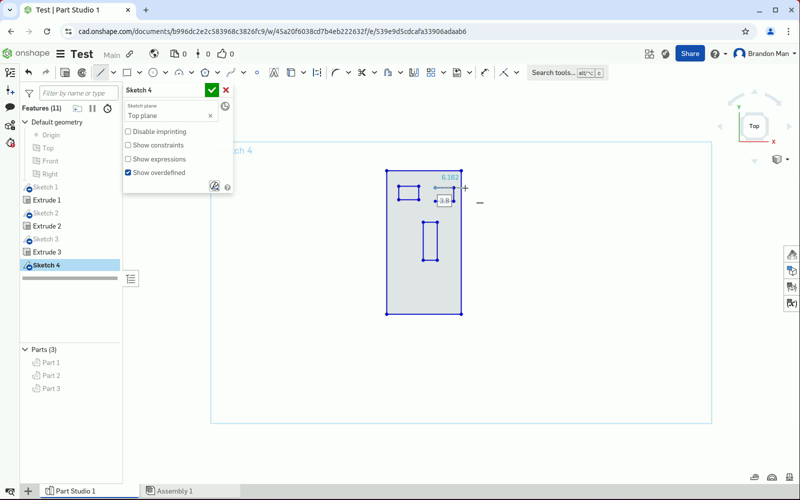
key_down(shift)
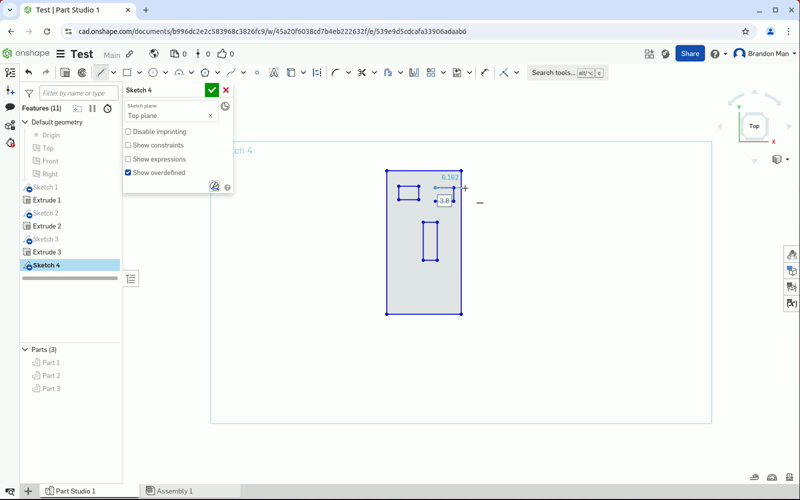
mouse_move(435, 201)
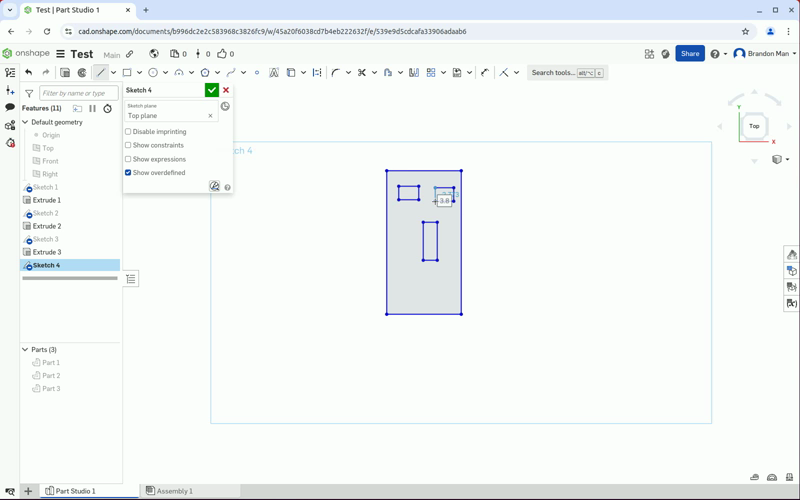
key_up(shift)
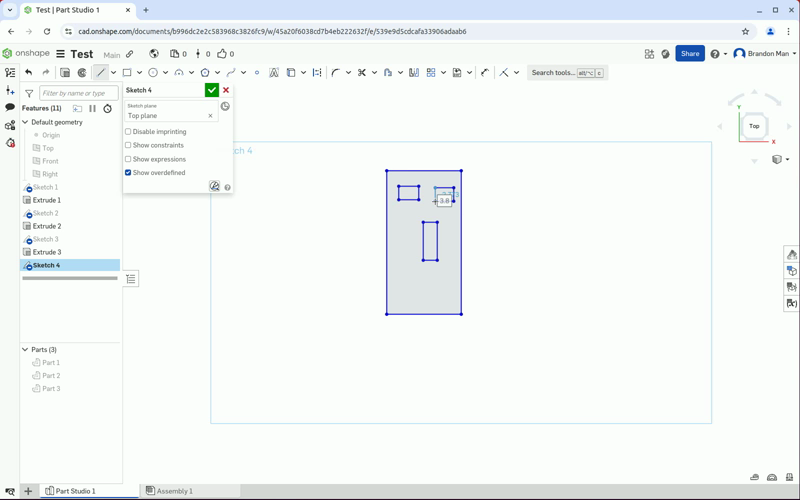
click(435, 201)
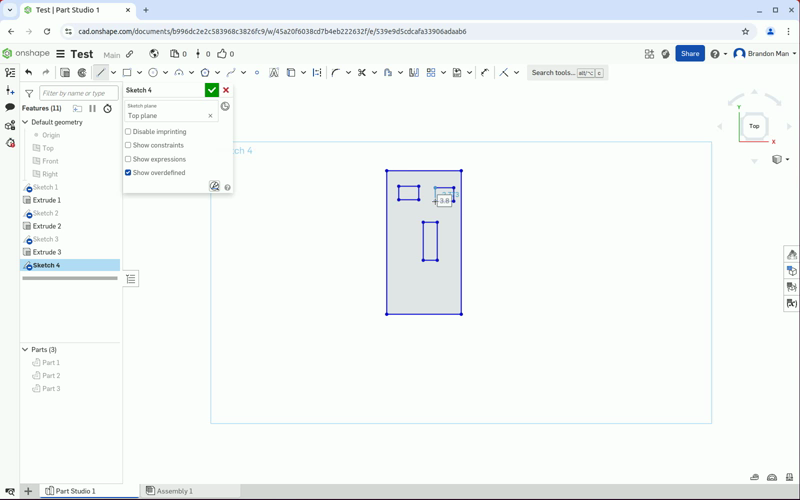
key(esc)
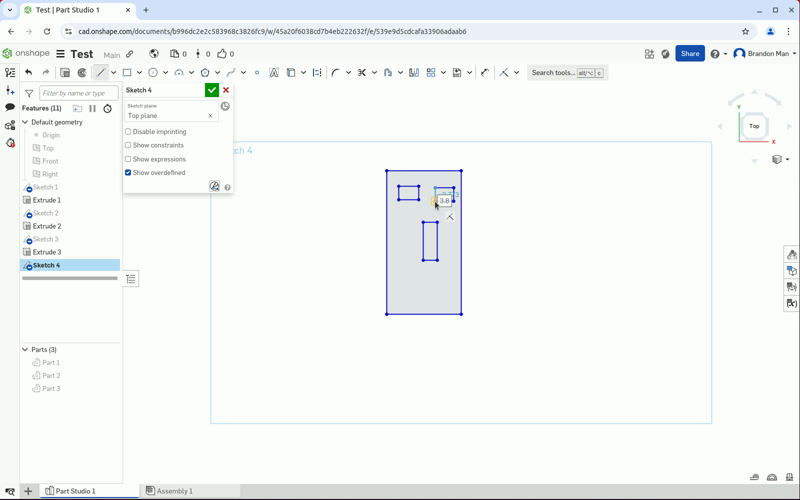
mouse_move(393, 301)
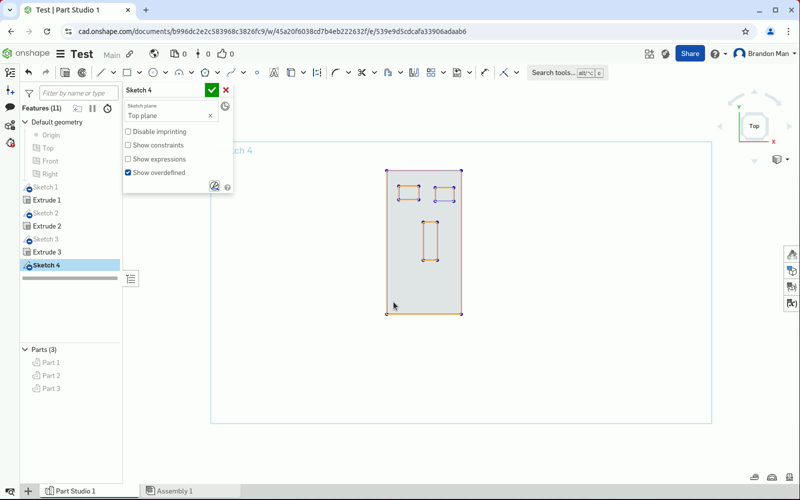
click(393, 301)
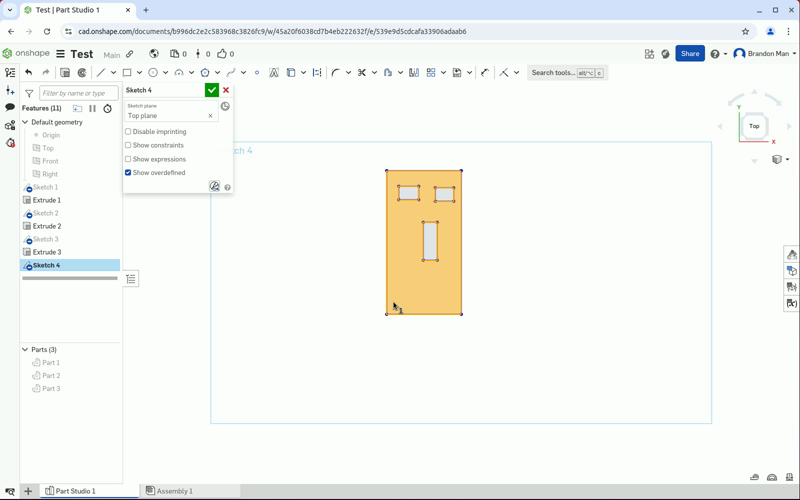
mouse_move(73, 352)
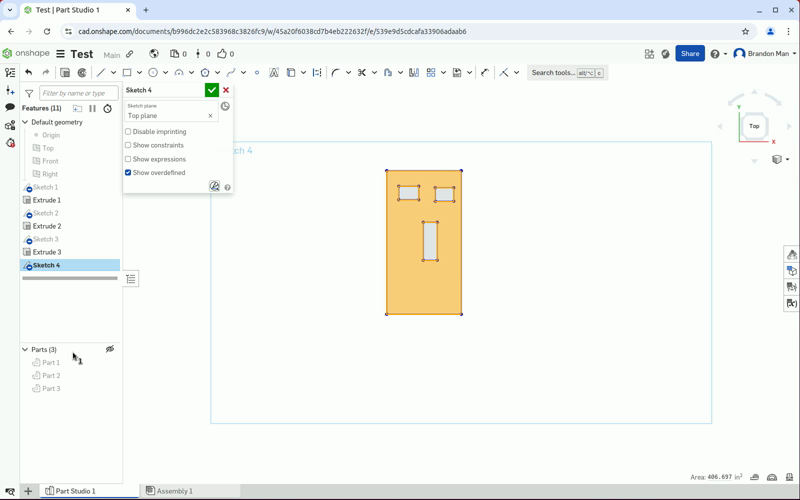
key(shift+y)
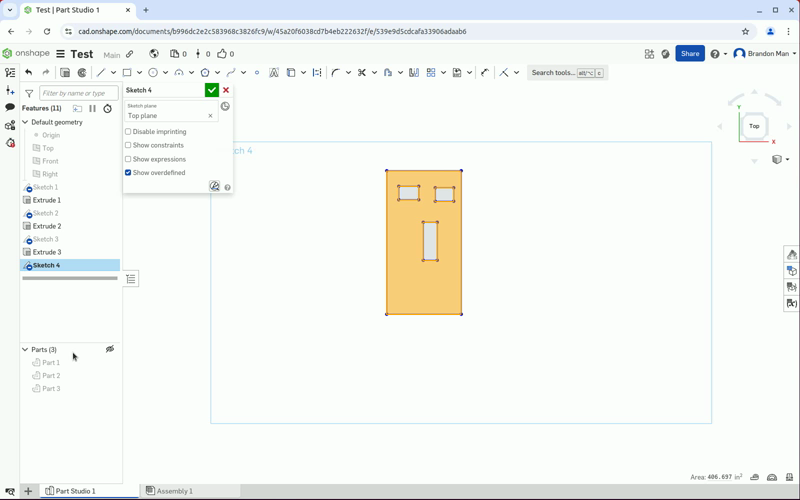
key(shift+e)
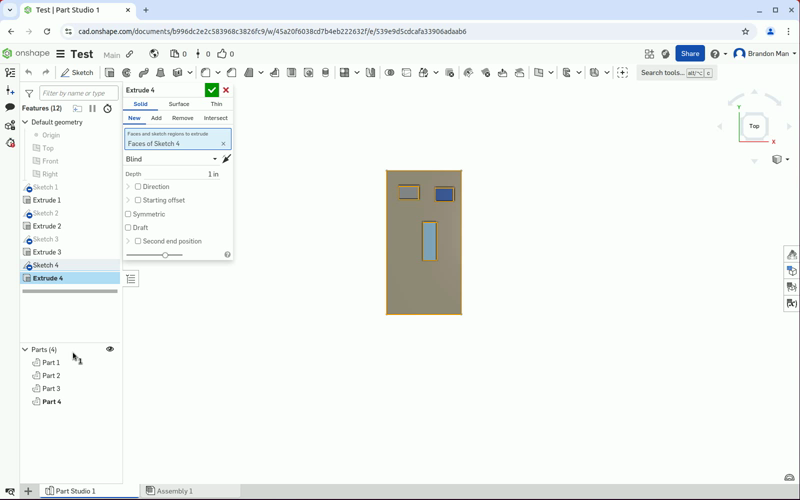
mouse_move(143, 106)
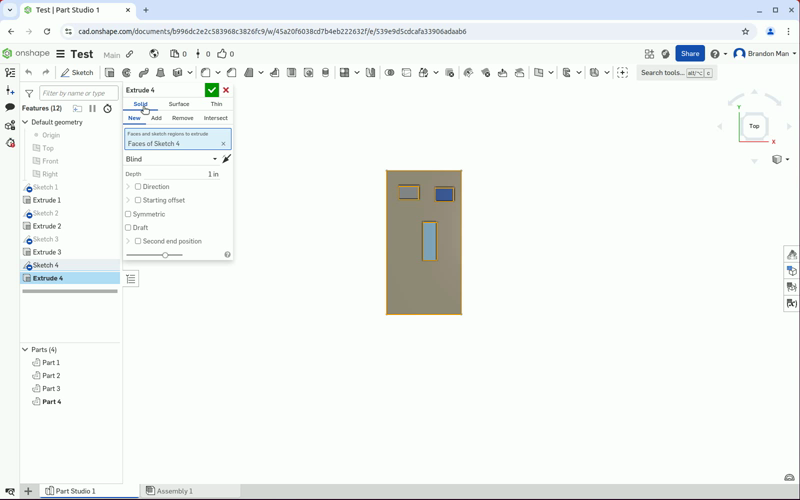
click(143, 106)
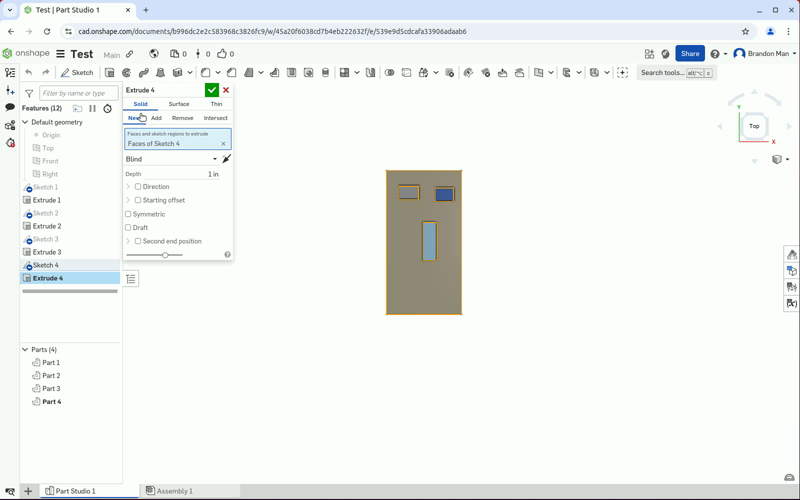
mouse_move(137, 120)
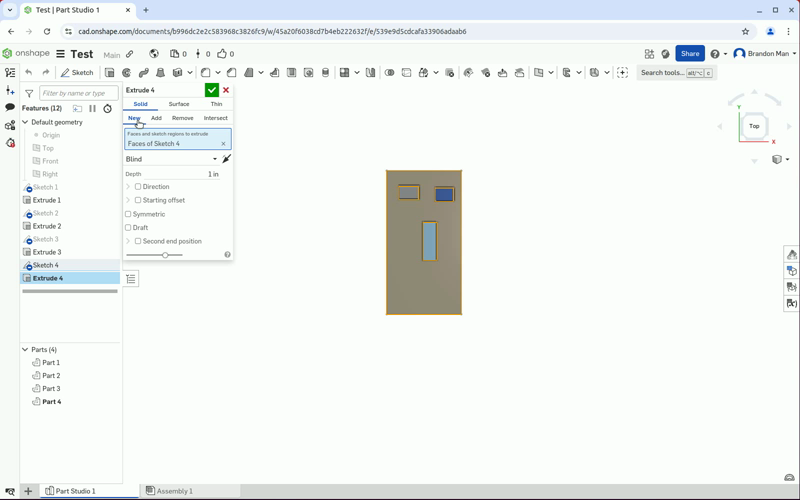
click(137, 120)
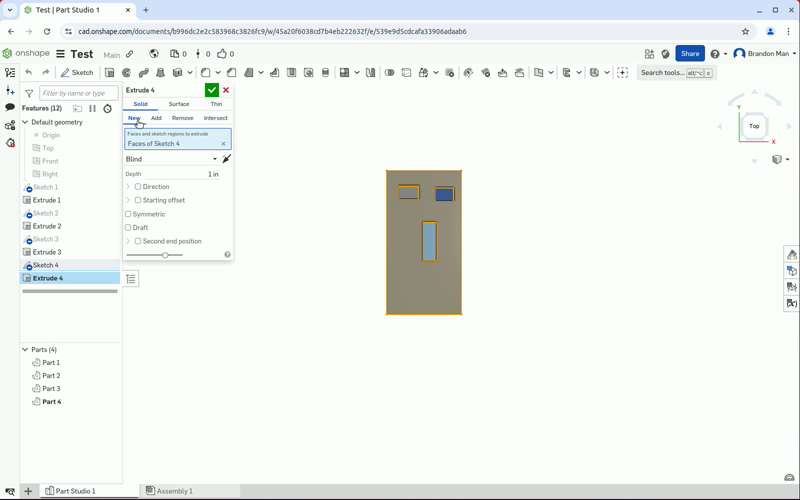
key(tab, 4)
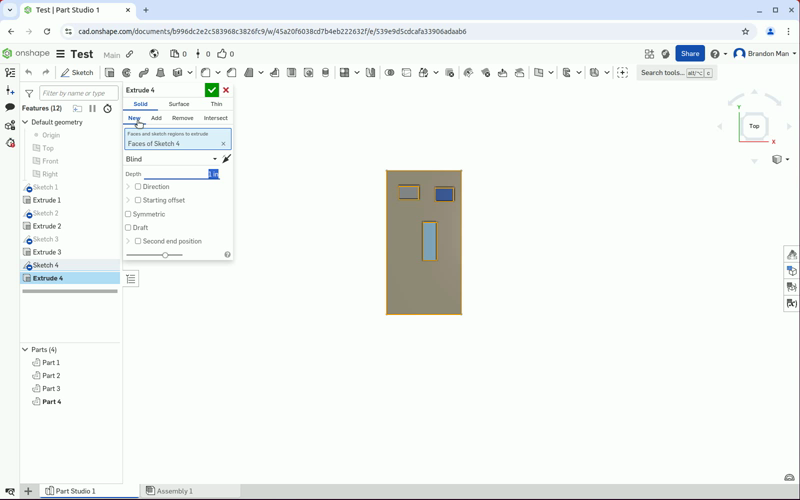
text(1.926)
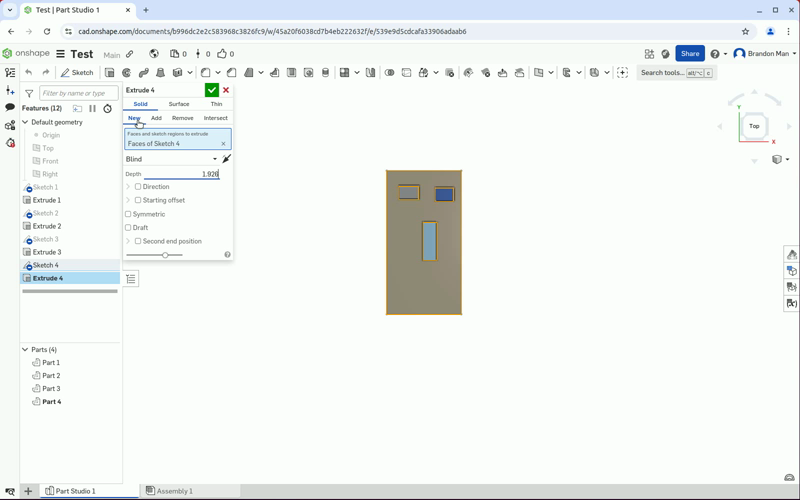
key(enter)
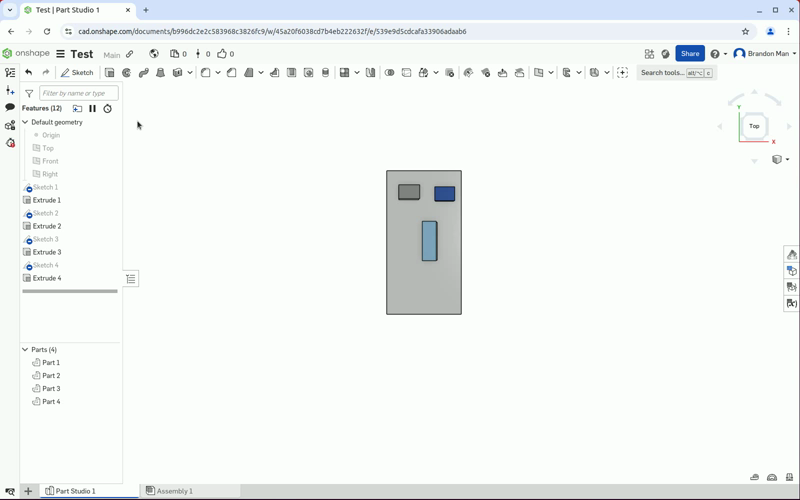
key(shift+h)
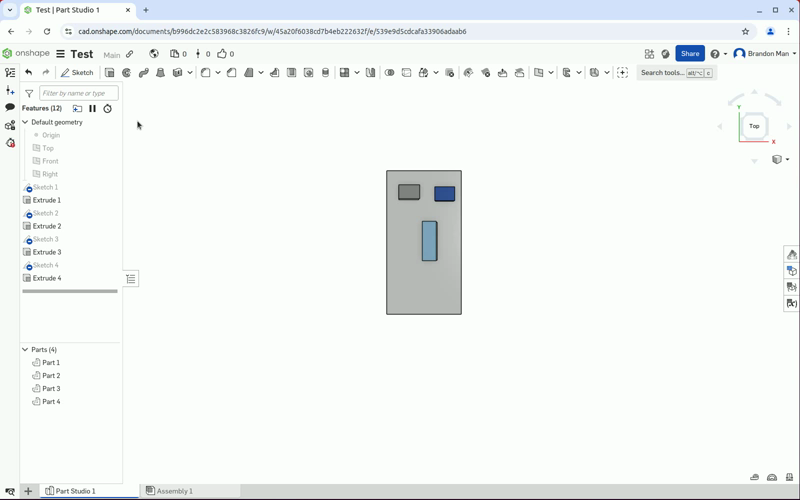
key(shift+h)
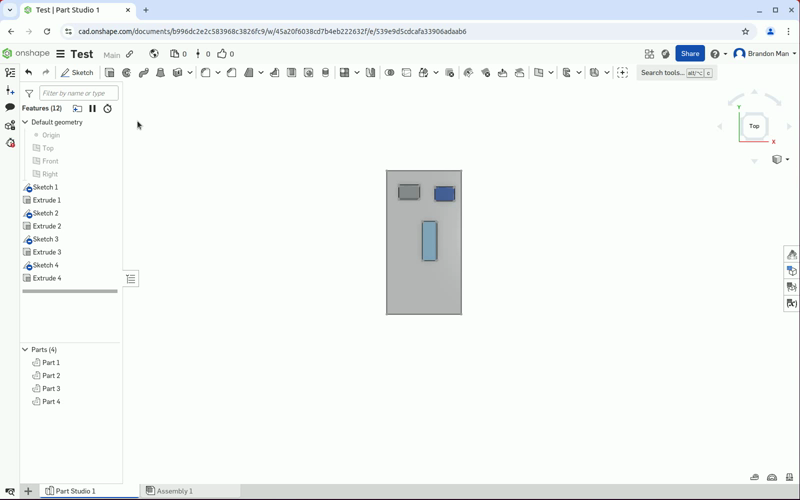
key(shift+7)
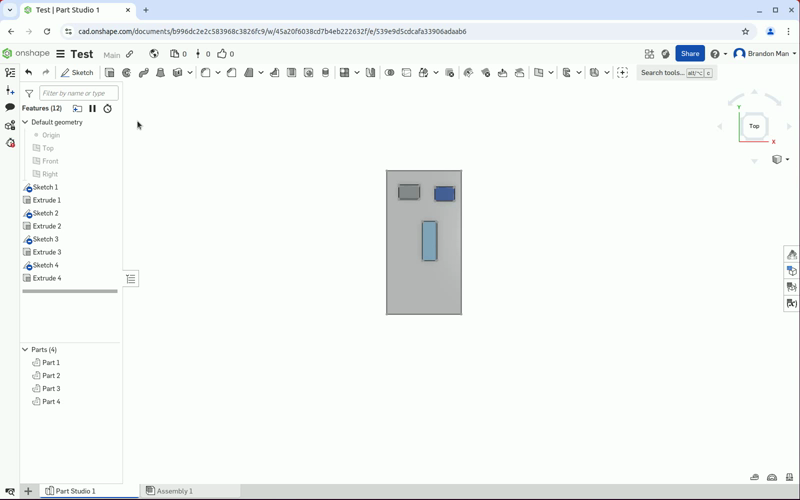
key(up, 3)
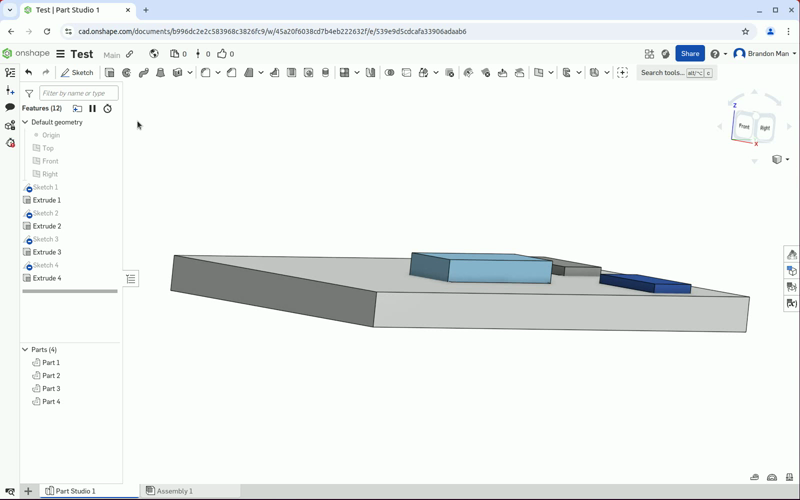
key(left, 3)
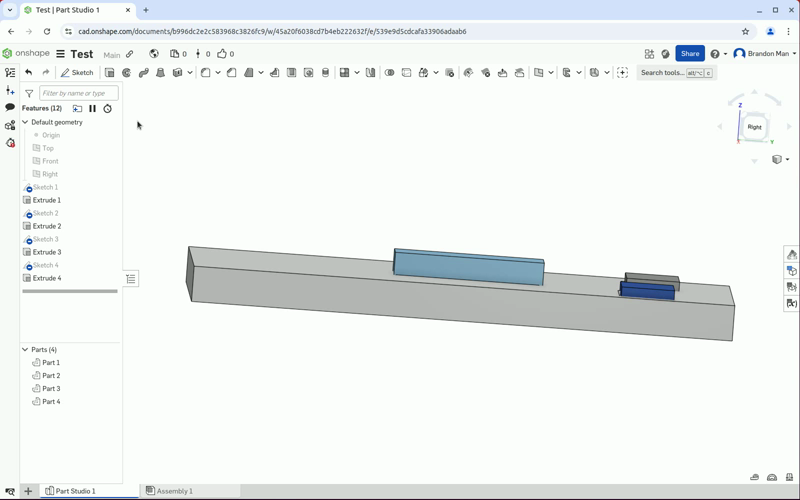
key(right, 3)
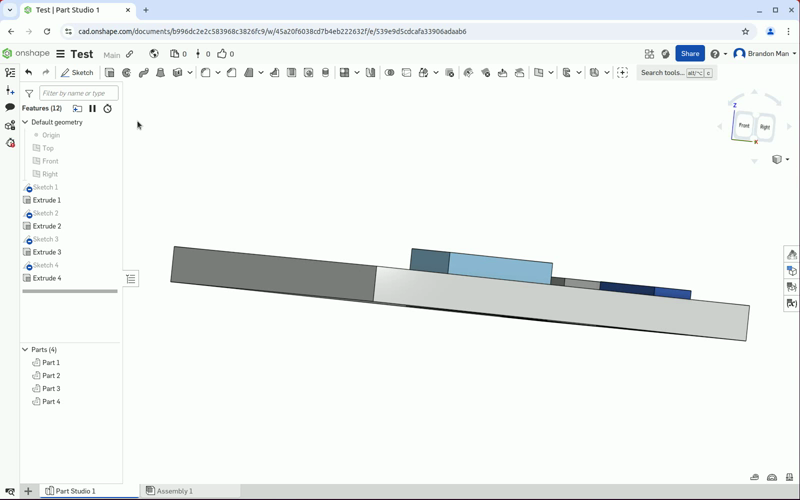
key(down, 3)
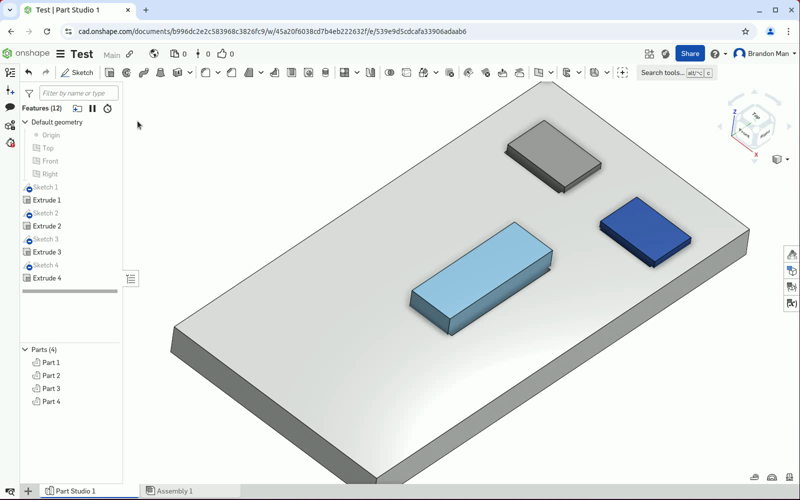
mouse_move(73, 189)
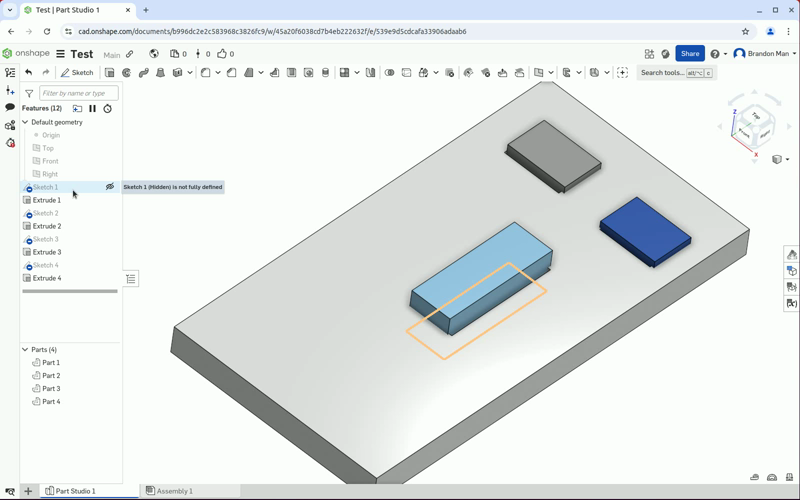
click(73, 189)